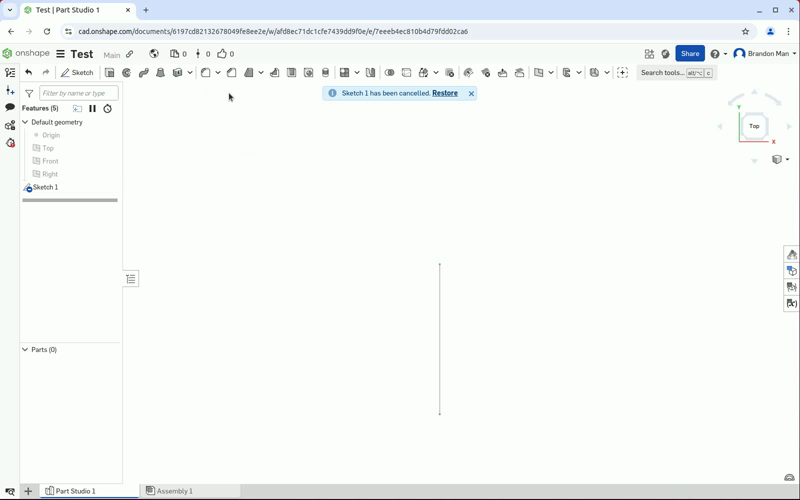
key(shift+h)
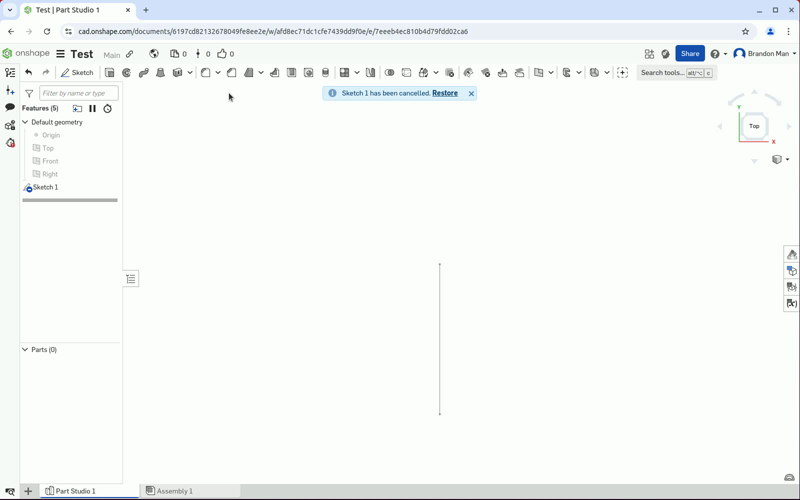
key(shift+s)
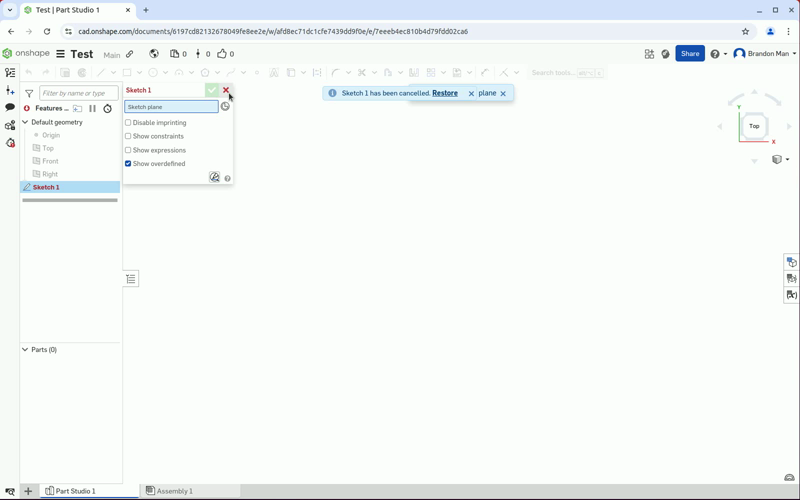
mouse_move(73, 150)
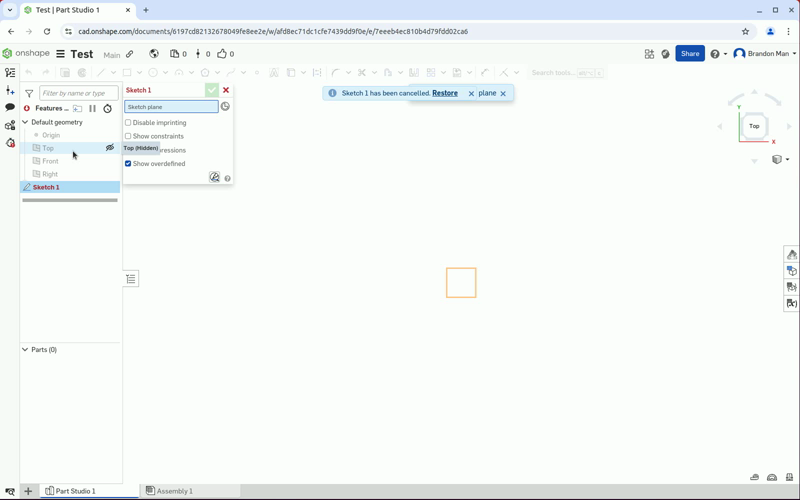
click(73, 150)
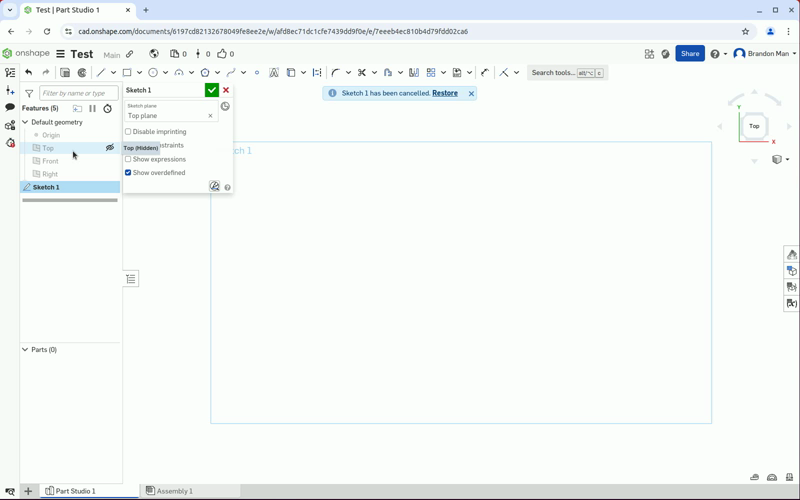
mouse_move(73, 352)
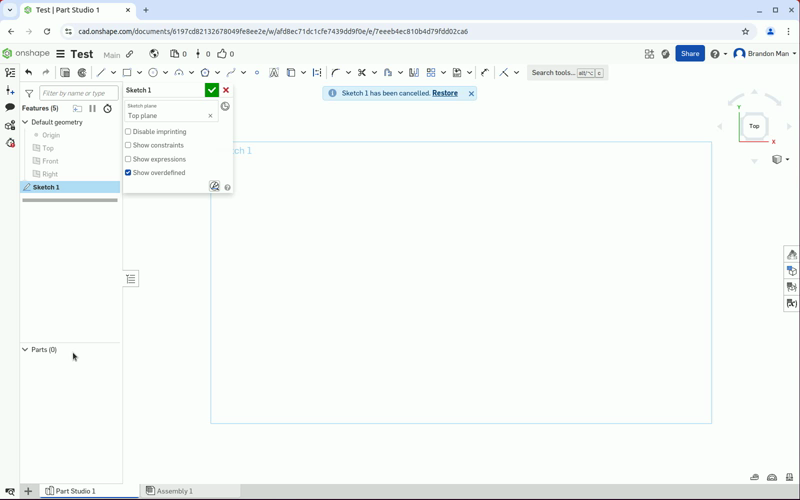
key(y)
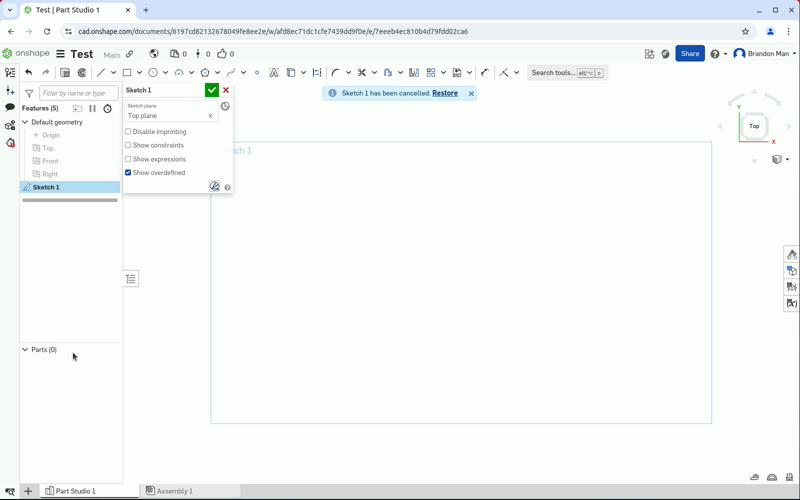
key(l)
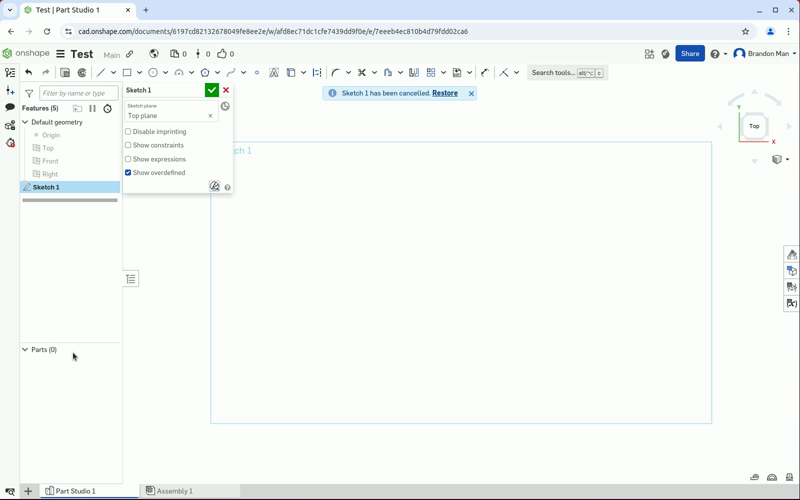
key_down(shift)
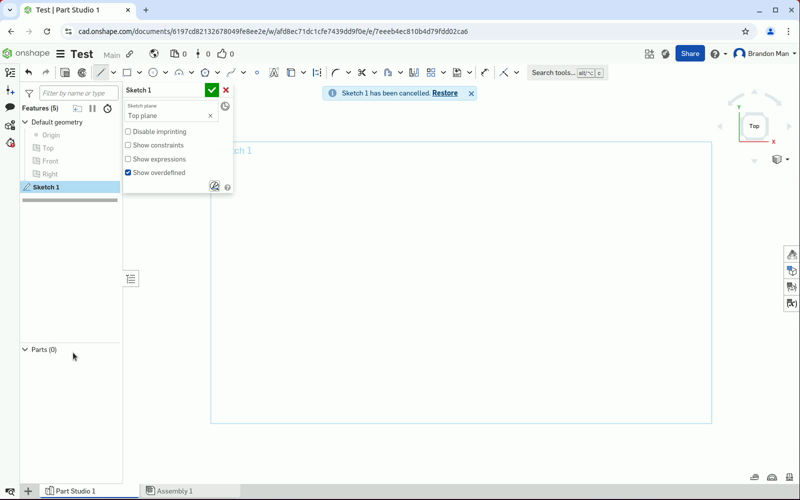
mouse_move(396, 367)
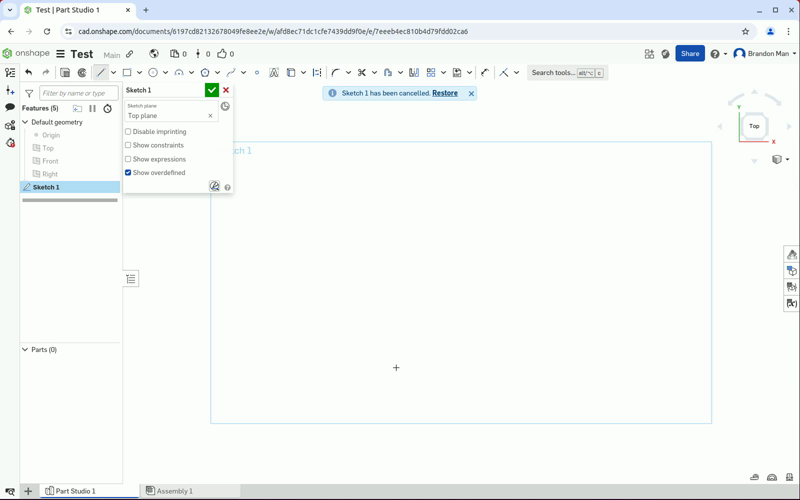
click(396, 367)
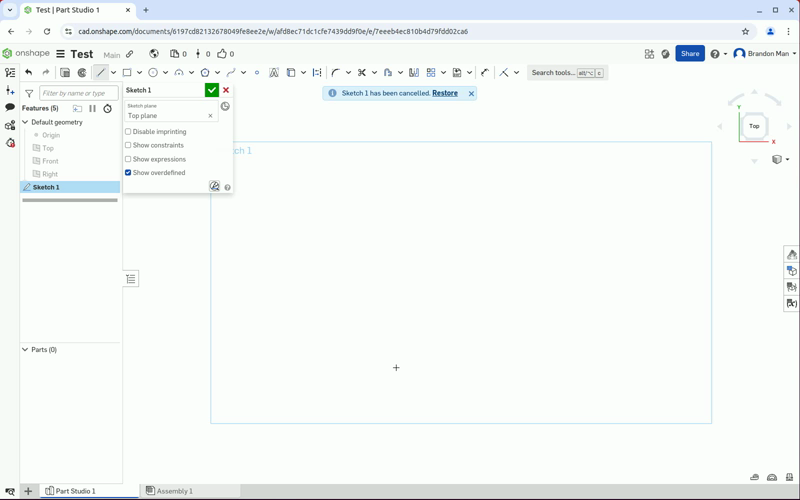
key_up(shift)
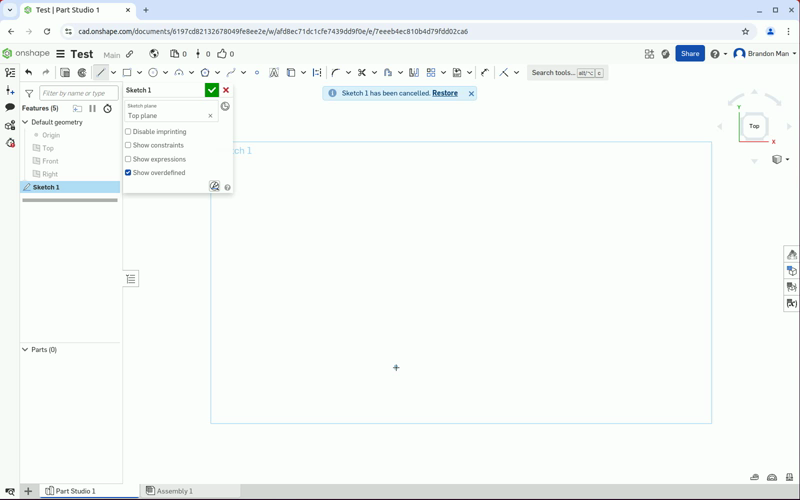
key_down(shift)
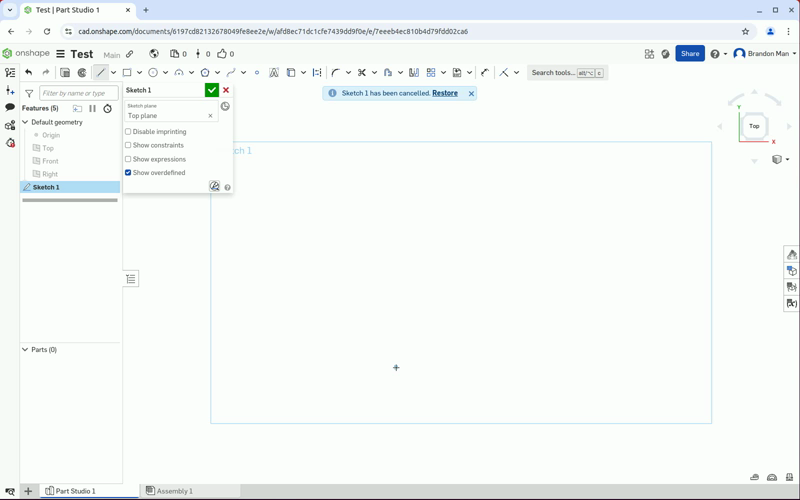
mouse_move(426, 367)
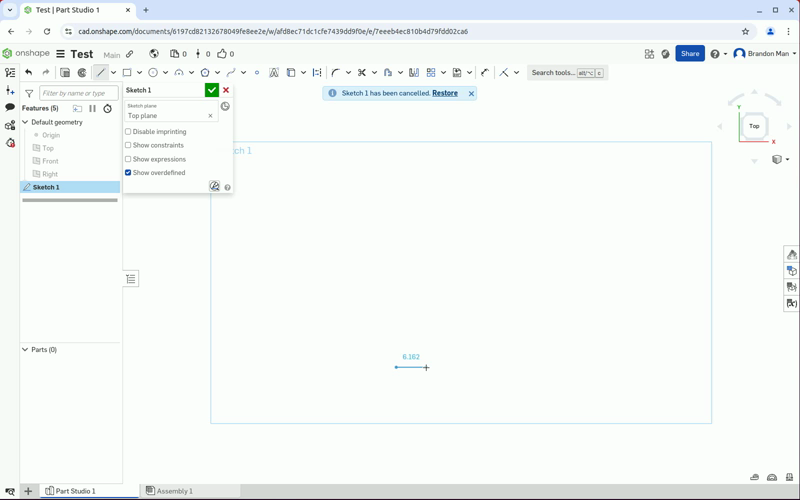
mouse_move(411, 380)
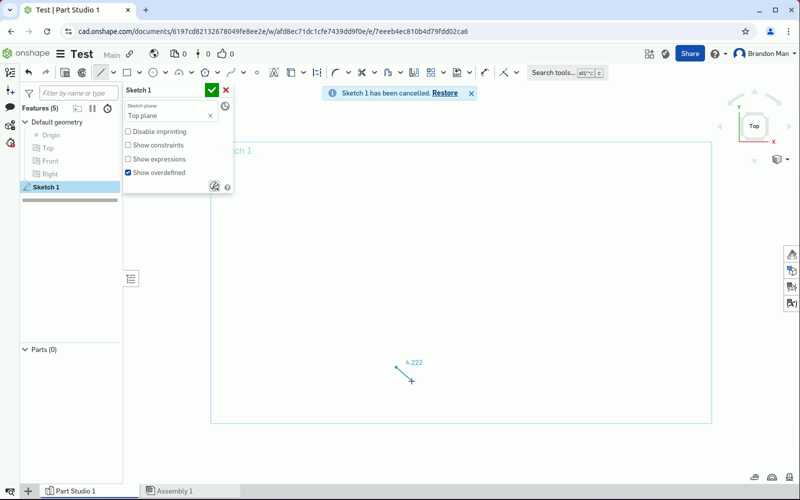
click(411, 380)
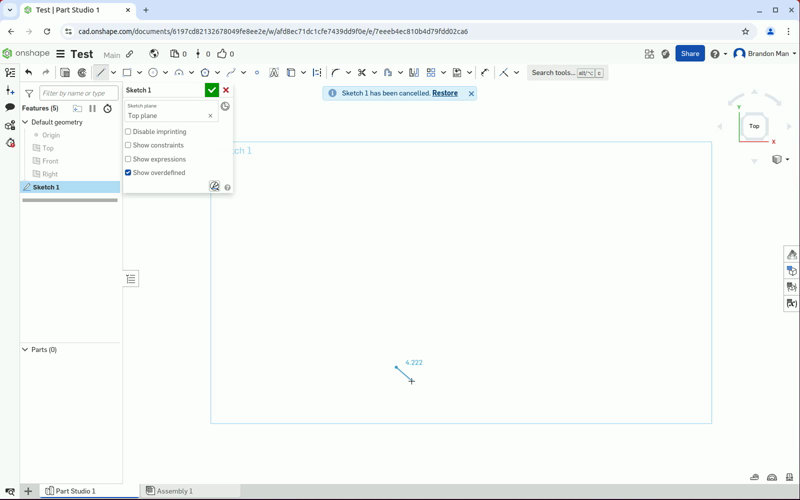
key_up(shift)
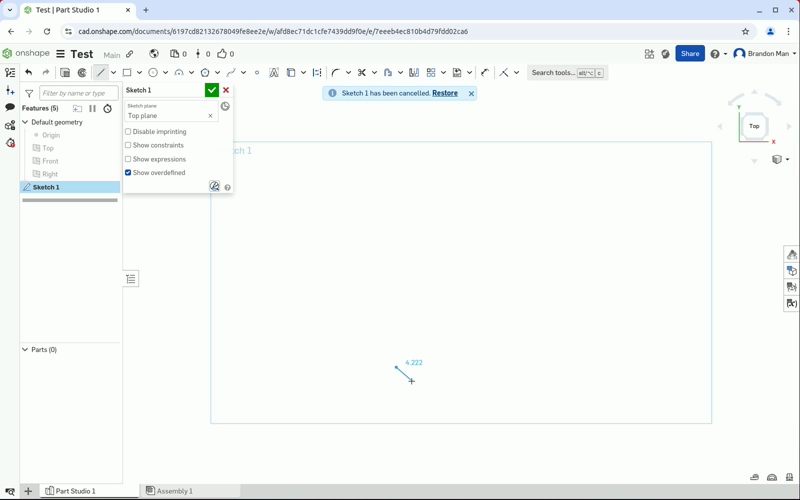
key_down(shift)
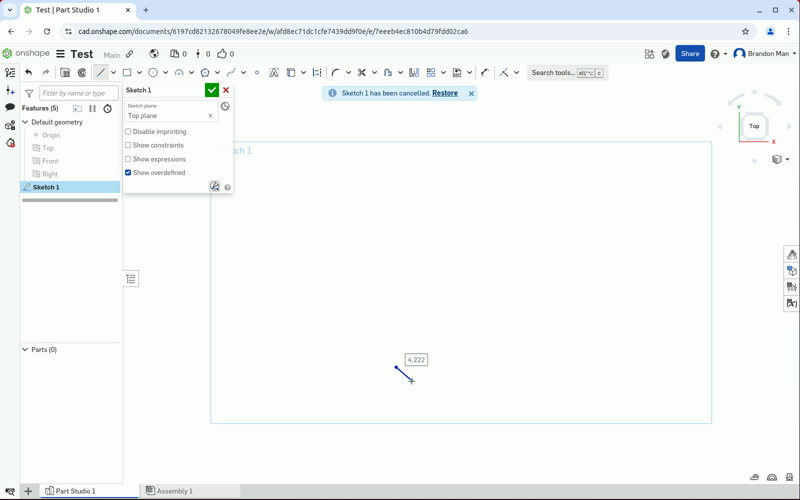
mouse_move(509, 380)
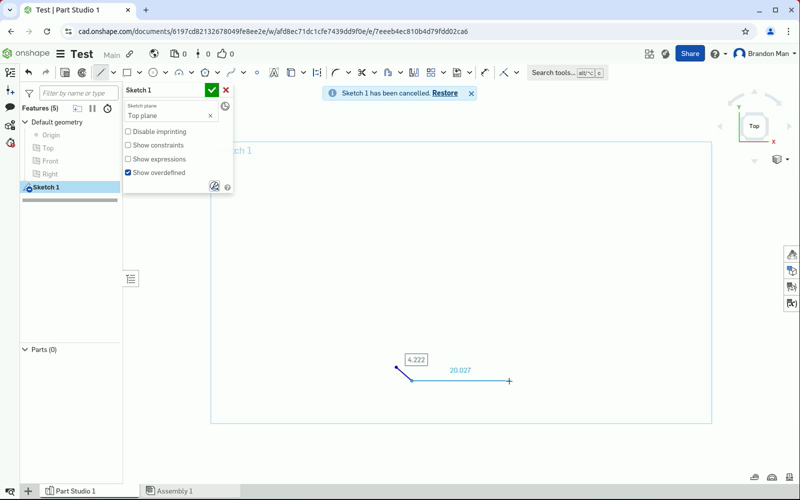
click(509, 380)
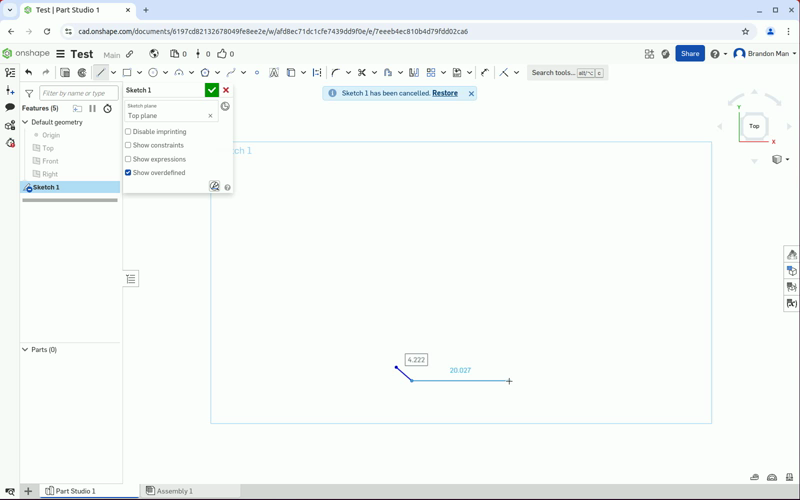
key_up(shift)
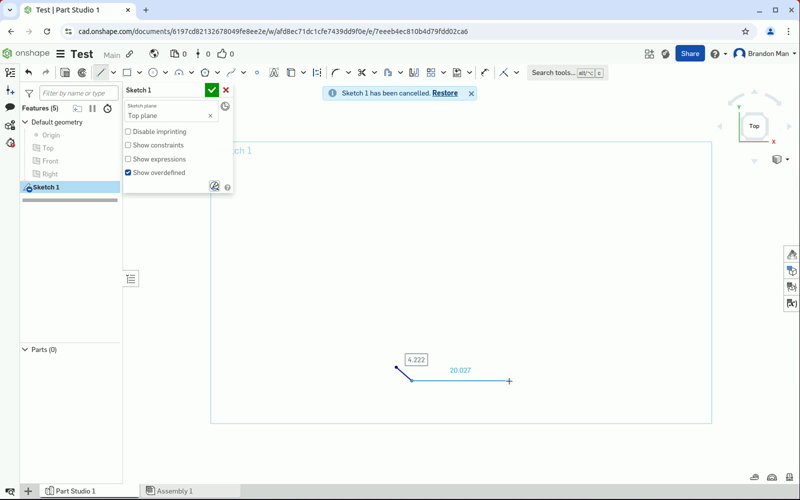
key_down(shift)
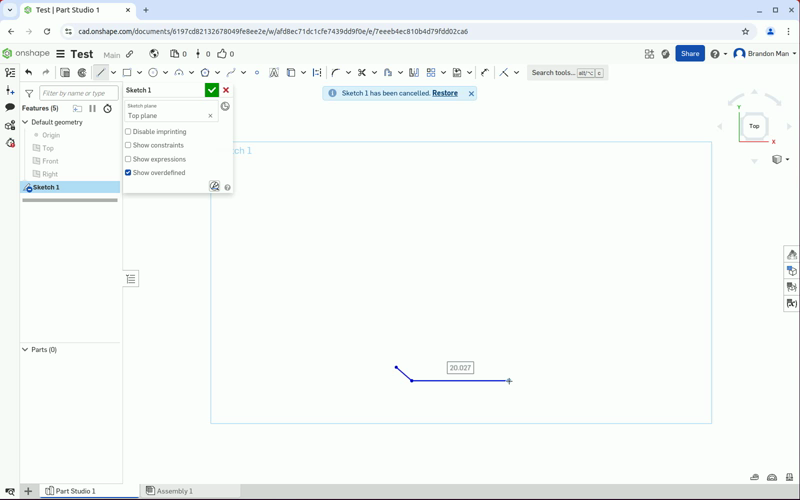
mouse_move(539, 380)
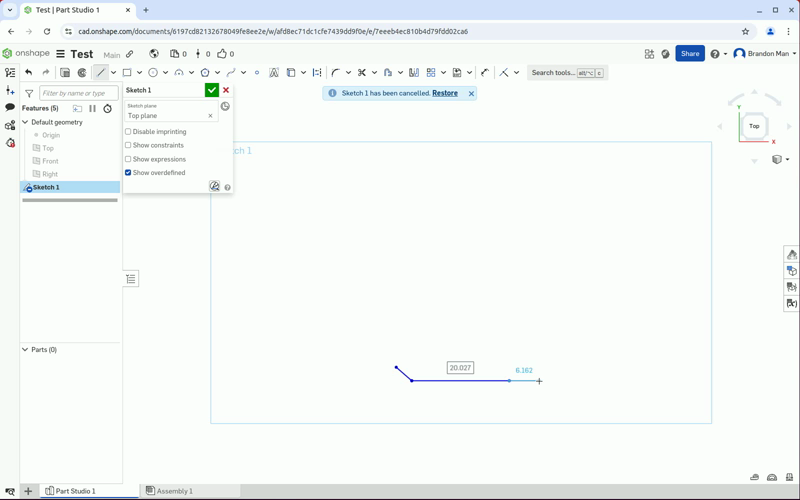
mouse_move(524, 367)
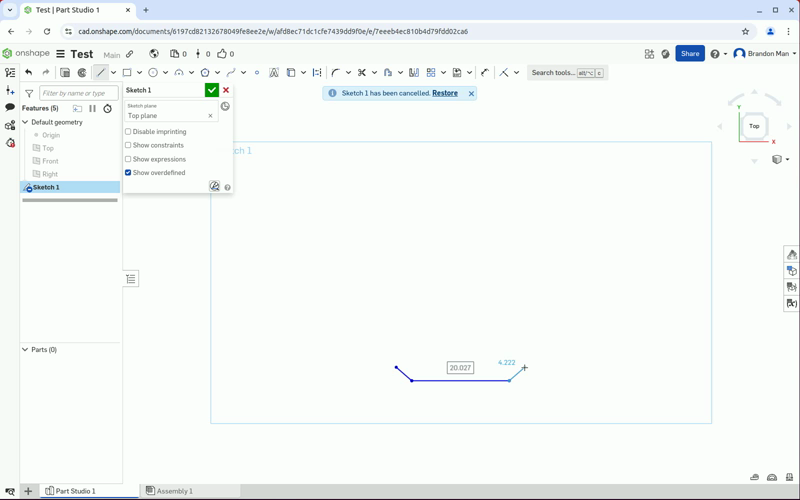
click(524, 367)
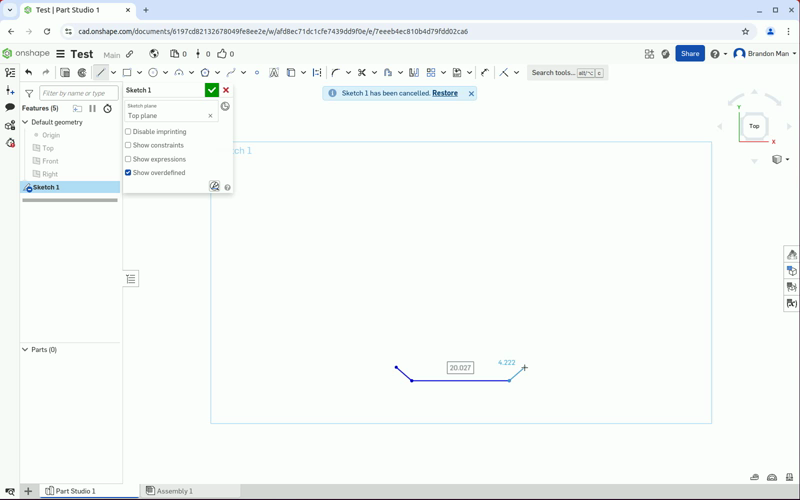
key_up(shift)
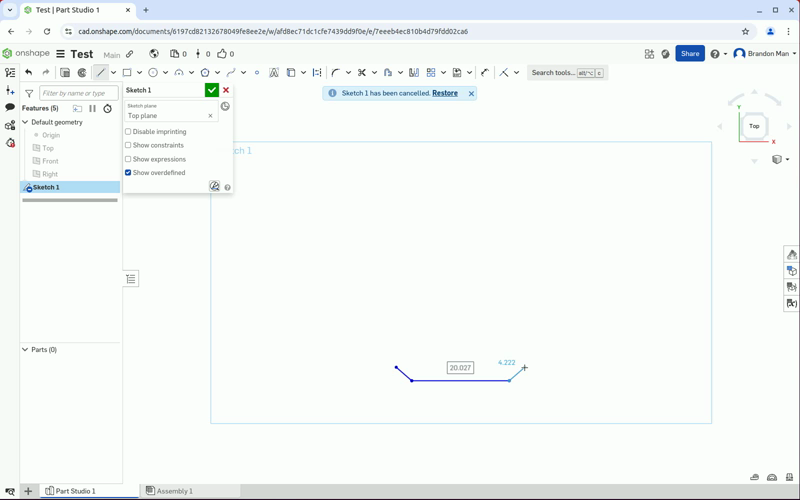
key_down(shift)
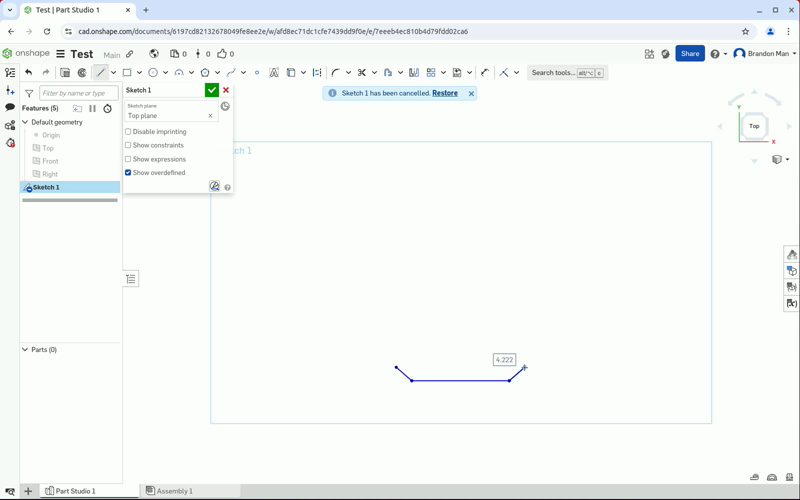
mouse_move(524, 202)
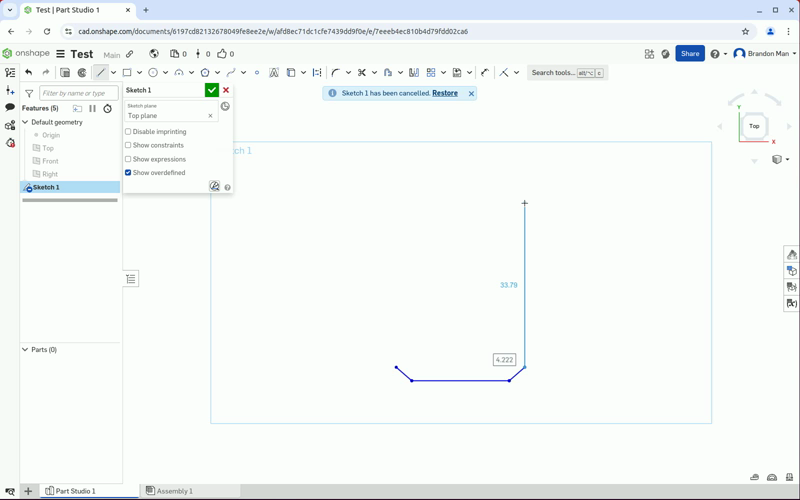
click(524, 202)
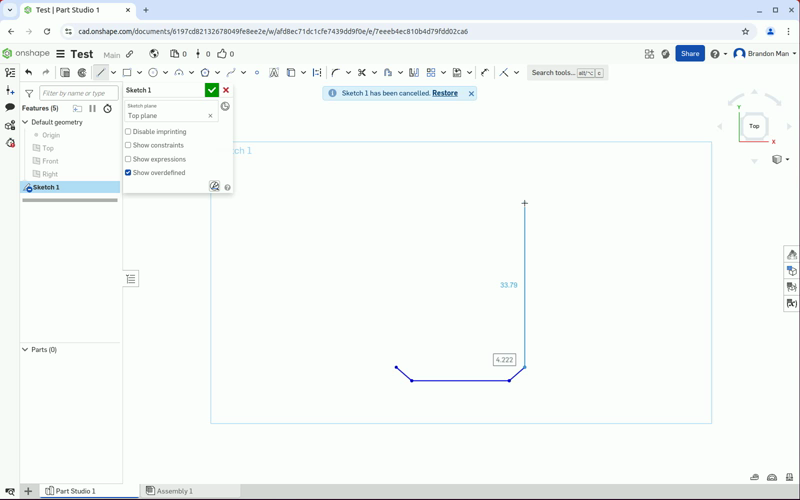
key_up(shift)
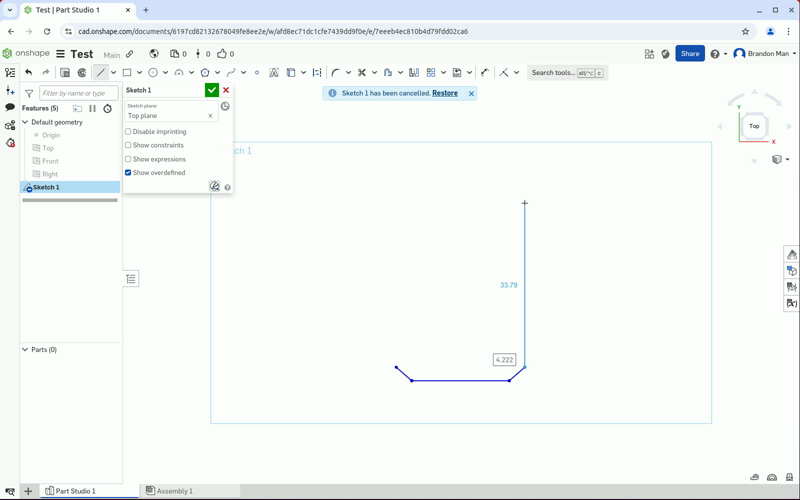
key_down(shift)
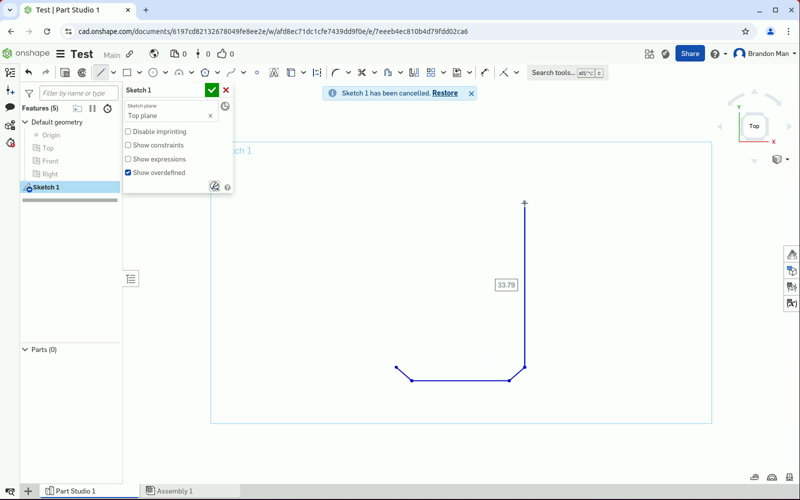
mouse_move(554, 202)
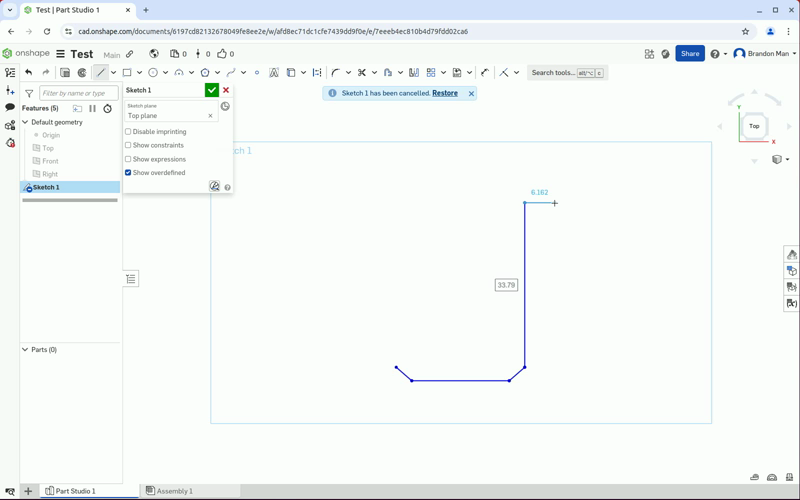
mouse_move(507, 185)
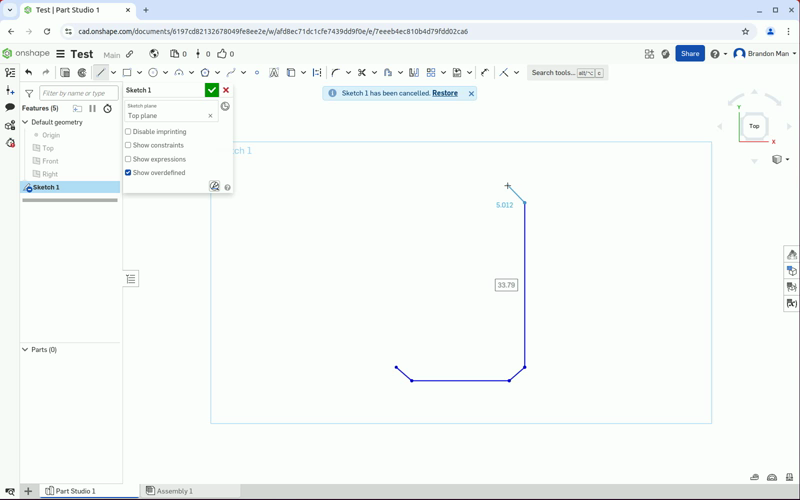
click(507, 185)
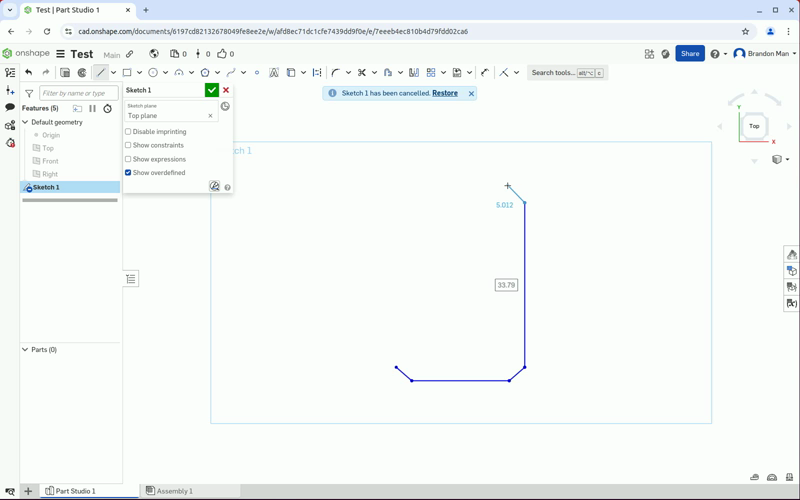
key_up(shift)
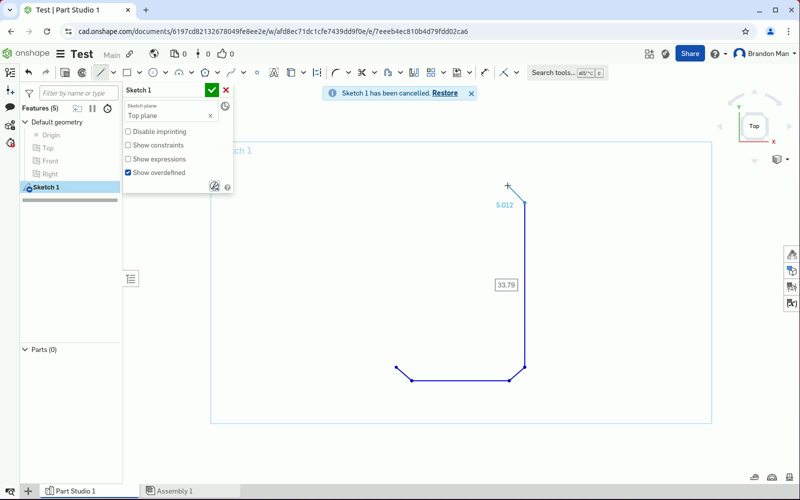
key_down(shift)
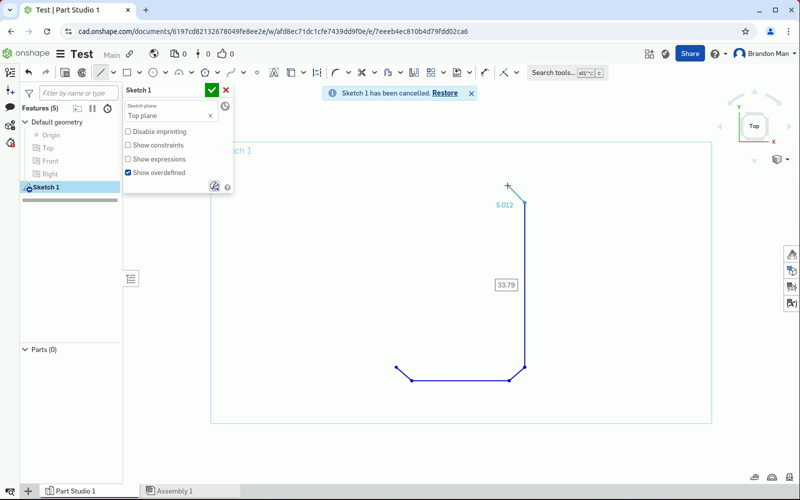
mouse_move(411, 185)
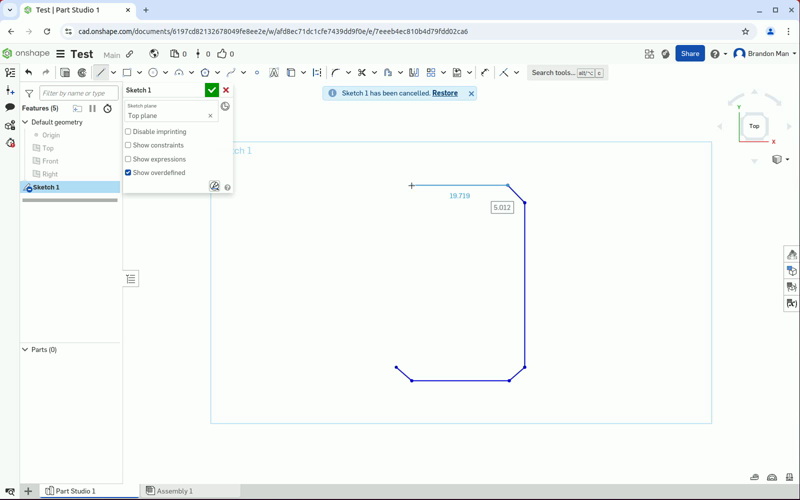
click(411, 185)
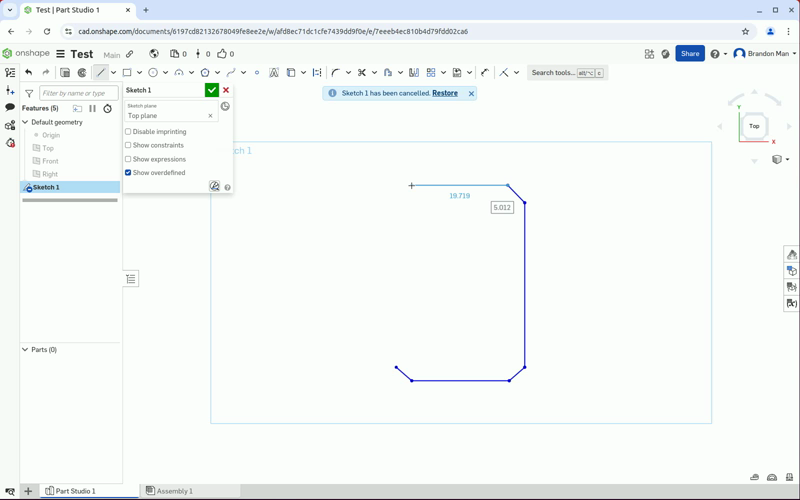
key_up(shift)
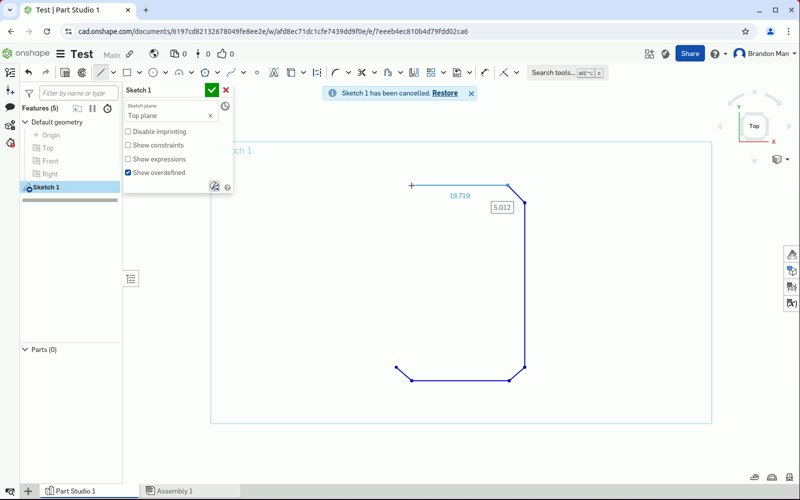
key_down(shift)
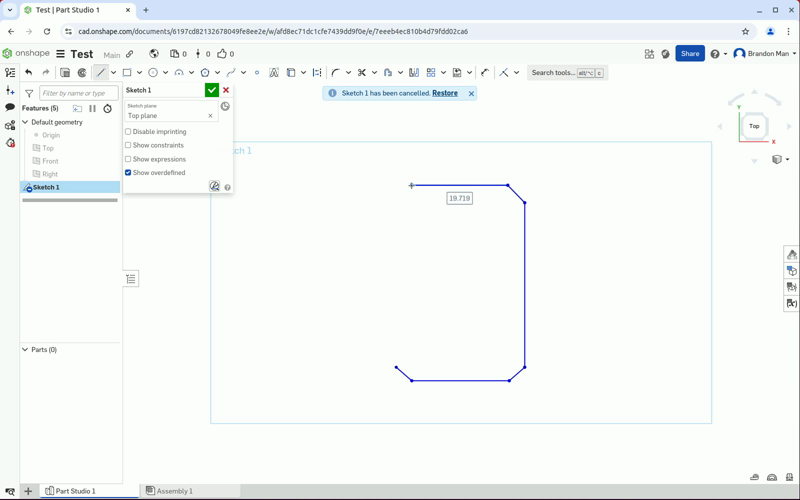
mouse_move(441, 185)
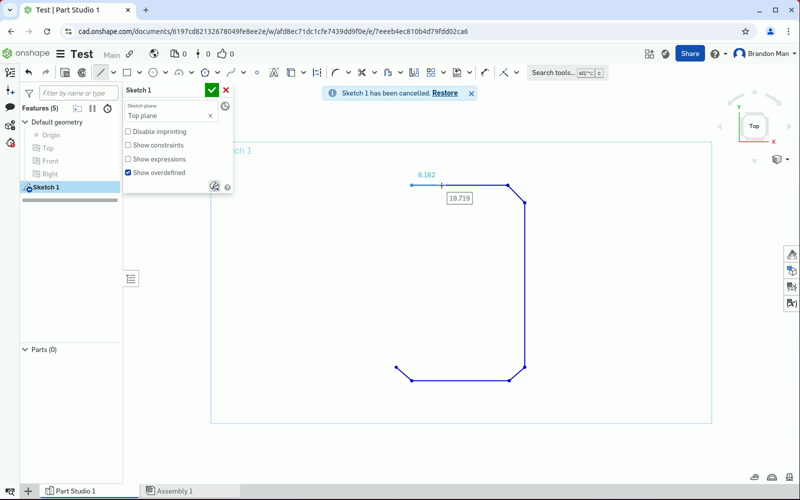
mouse_move(398, 198)
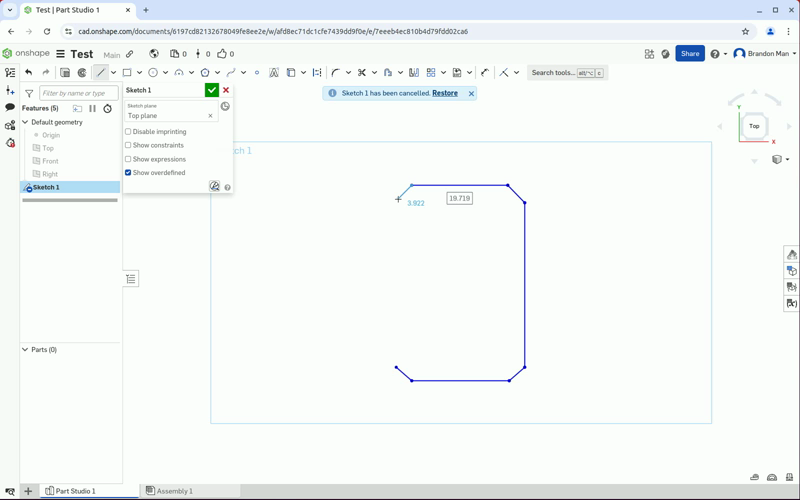
click(398, 198)
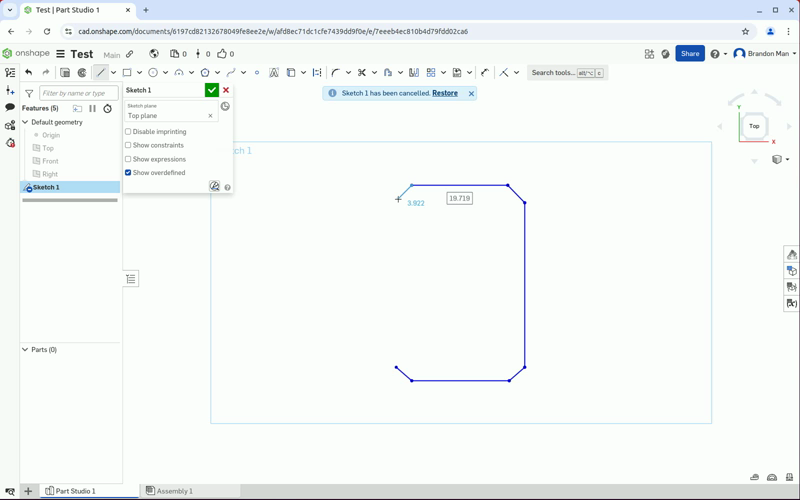
key_up(shift)
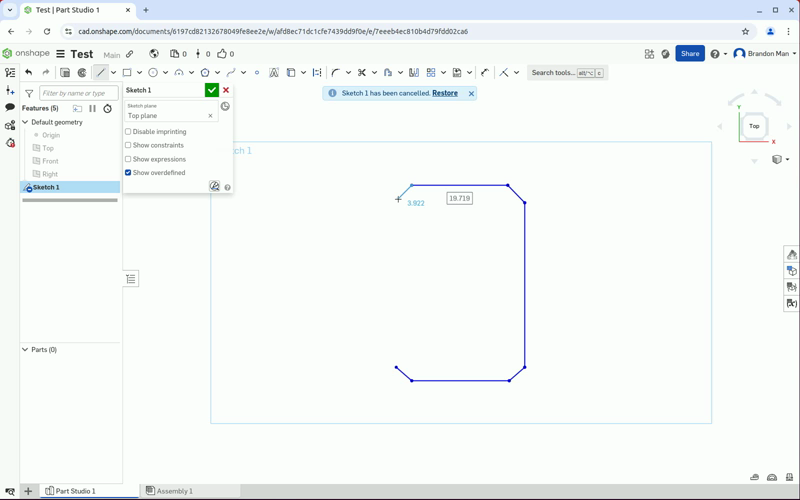
key_down(shift)
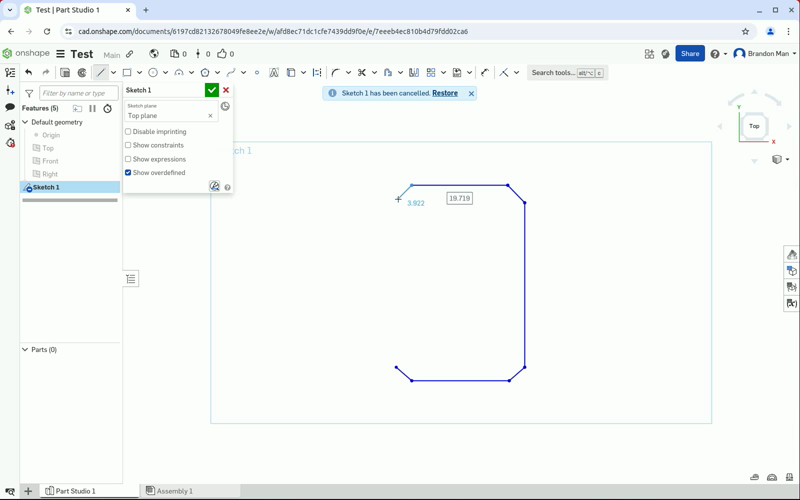
mouse_move(396, 367)
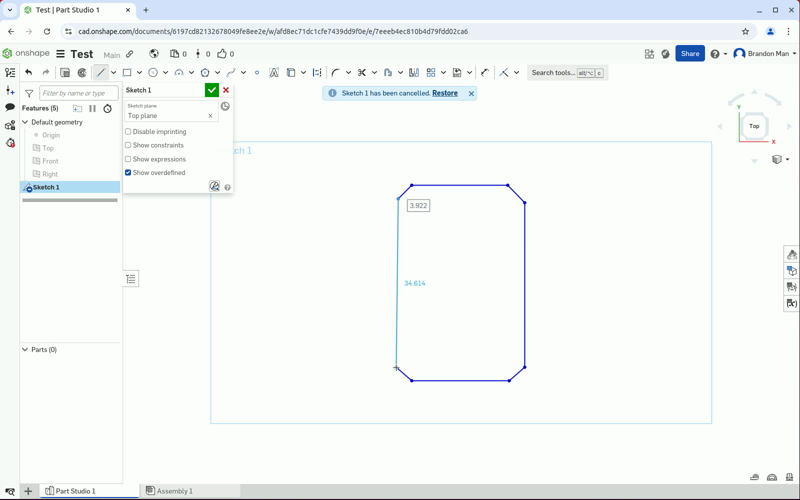
key_up(shift)
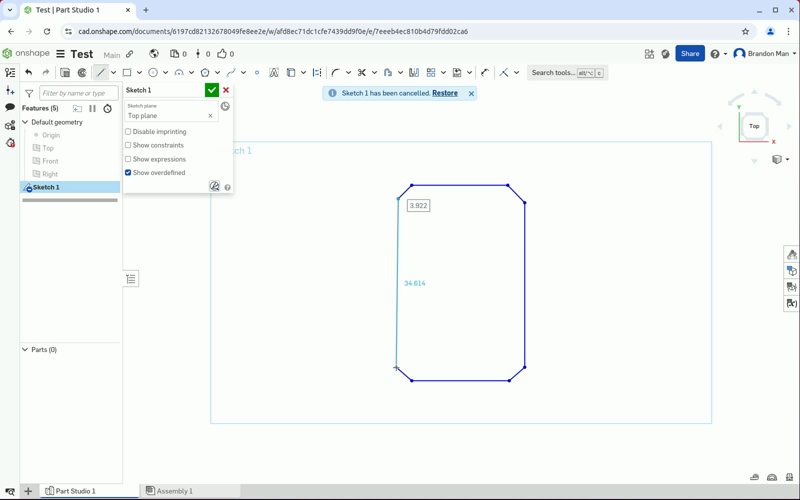
click(396, 367)
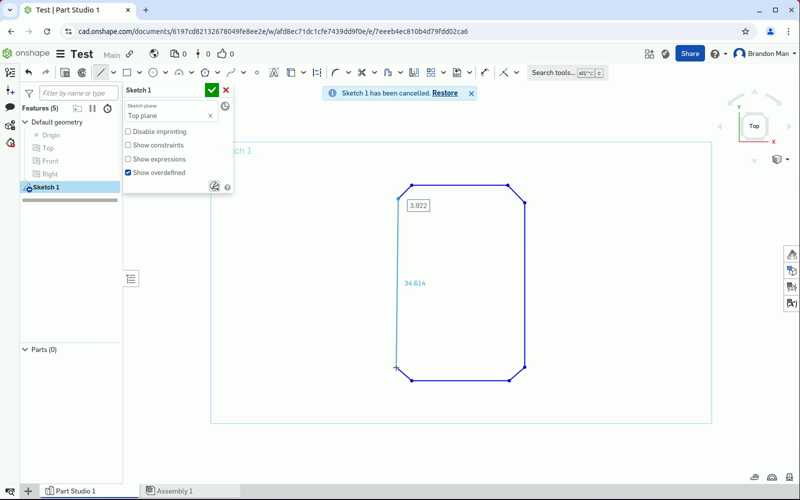
key(esc)
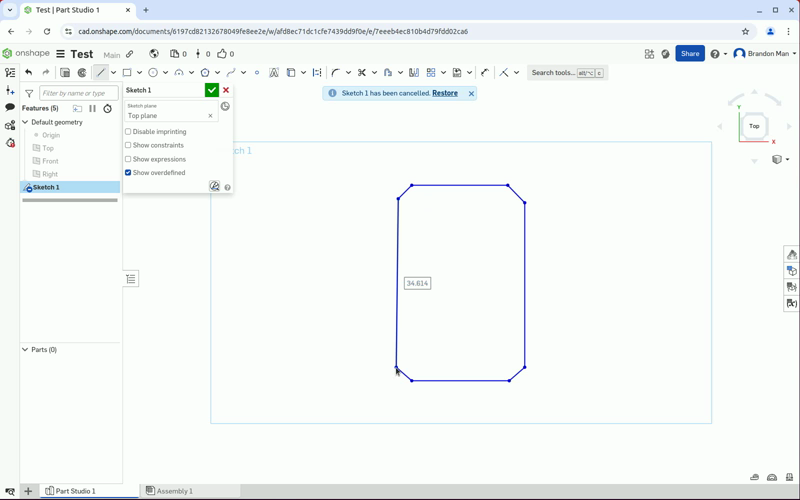
mouse_move(477, 353)
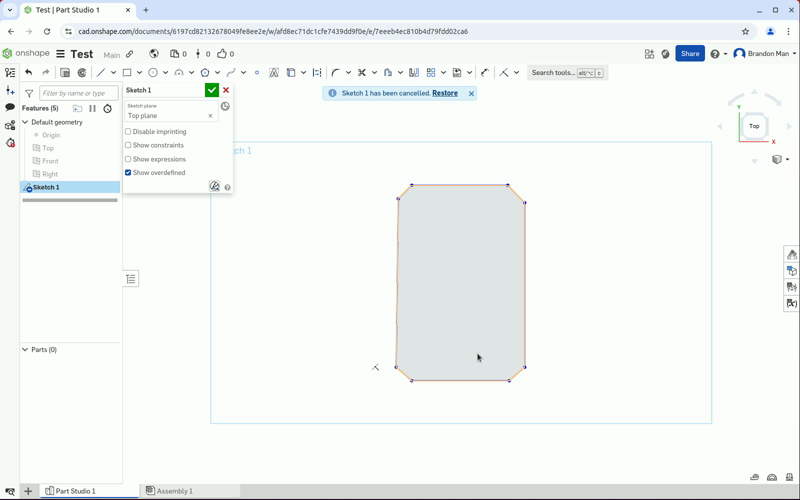
click(477, 353)
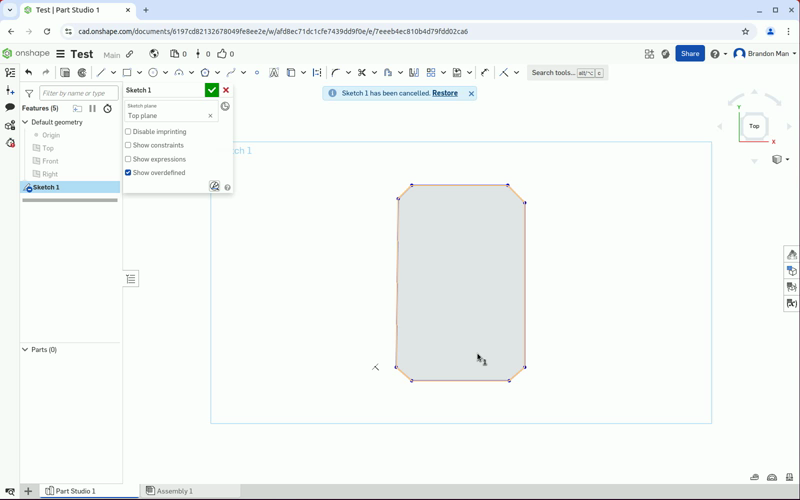
mouse_move(73, 352)
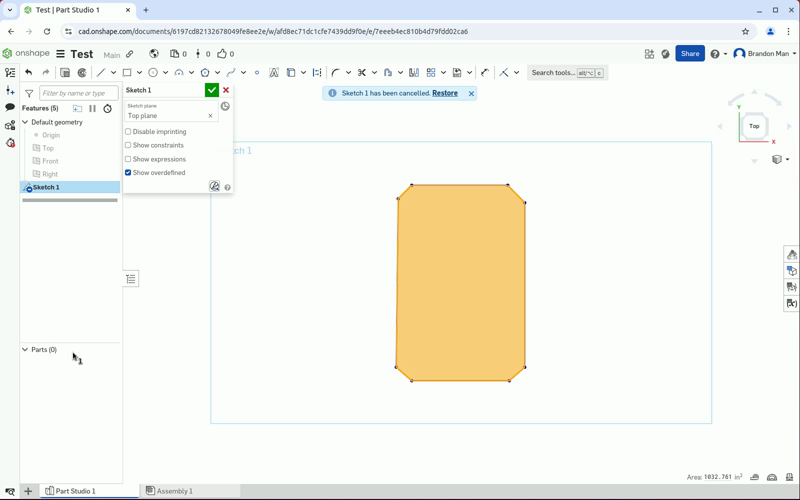
key(shift+y)
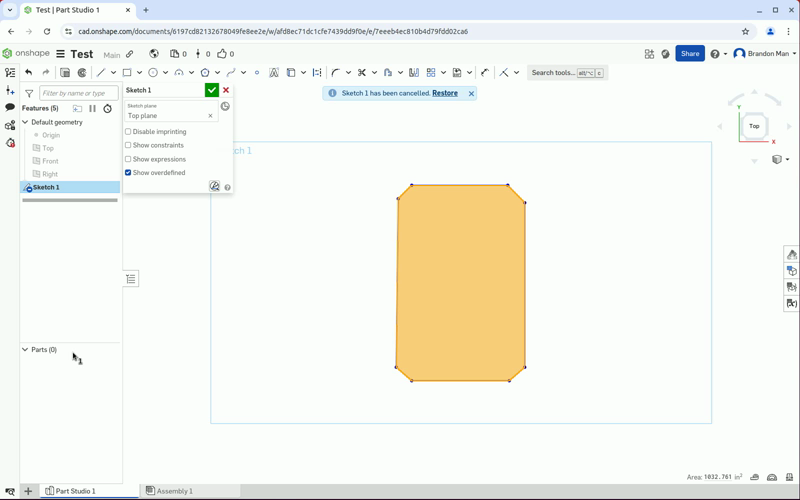
key(shift+e)
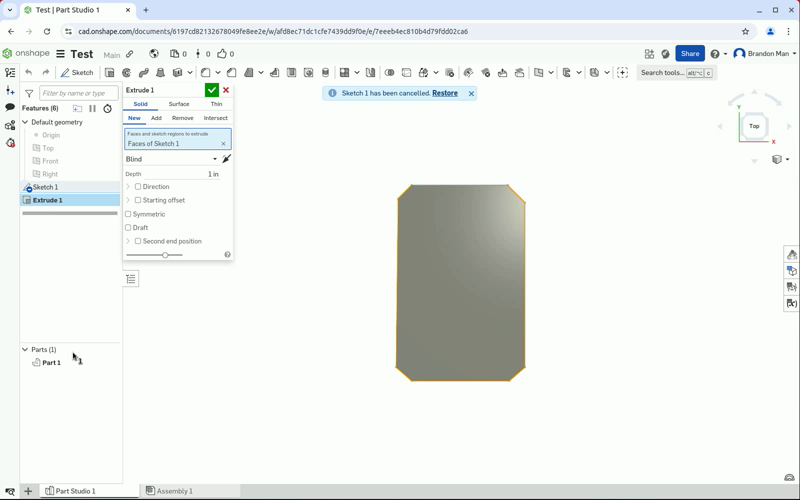
mouse_move(143, 106)
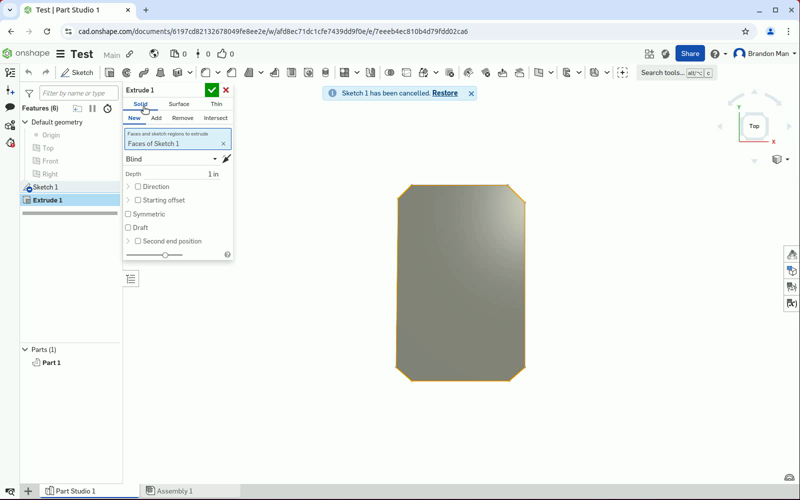
click(143, 106)
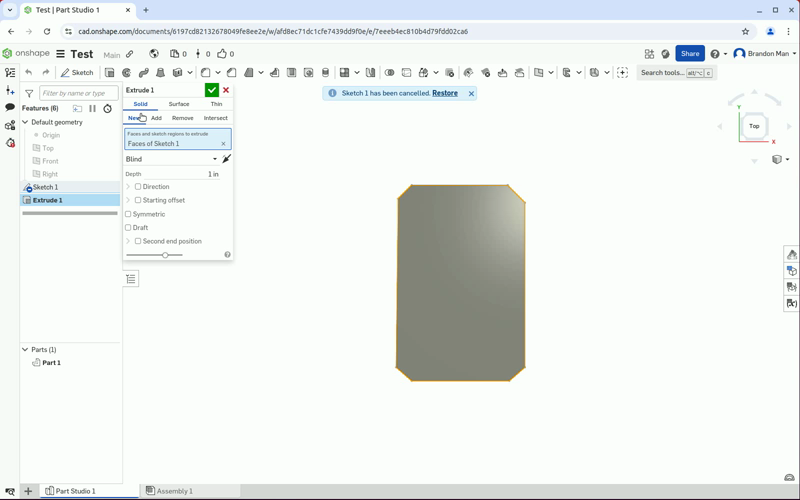
mouse_move(137, 120)
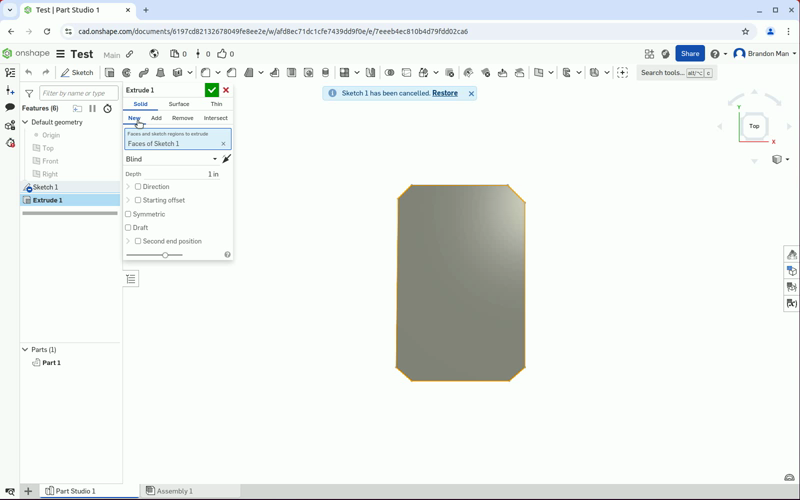
click(137, 120)
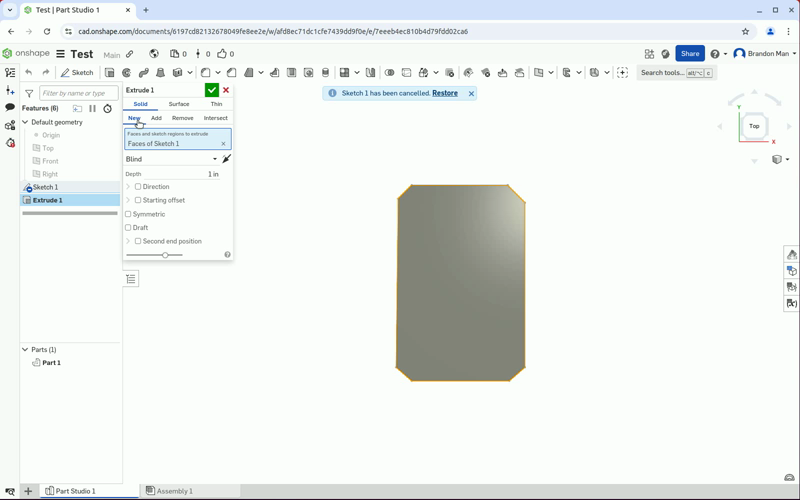
key(tab, 4)
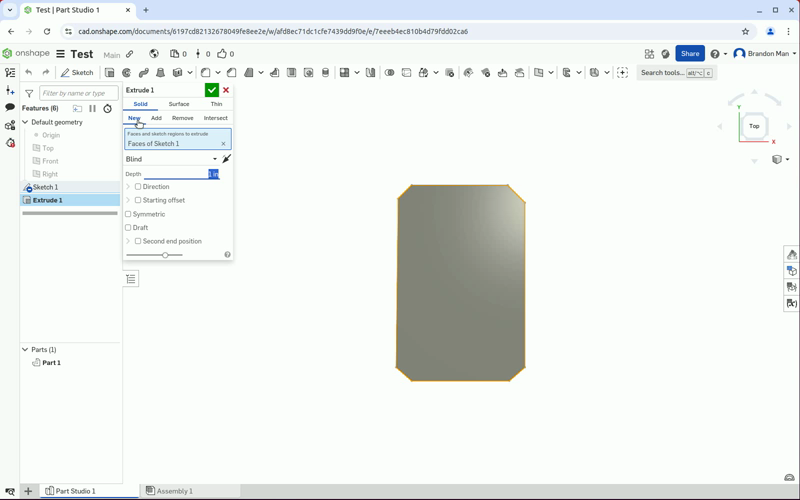
text(0.722)
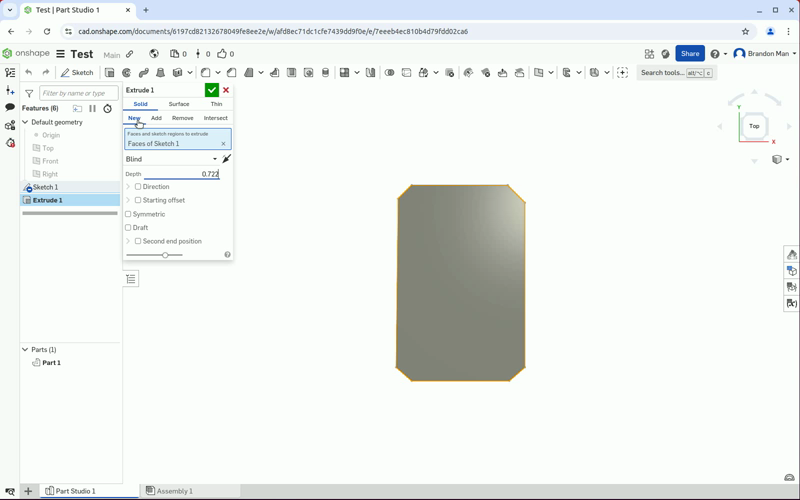
key(enter)
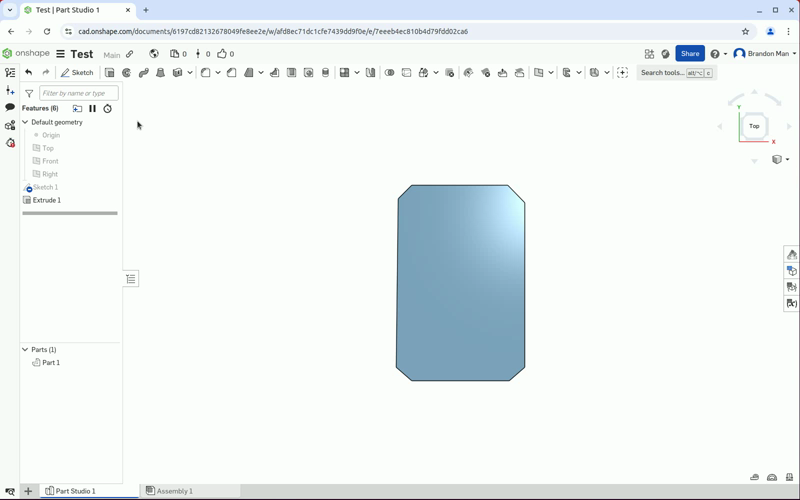
key(shift+h)
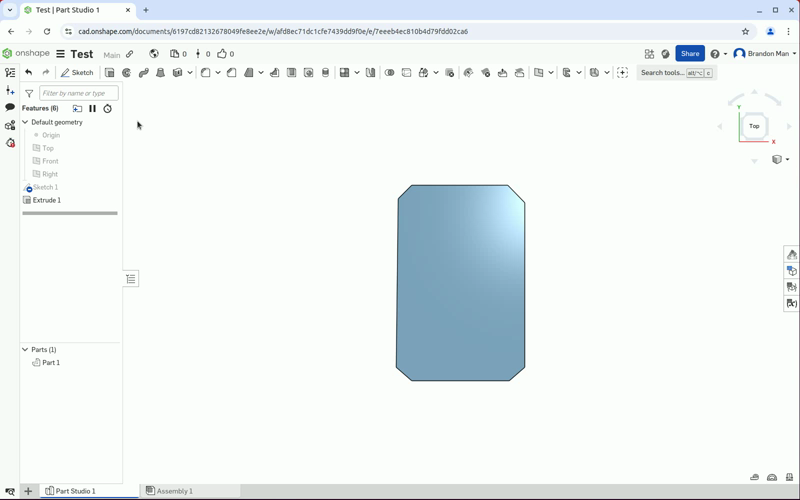
key(shift+h)
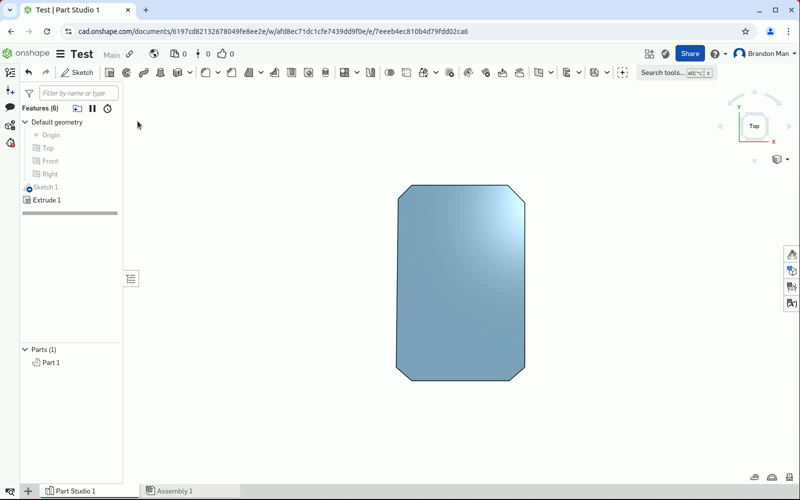
mouse_move(73, 189)
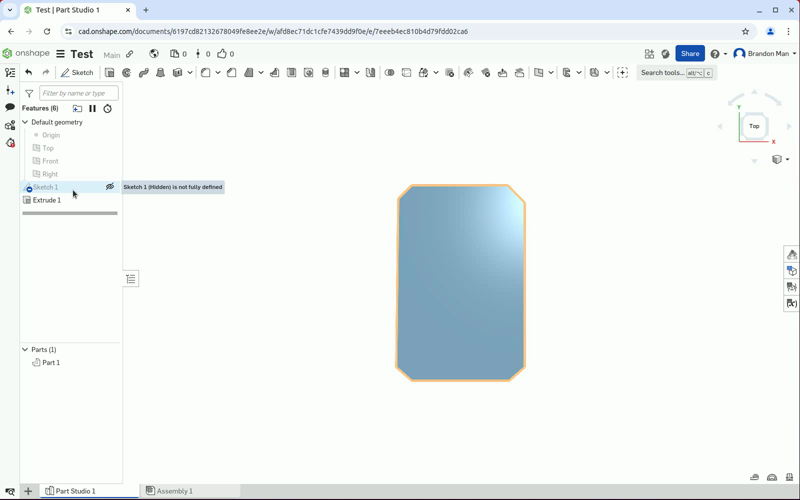
click(73, 189)
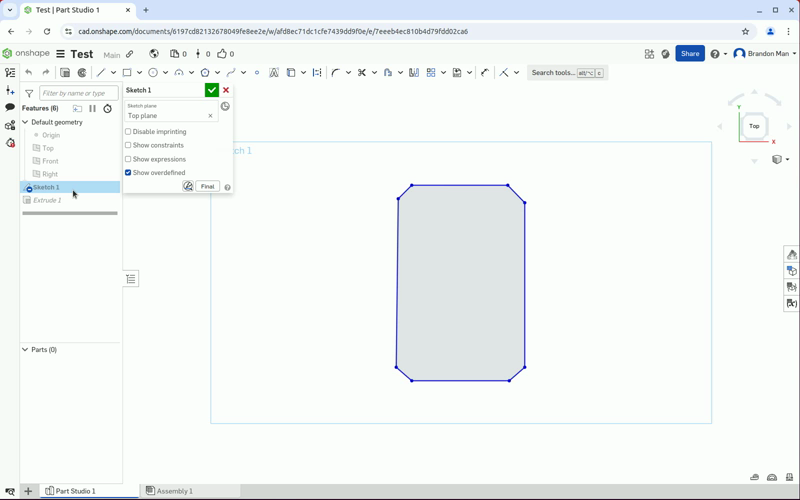
mouse_move(229, 92)
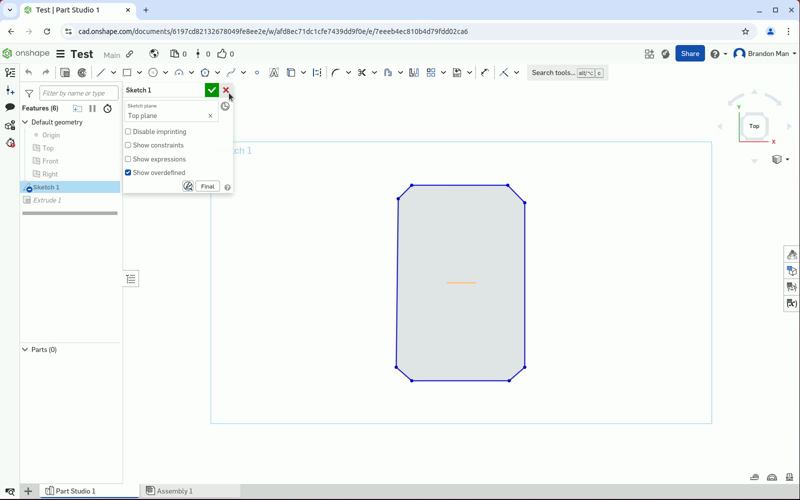
click(229, 92)
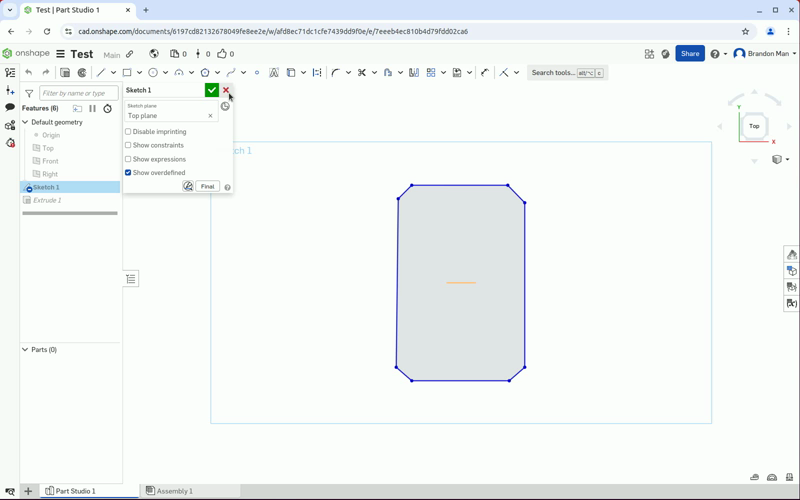
key(shift+s)
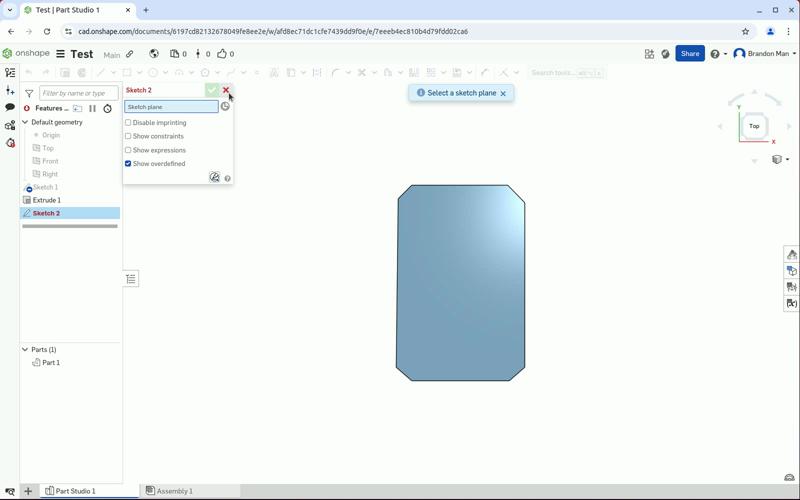
mouse_move(73, 150)
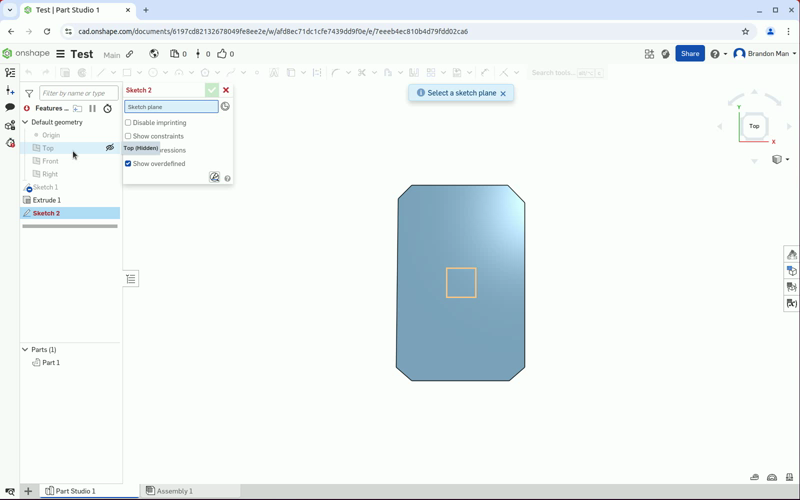
click(73, 150)
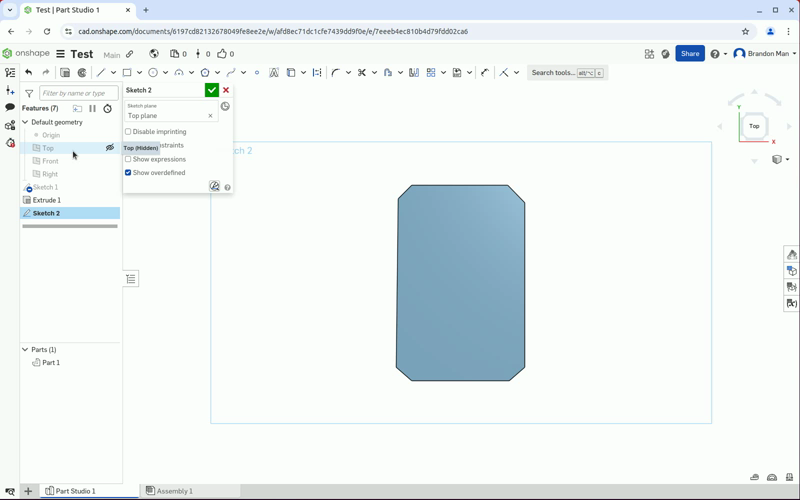
mouse_move(73, 352)
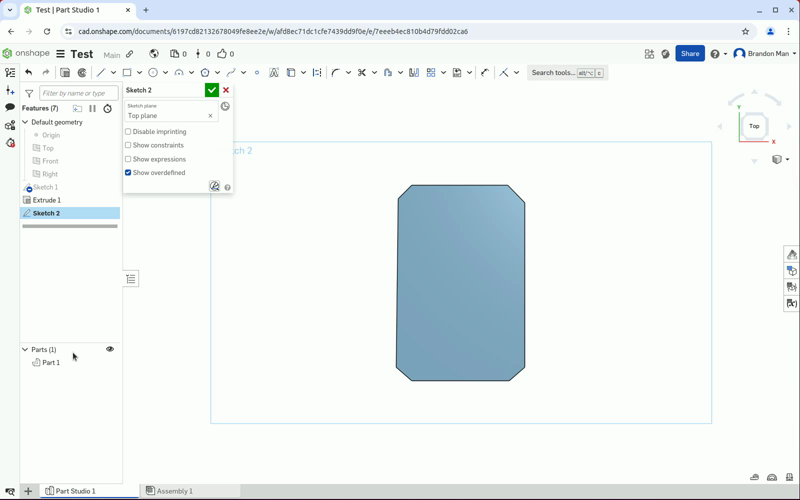
key(y)
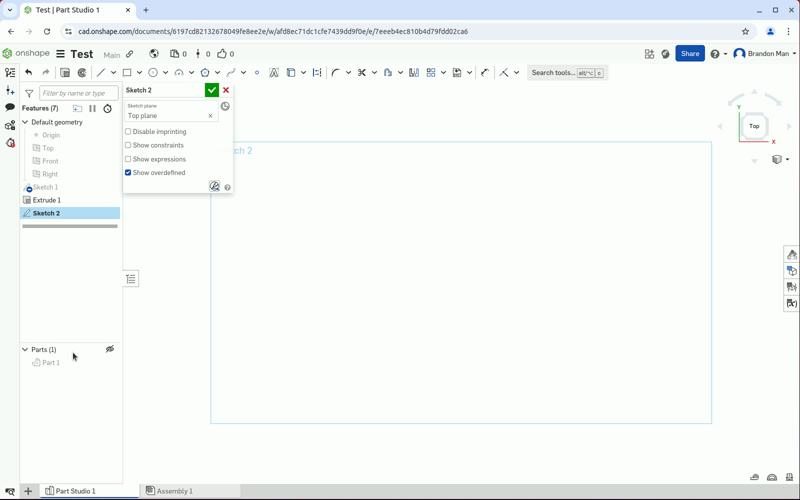
key(l)
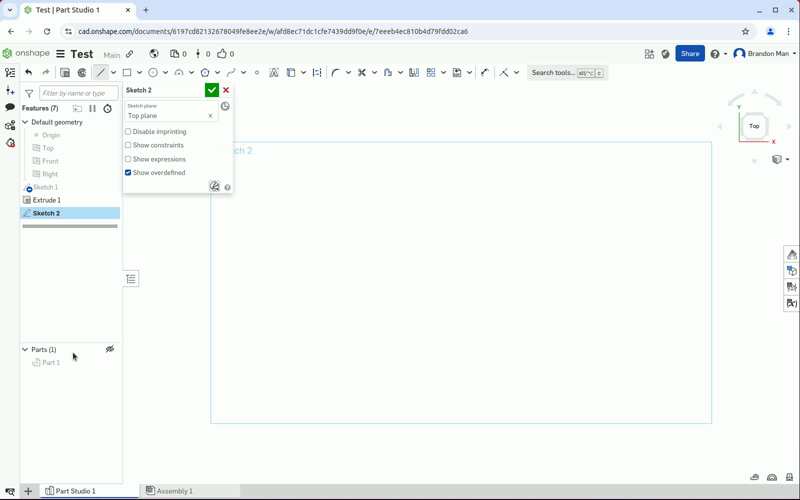
key_down(shift)
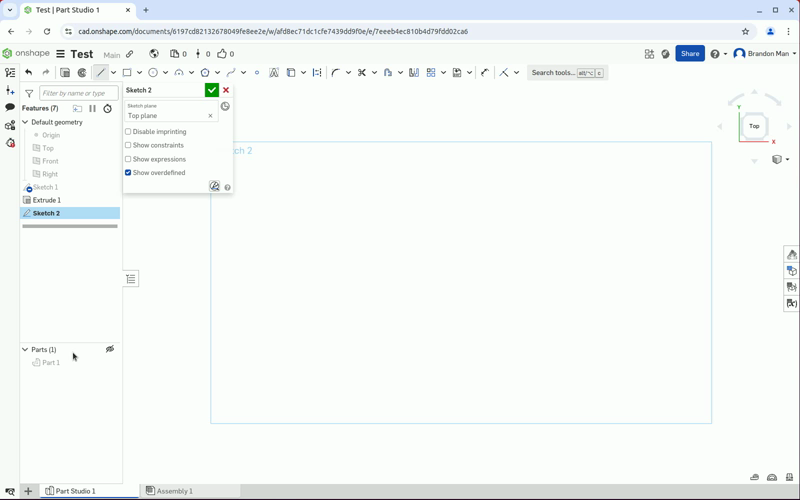
mouse_move(384, 184)
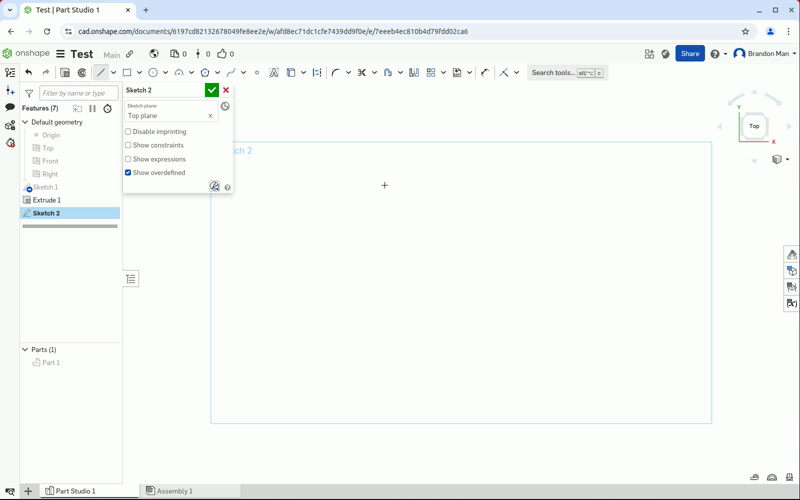
click(384, 184)
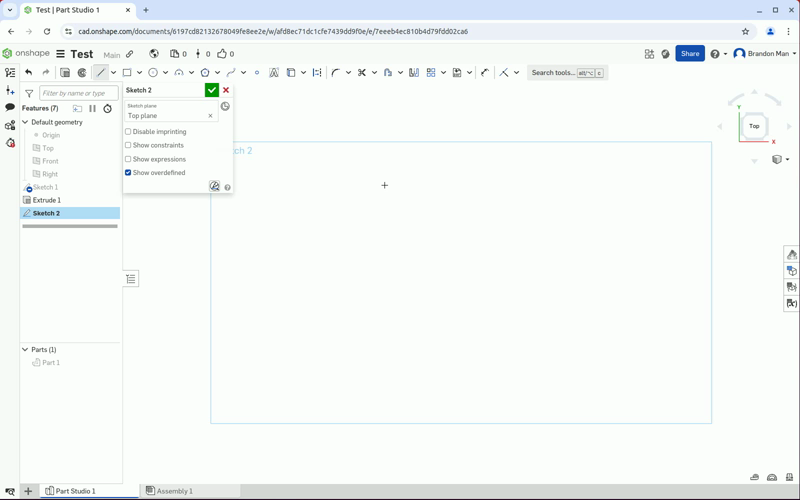
key_up(shift)
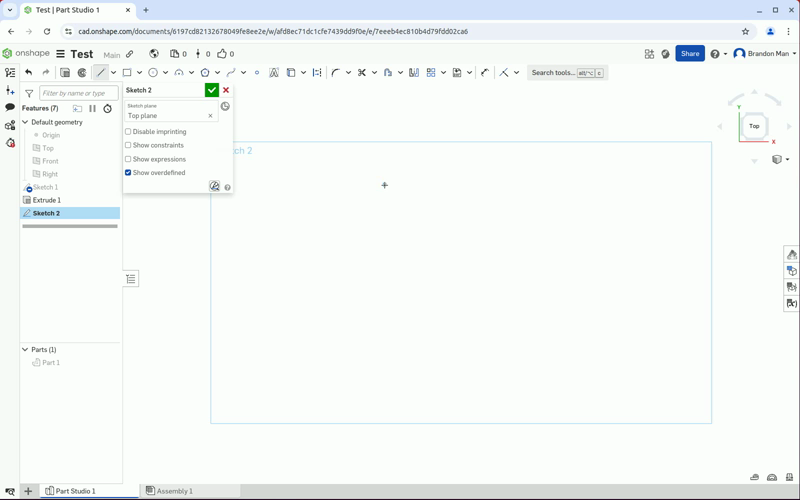
key_down(shift)
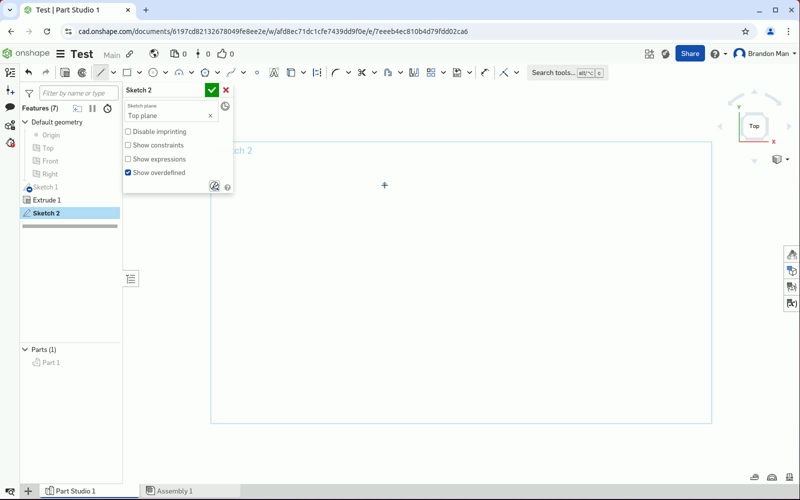
mouse_move(414, 184)
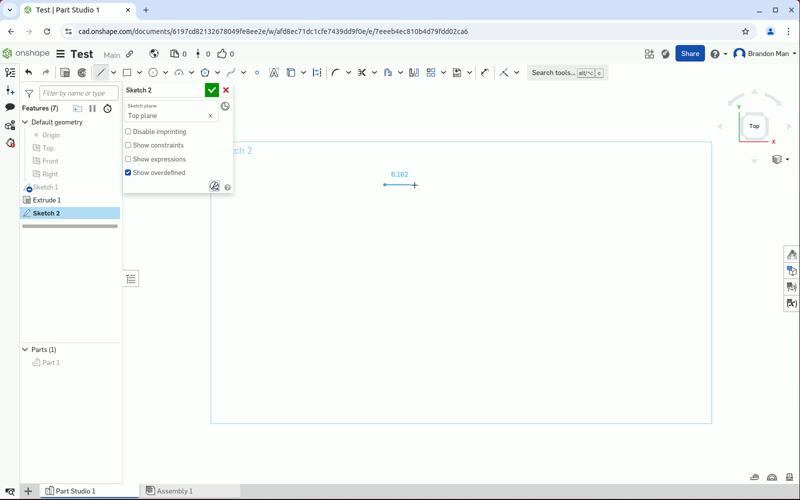
mouse_move(399, 199)
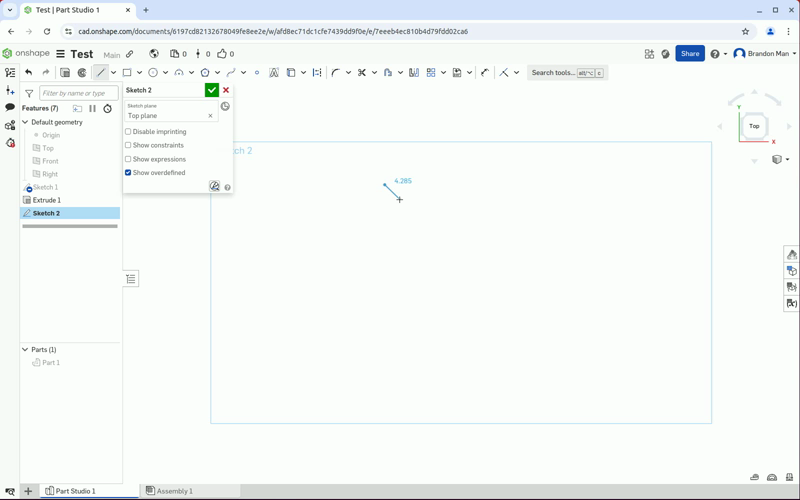
click(399, 199)
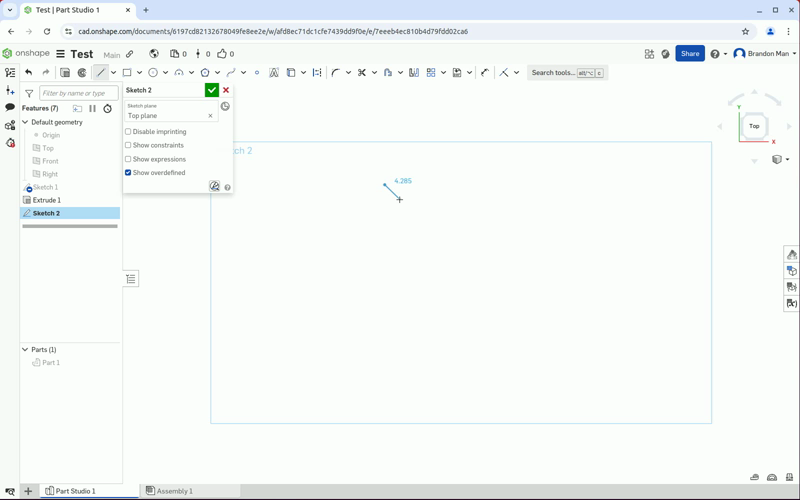
key_up(shift)
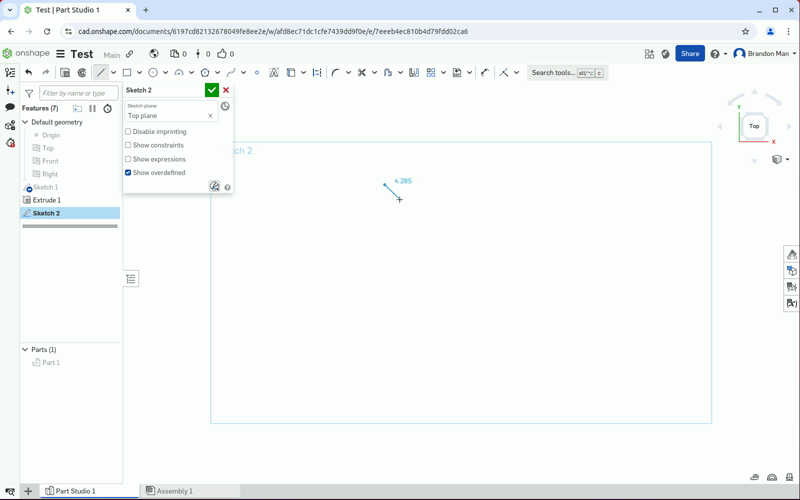
key_down(shift)
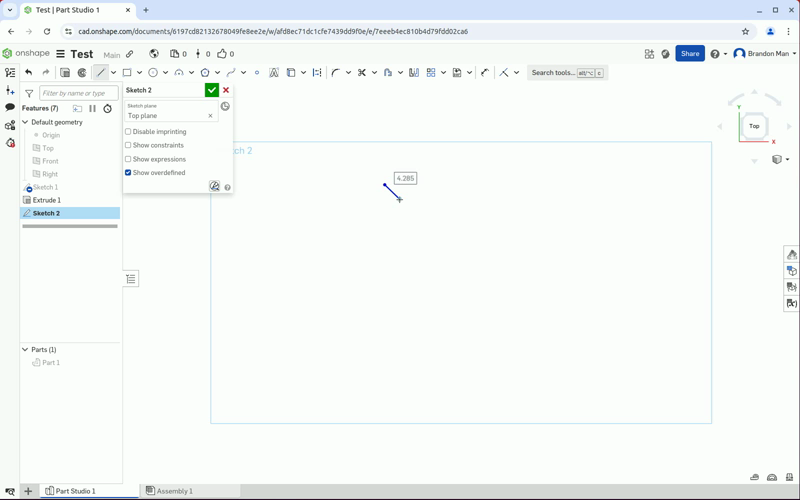
mouse_move(429, 199)
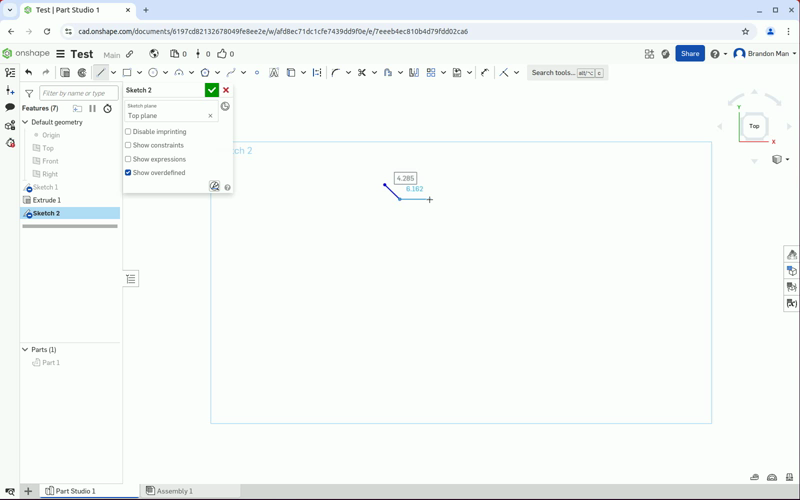
mouse_move(413, 184)
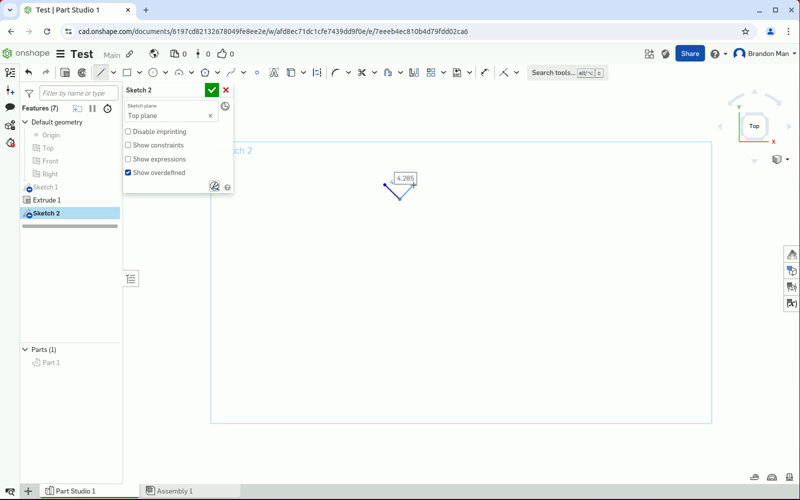
click(413, 184)
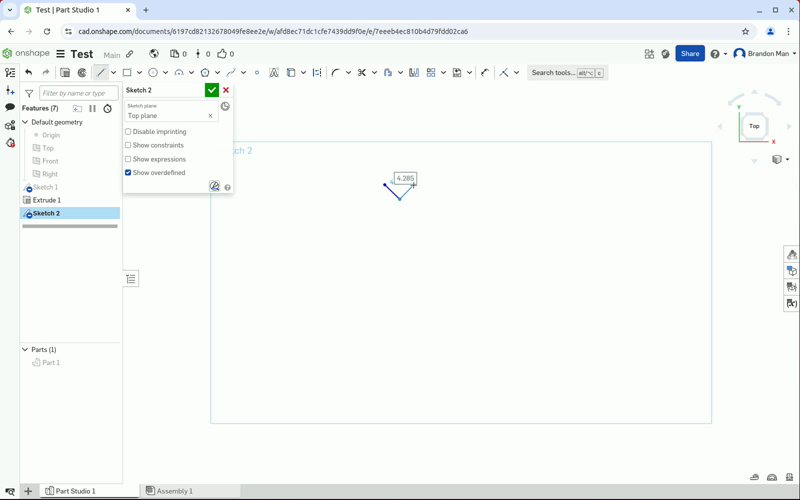
key_up(shift)
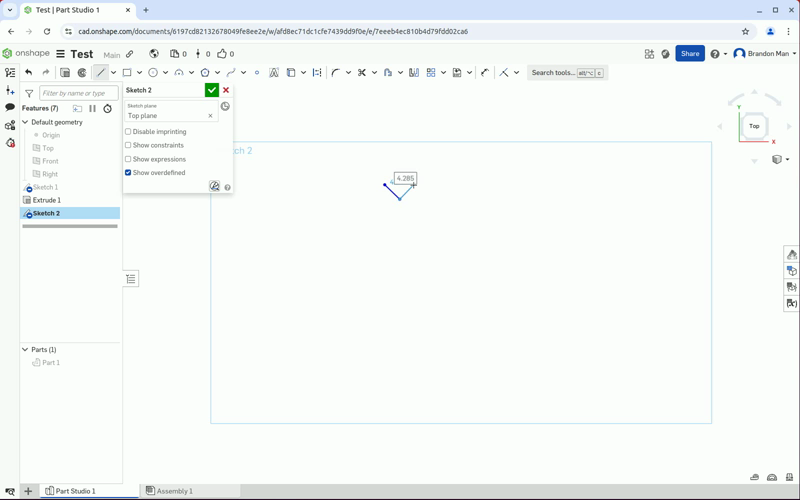
key_down(shift)
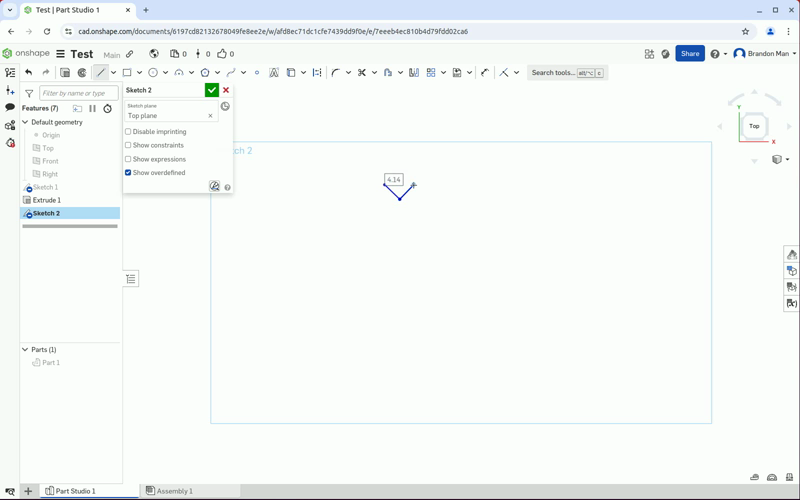
mouse_move(443, 184)
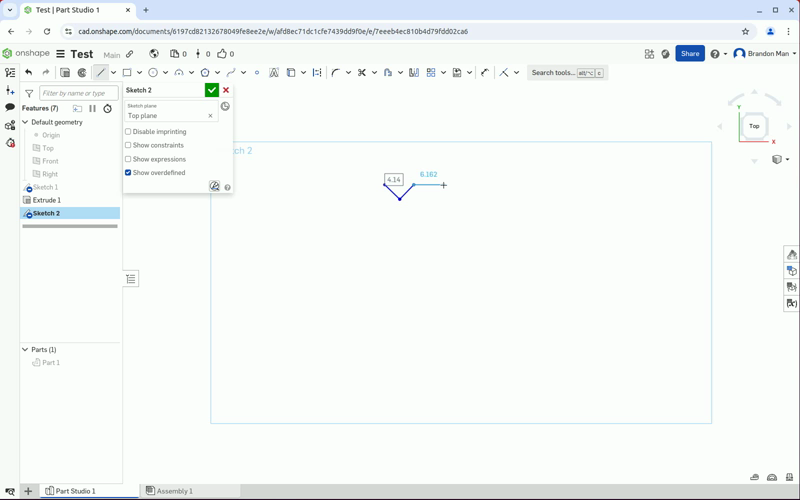
mouse_move(398, 170)
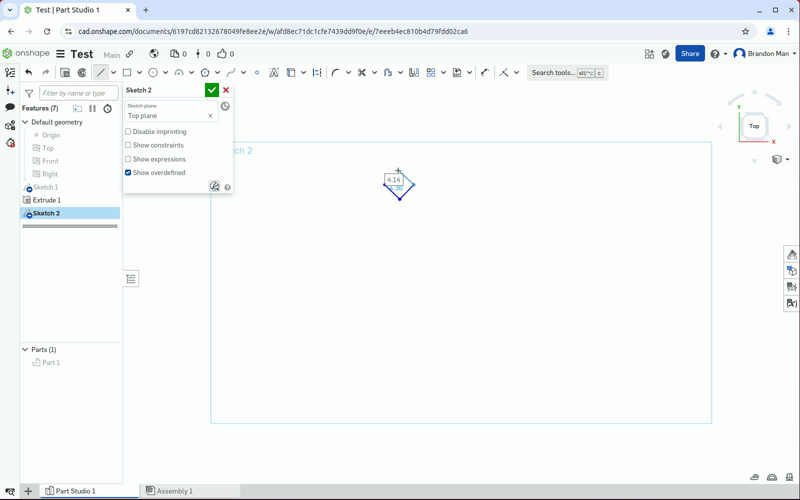
click(398, 170)
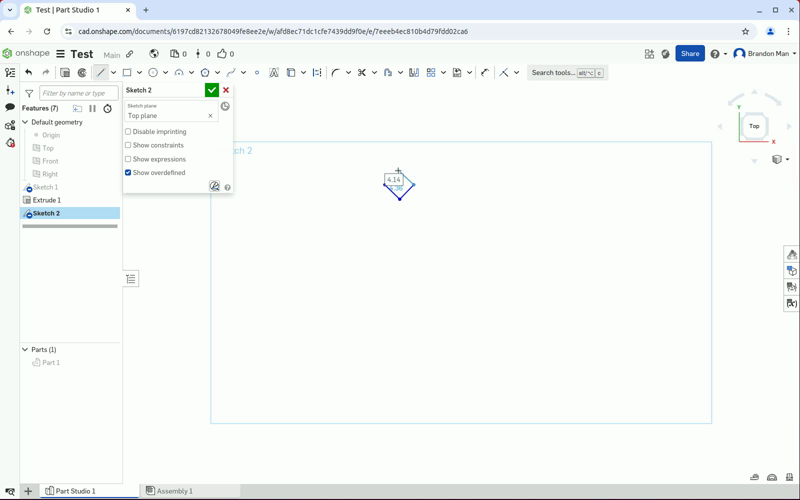
key_up(shift)
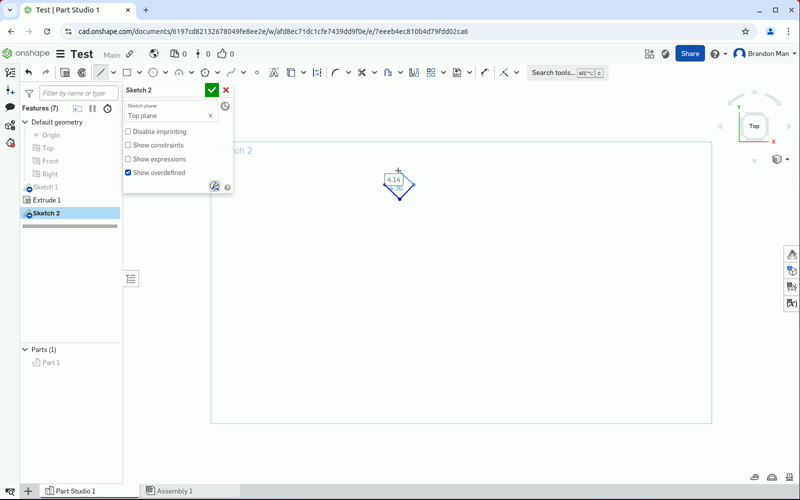
mouse_move(428, 170)
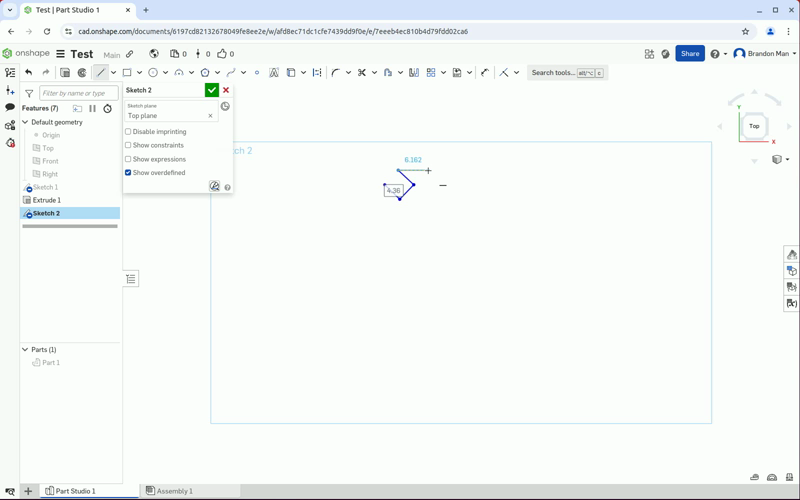
key_down(shift)
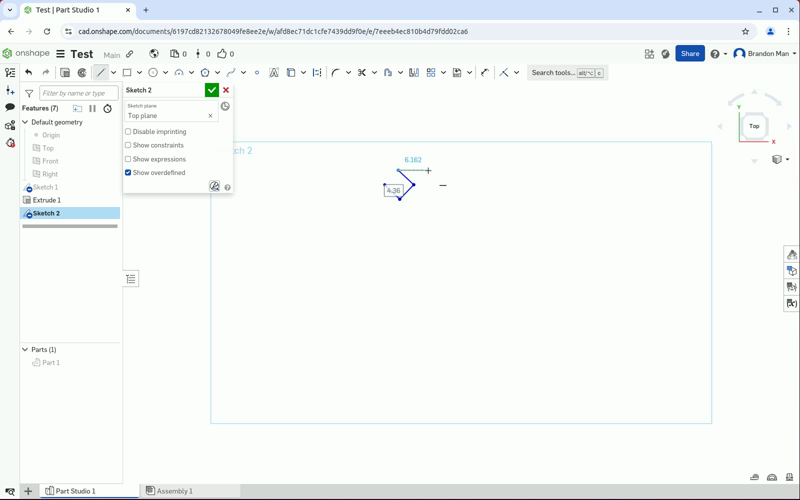
mouse_move(384, 184)
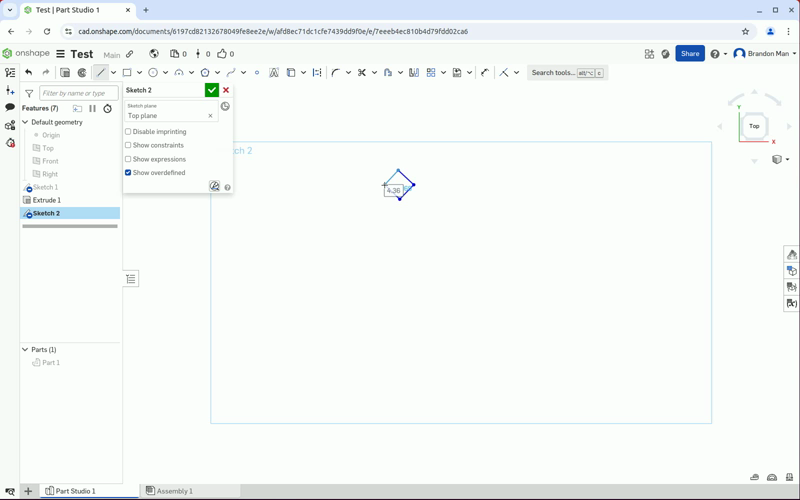
key_up(shift)
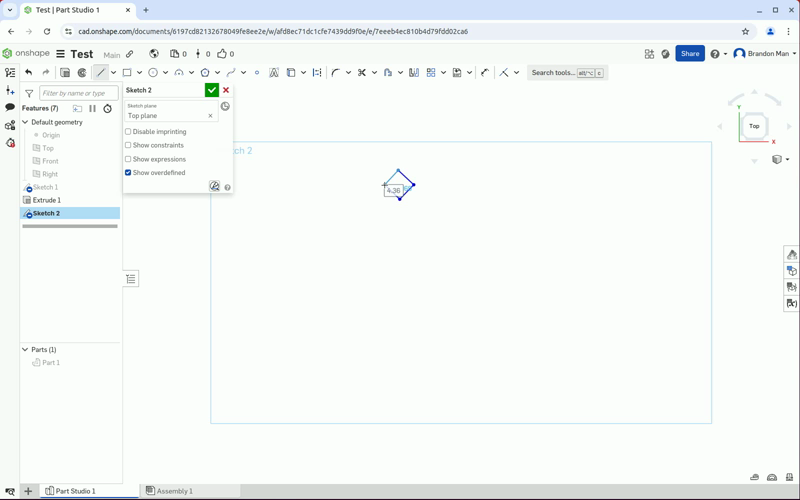
click(384, 184)
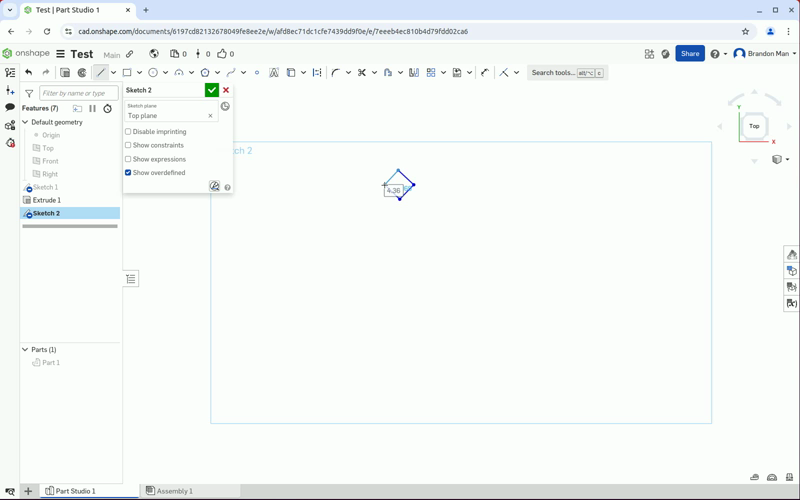
key(esc)
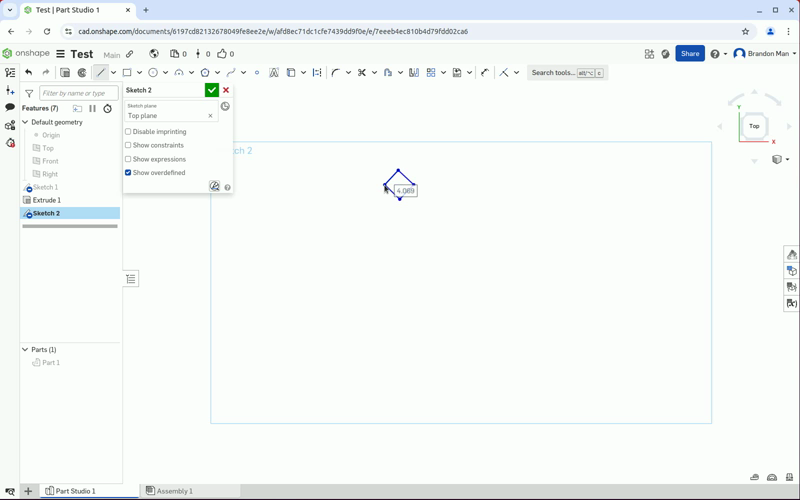
key(c)
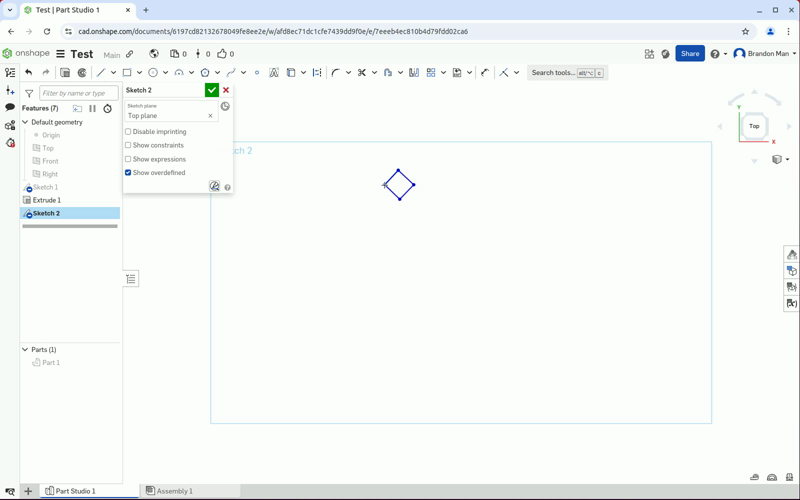
key_down(shift)
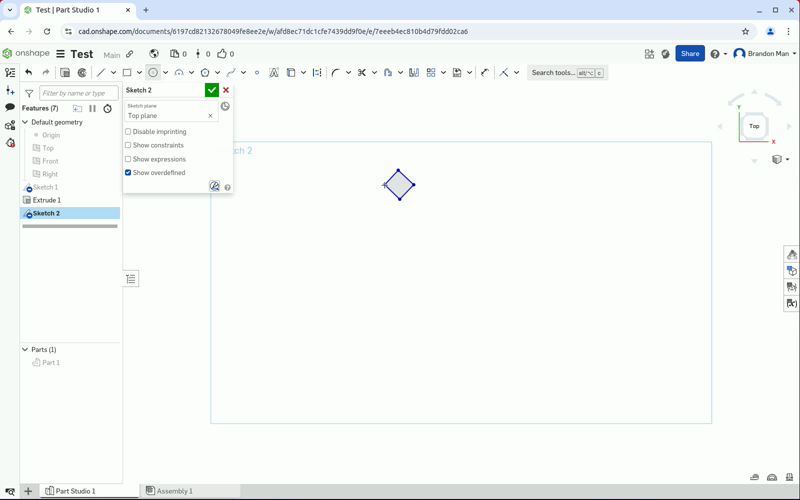
mouse_move(399, 184)
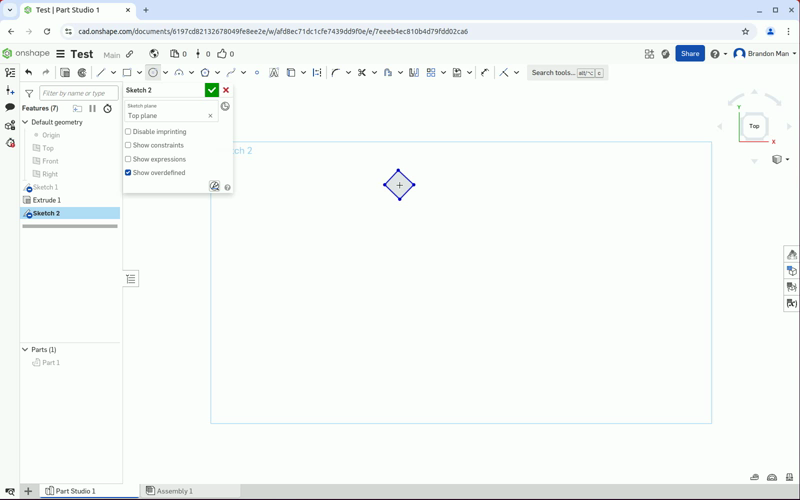
click(399, 184)
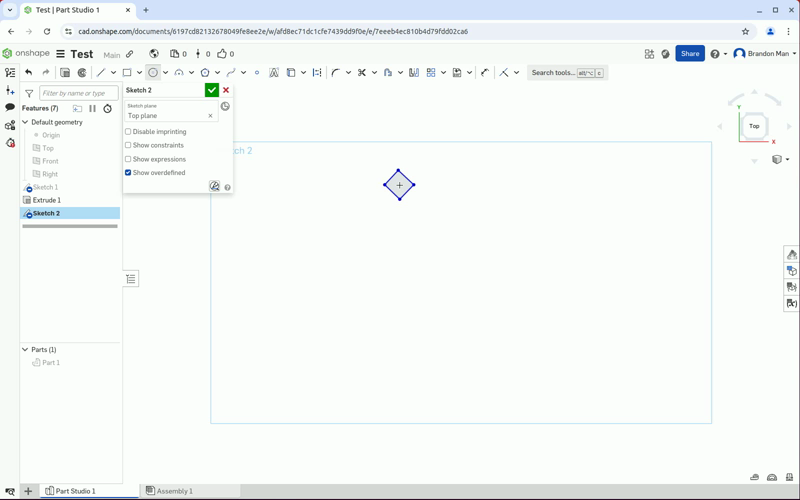
key_up(shift)
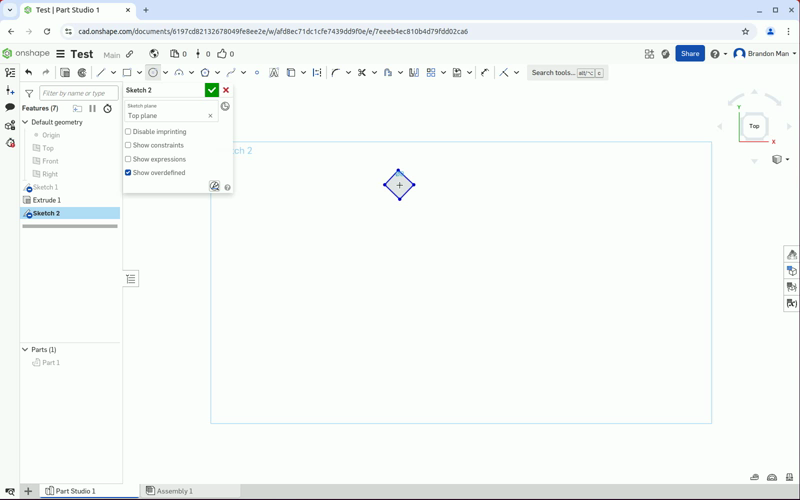
mouse_move(406, 184)
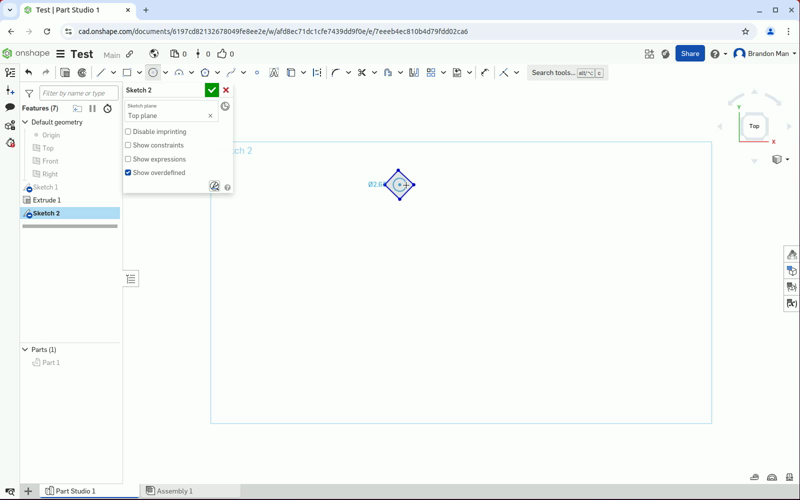
click(406, 184)
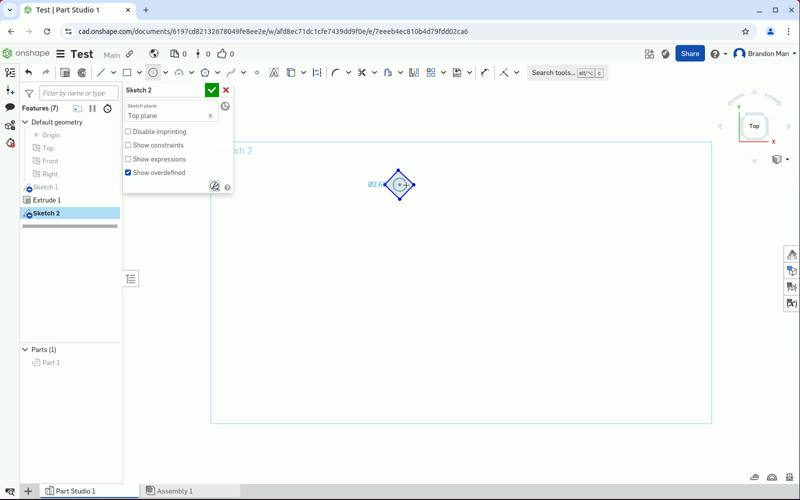
key(esc)
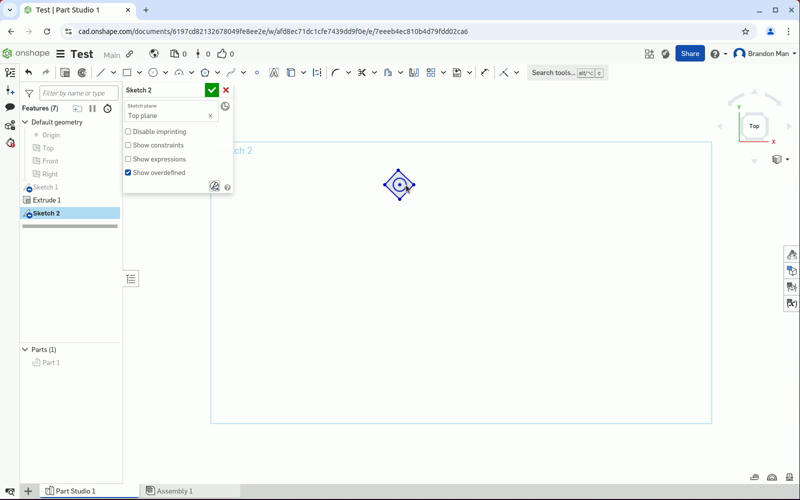
mouse_move(405, 179)
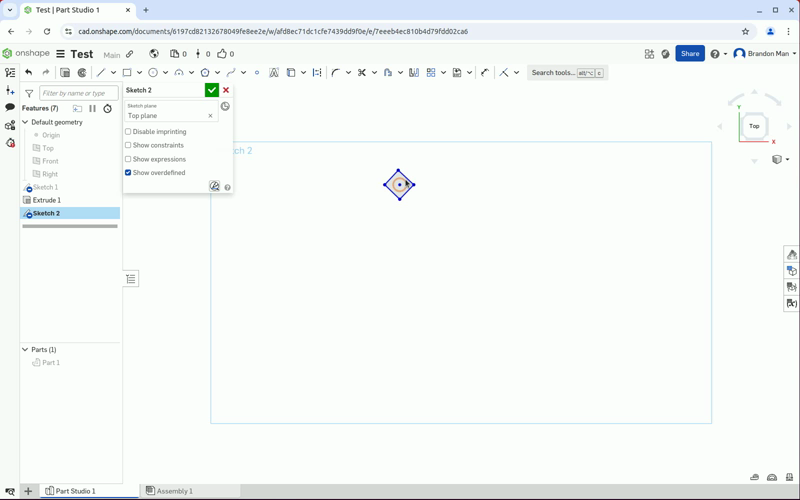
scroll(6)
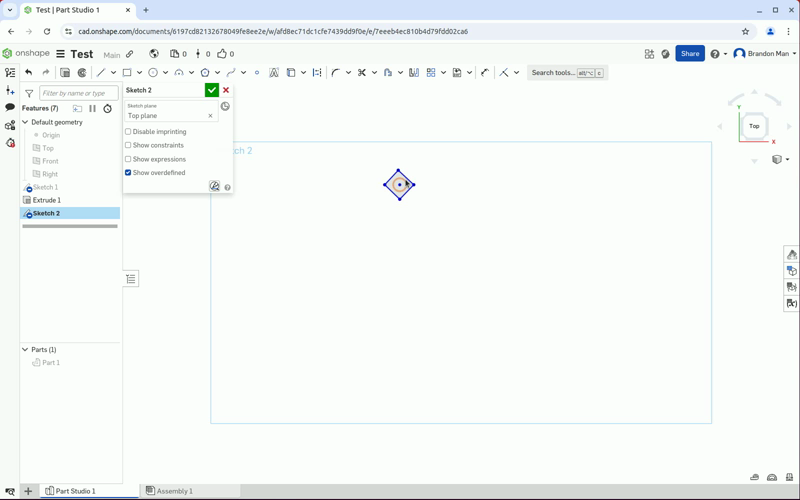
scroll(6)
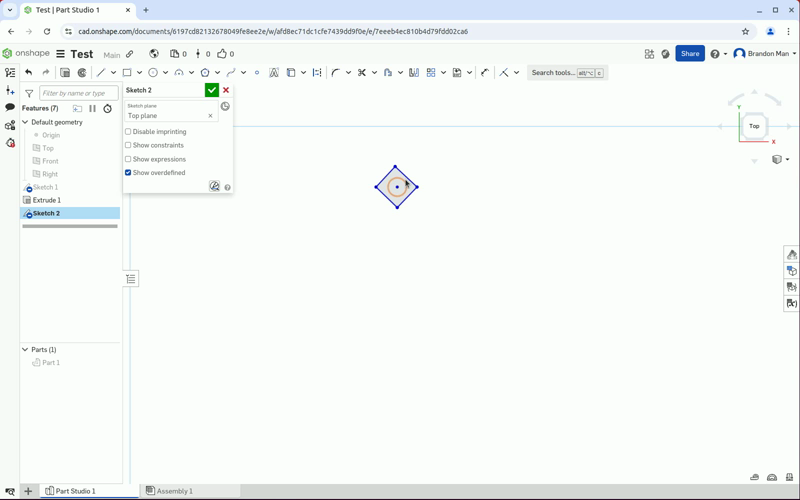
scroll(6)
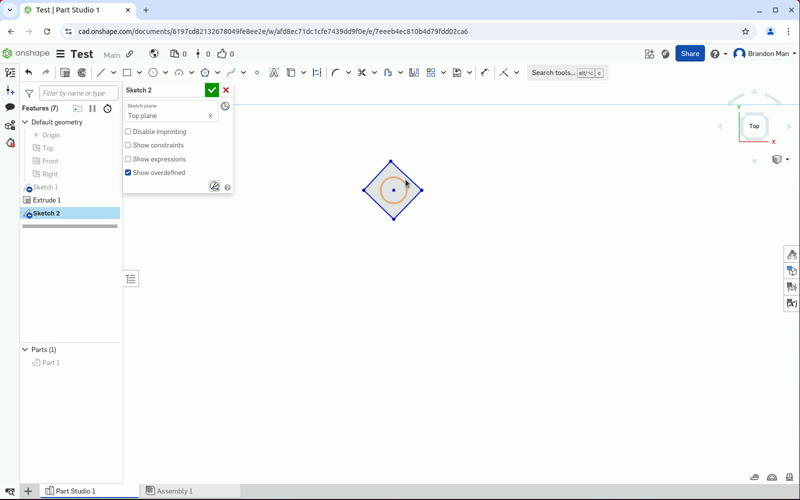
scroll(6)
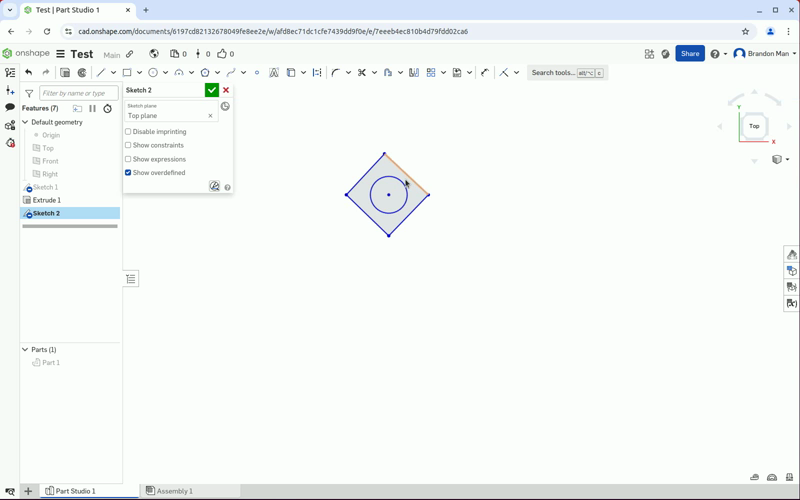
scroll(6)
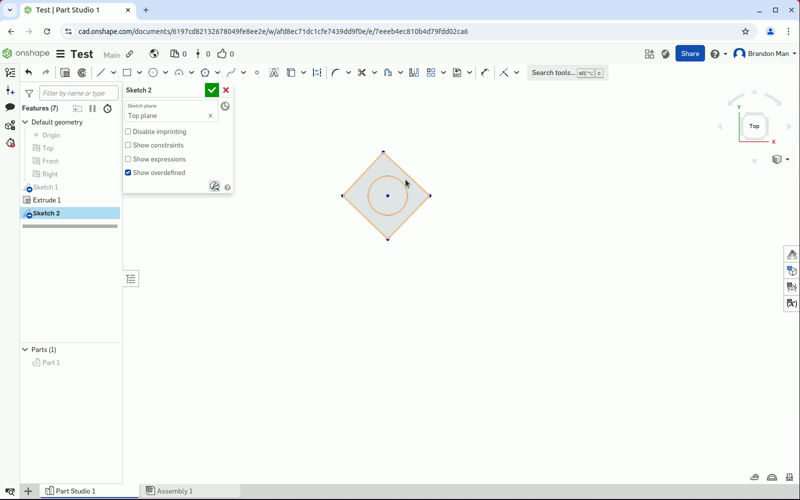
scroll(6)
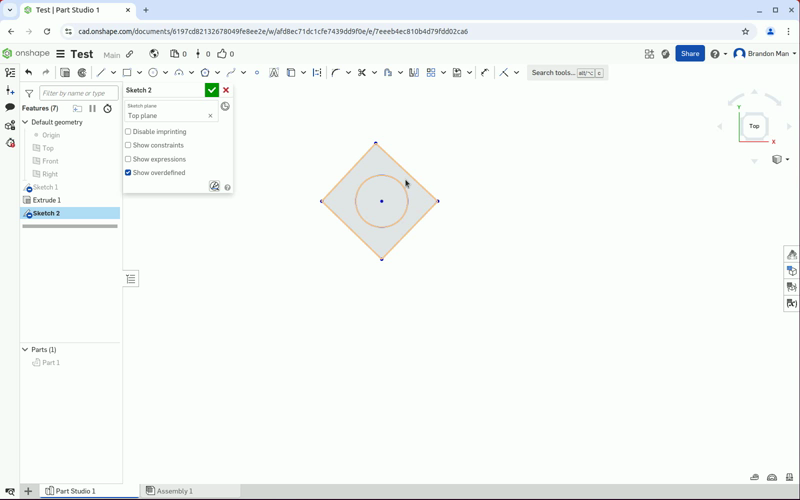
scroll(6)
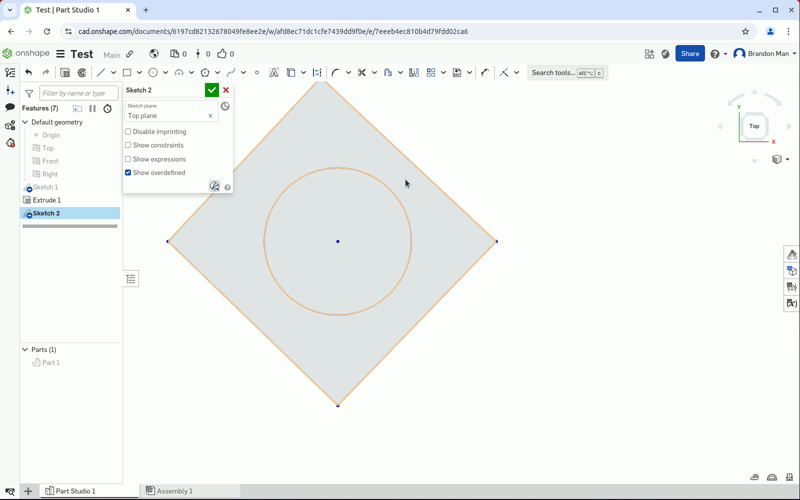
click(405, 179)
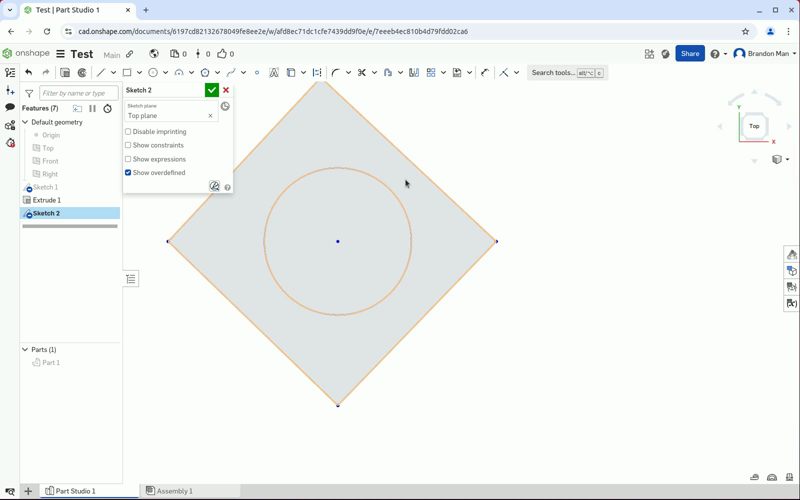
scroll(-6)
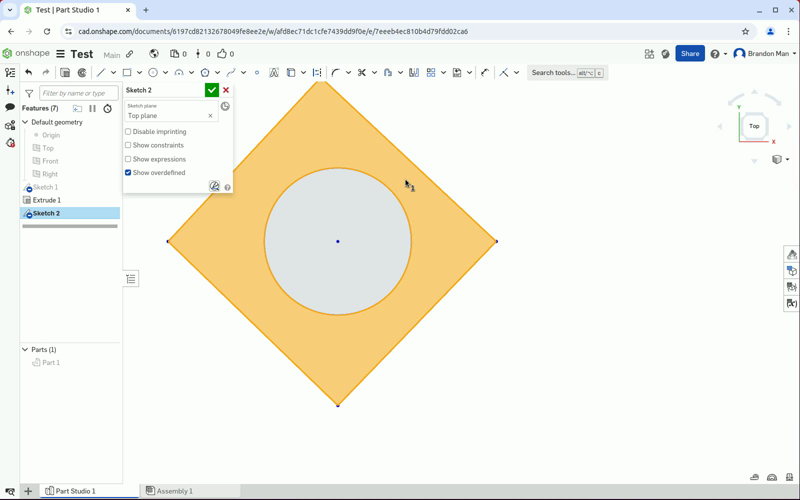
scroll(-6)
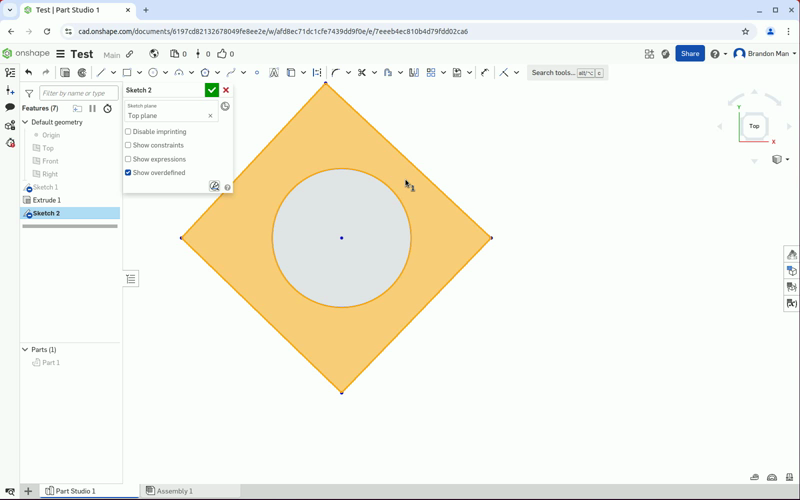
scroll(-6)
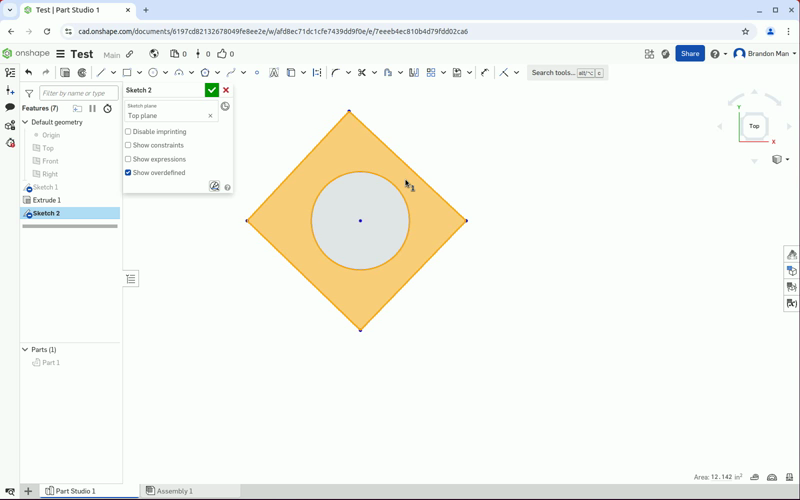
scroll(-6)
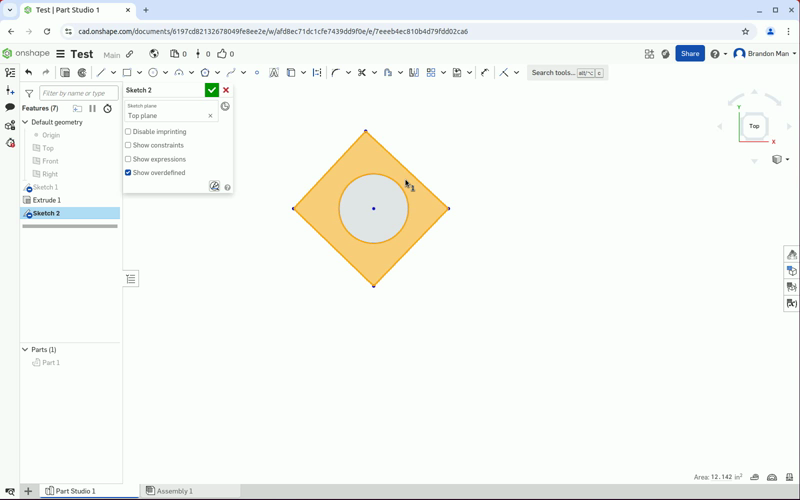
scroll(-6)
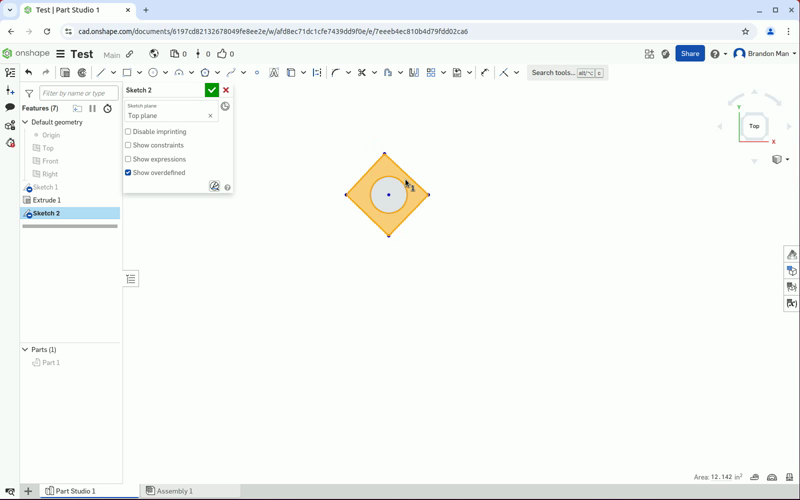
scroll(-6)
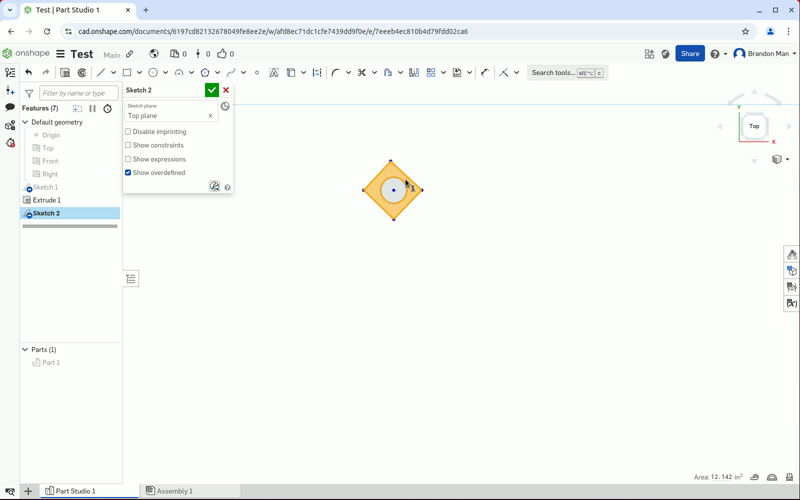
scroll(-6)
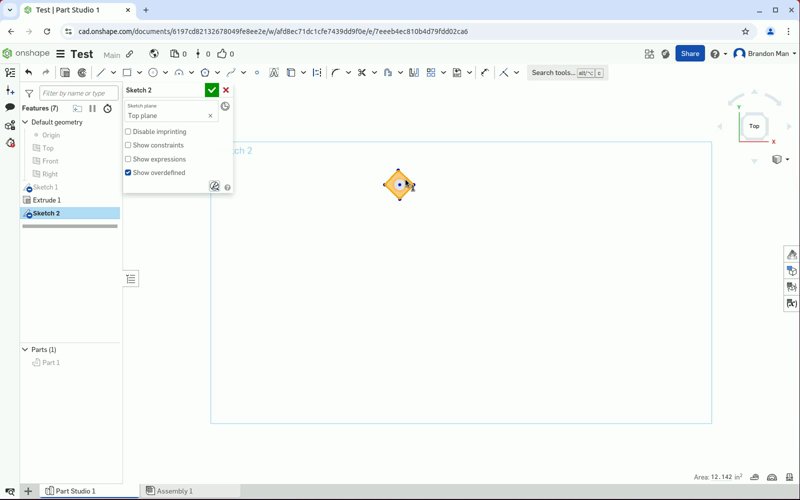
mouse_move(73, 352)
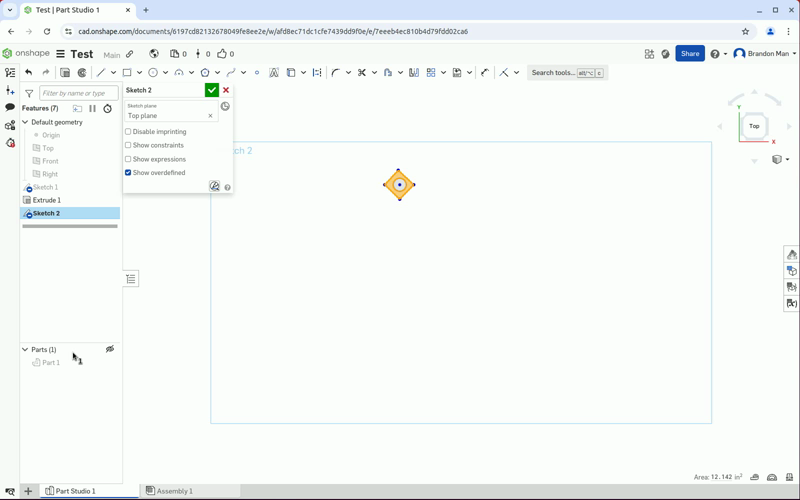
key(shift+y)
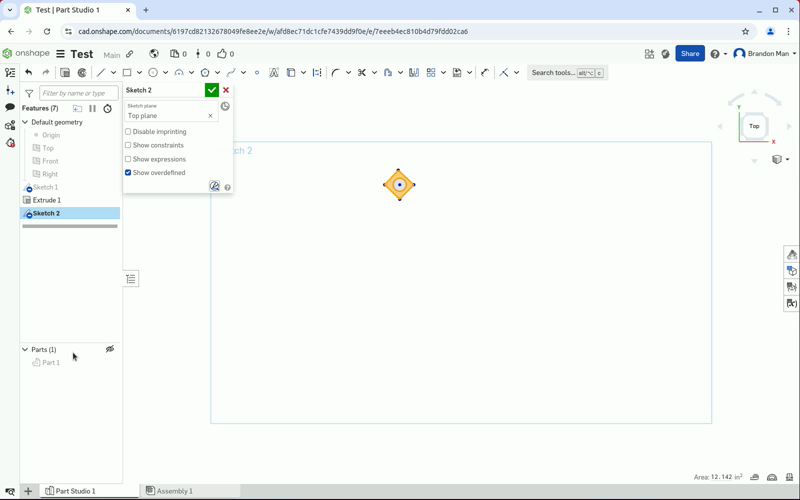
key(shift+e)
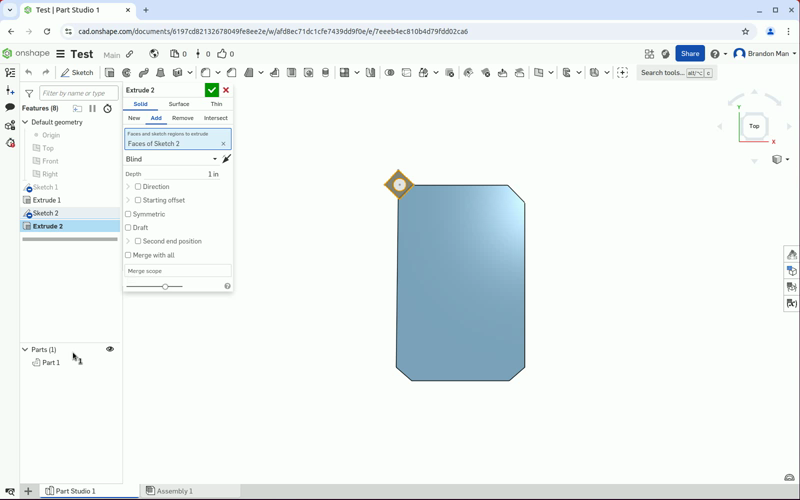
mouse_move(143, 106)
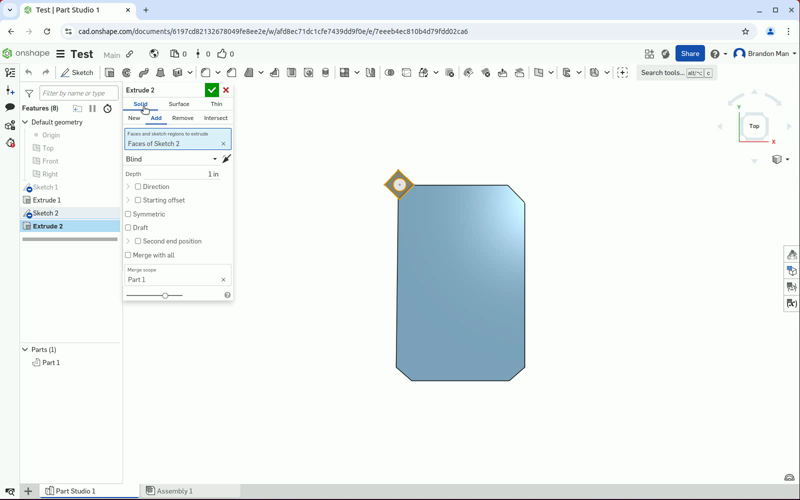
click(143, 106)
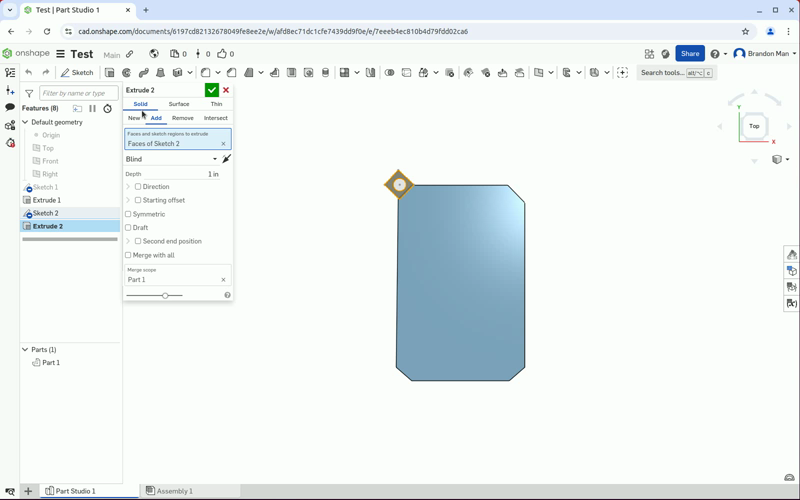
mouse_move(137, 120)
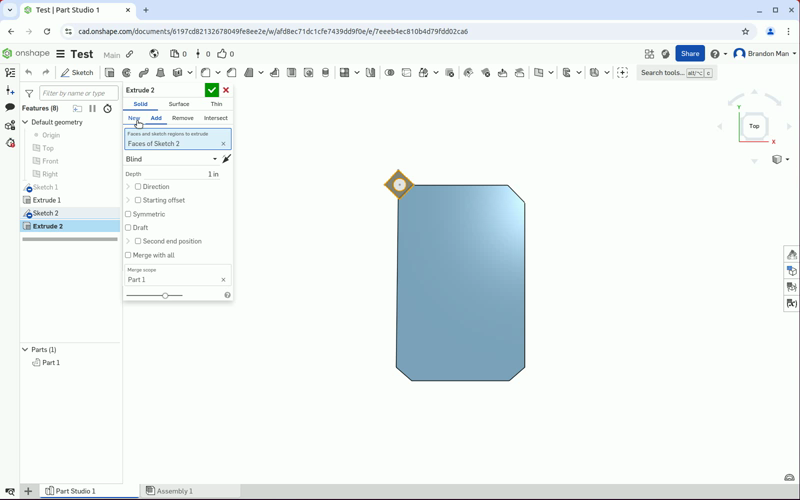
click(137, 120)
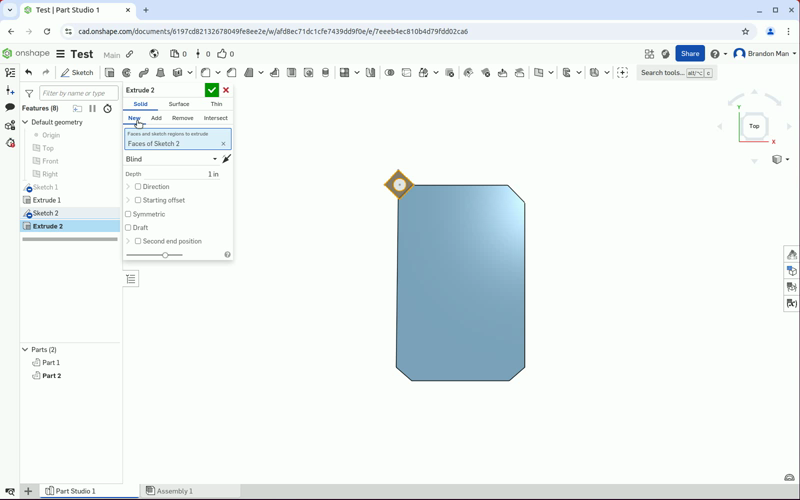
key(tab, 4)
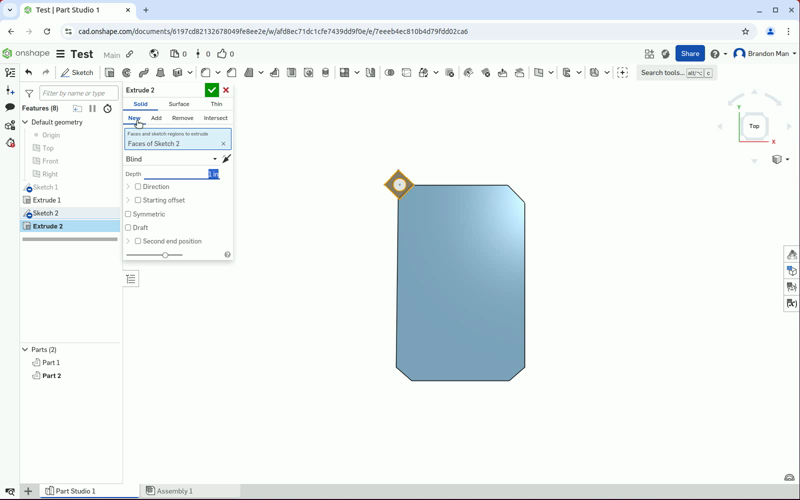
text(5.296)
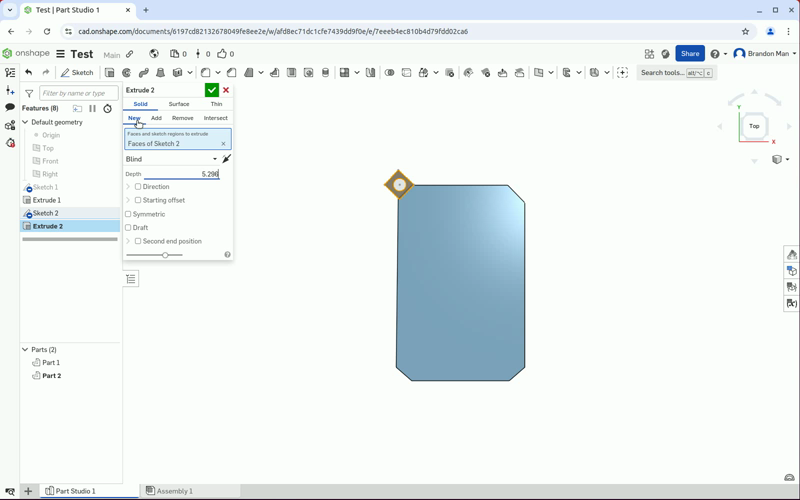
key(enter)
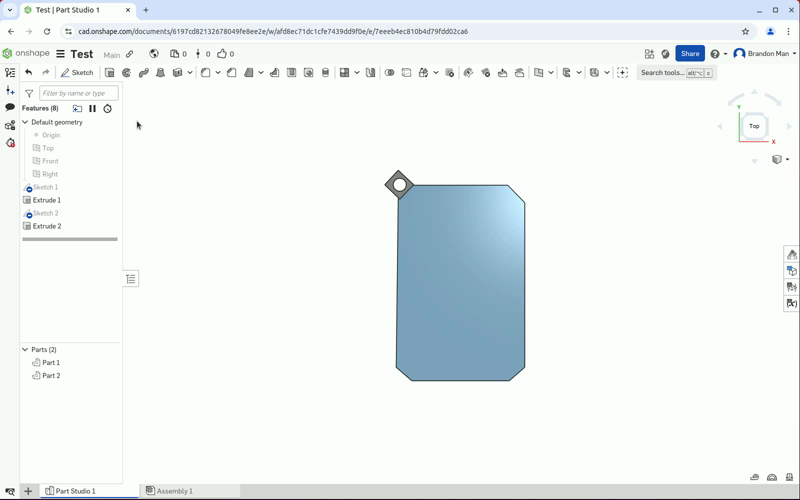
key(shift+h)
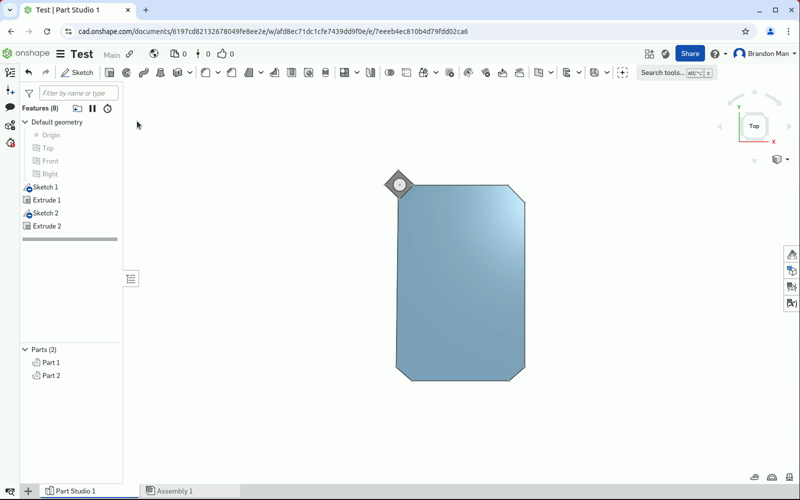
key(shift+h)
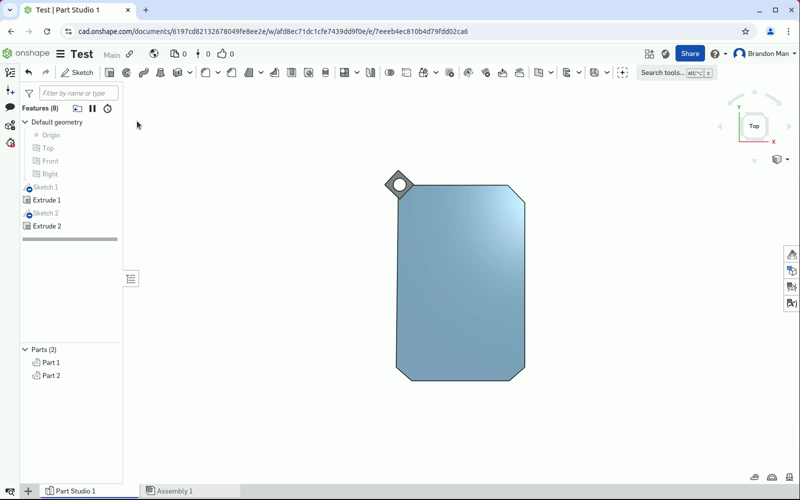
mouse_move(73, 189)
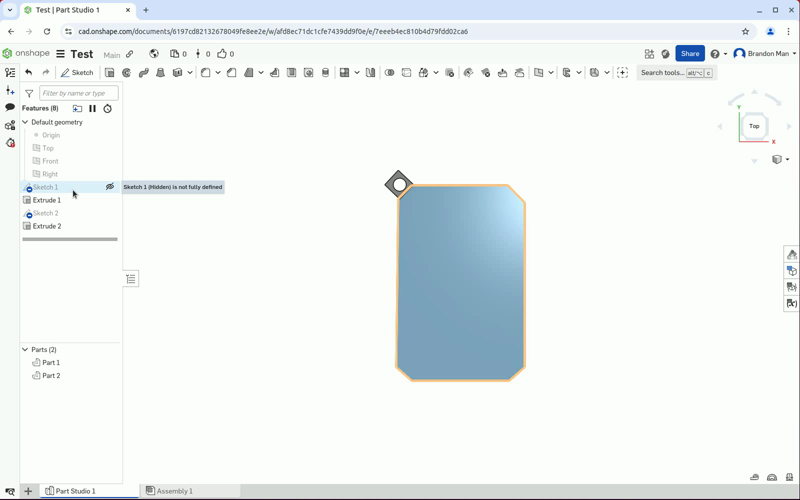
click(73, 189)
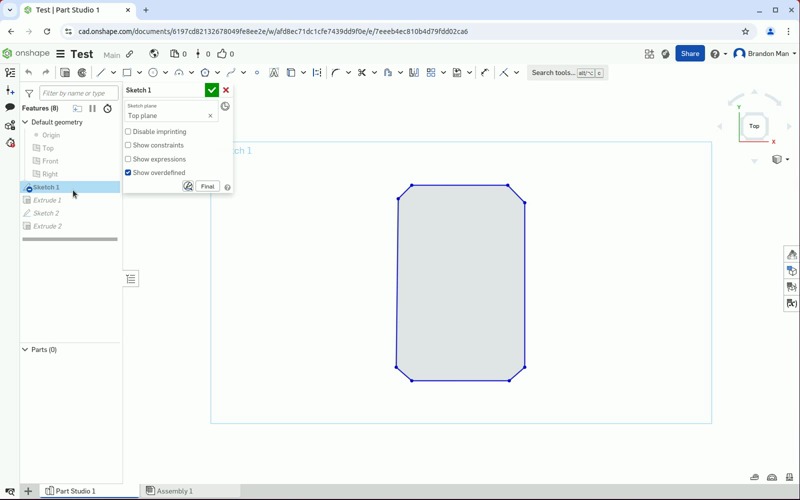
mouse_move(229, 92)
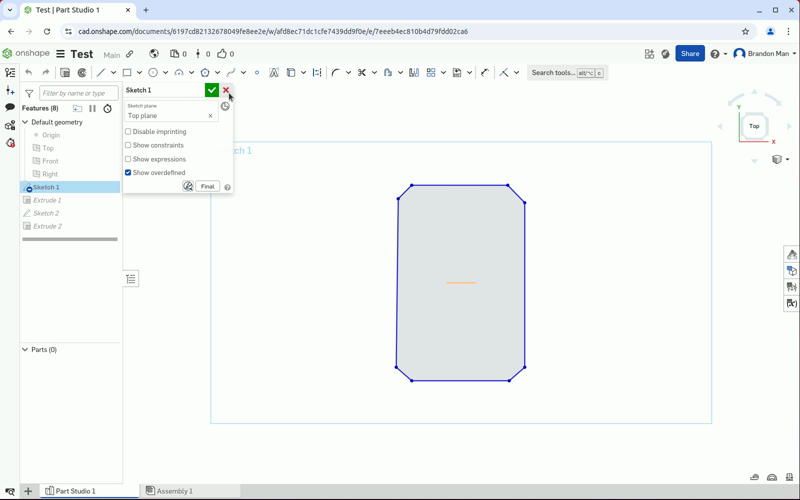
click(229, 92)
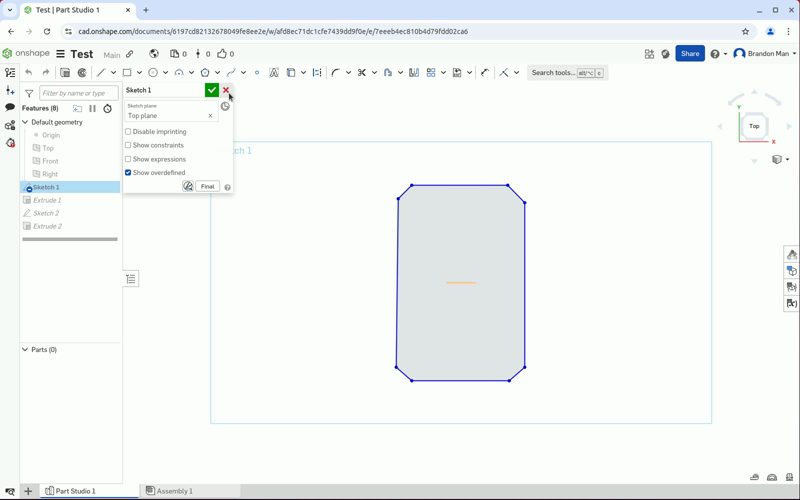
key(shift+s)
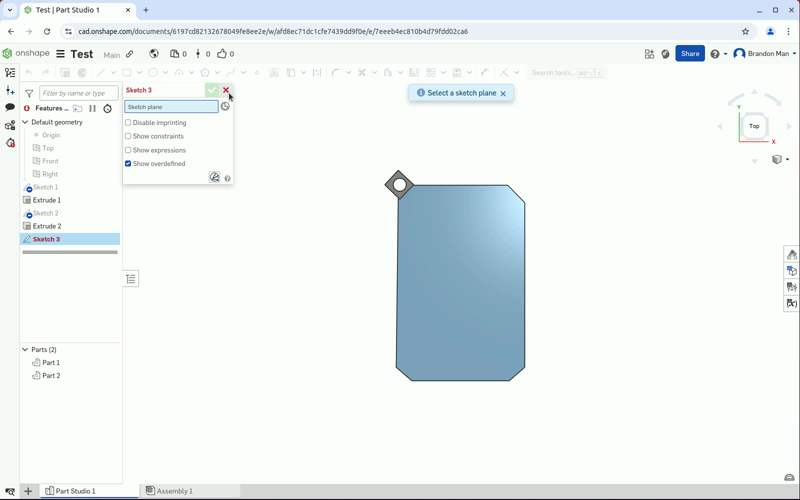
mouse_move(73, 150)
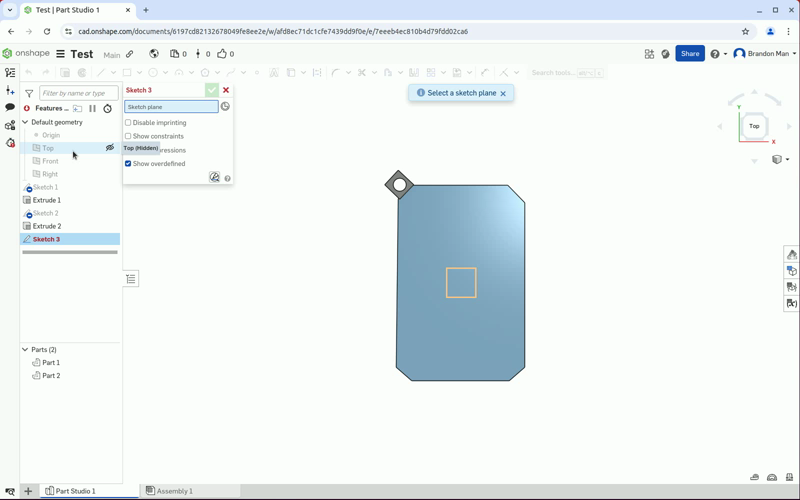
click(73, 150)
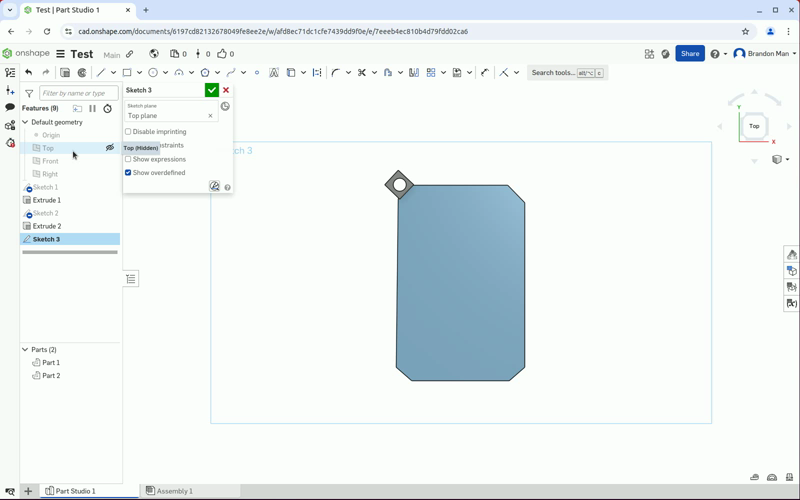
mouse_move(73, 352)
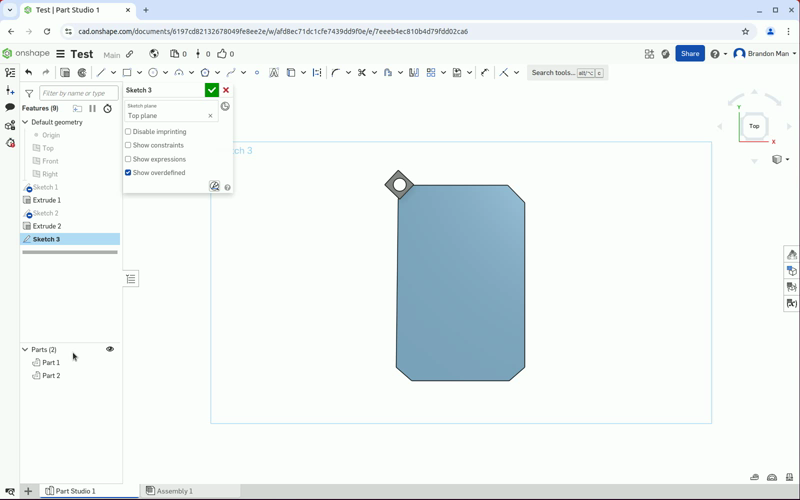
key(y)
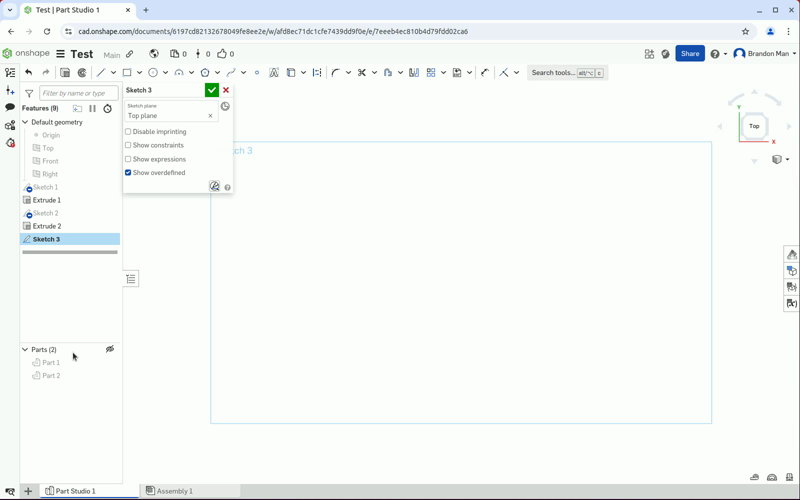
key(l)
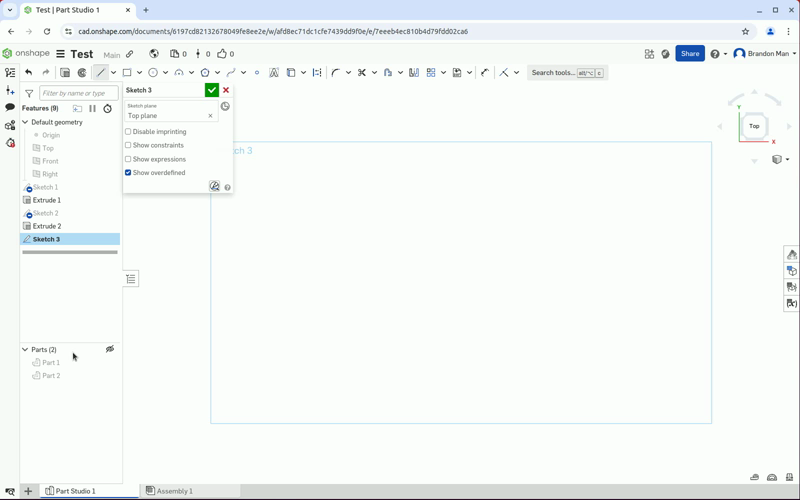
key_down(shift)
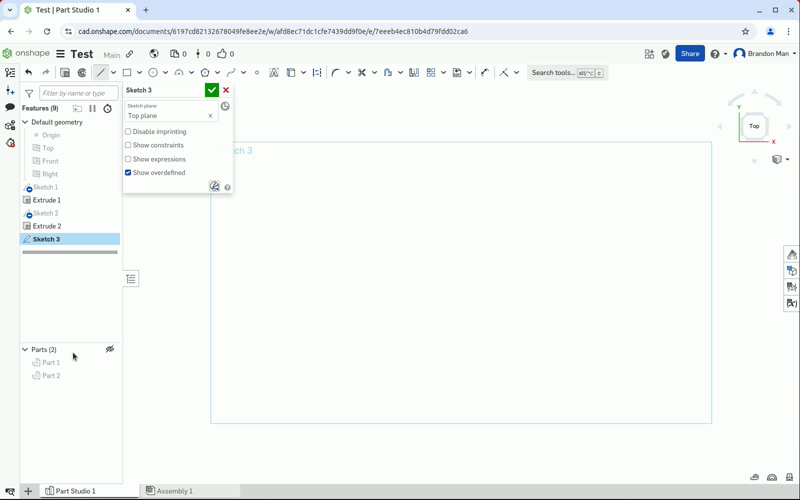
mouse_move(383, 381)
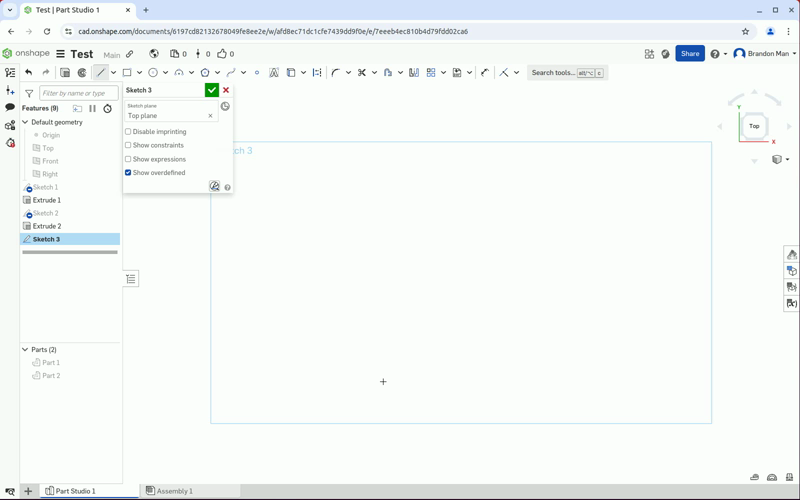
click(383, 381)
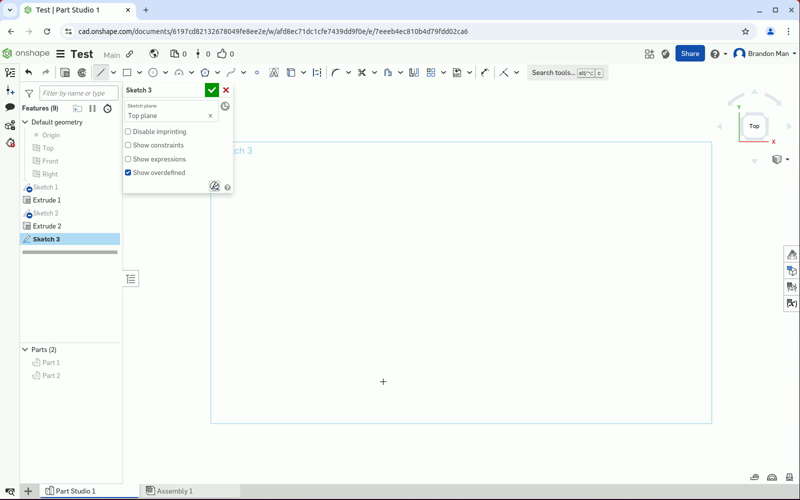
key_up(shift)
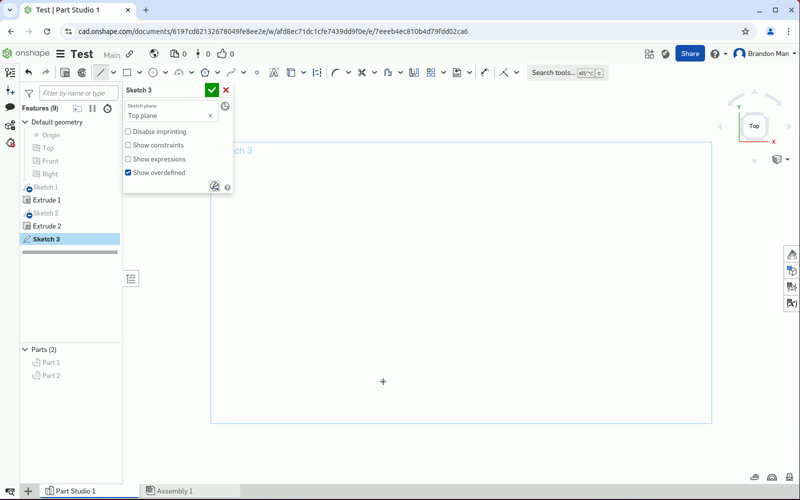
key_down(shift)
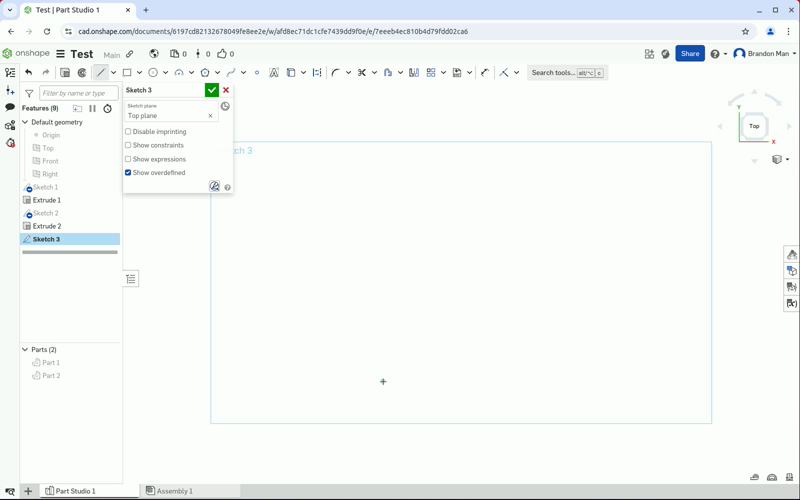
mouse_move(413, 381)
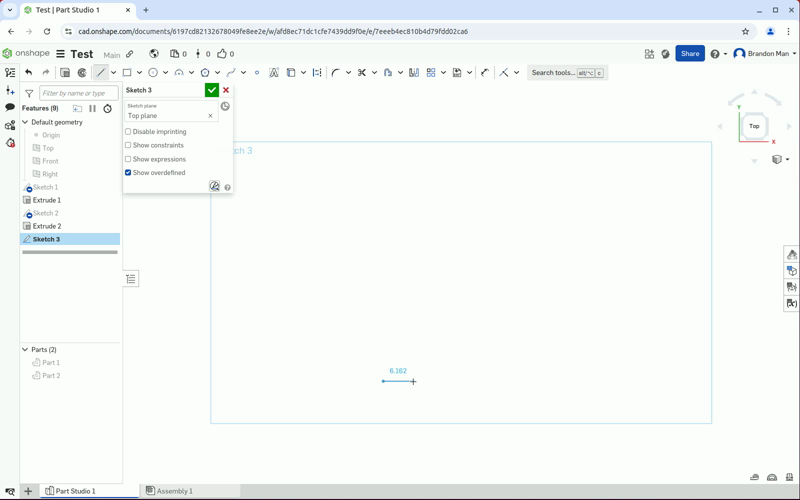
mouse_move(399, 395)
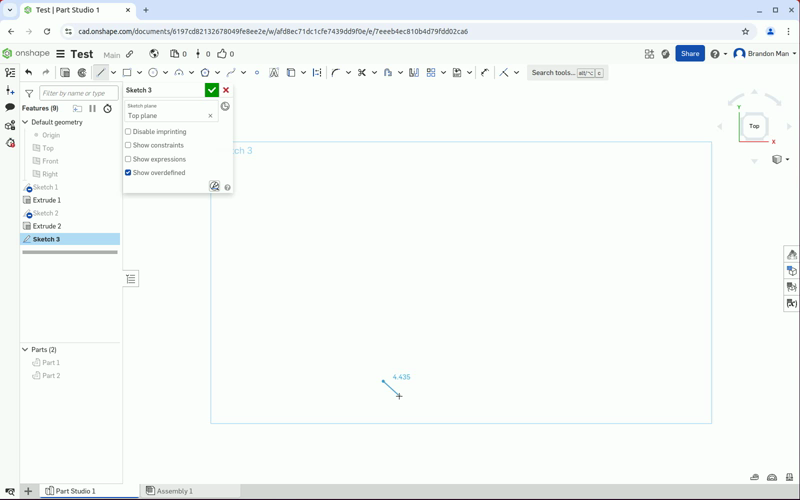
click(399, 395)
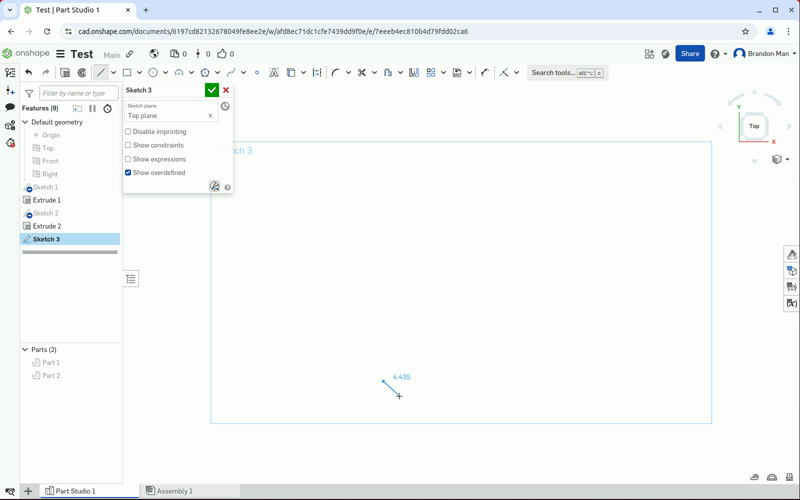
key_up(shift)
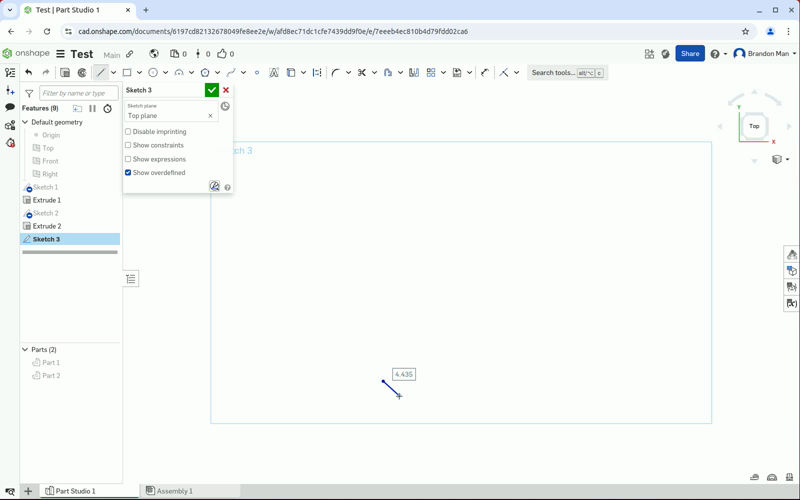
key_down(shift)
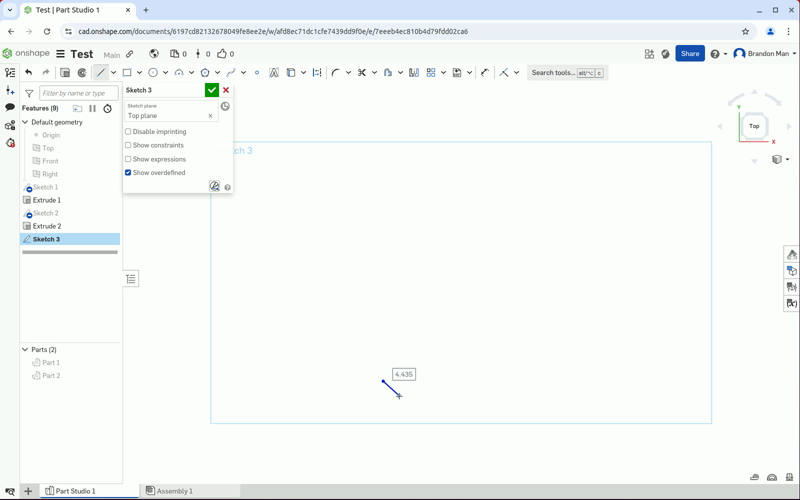
mouse_move(429, 395)
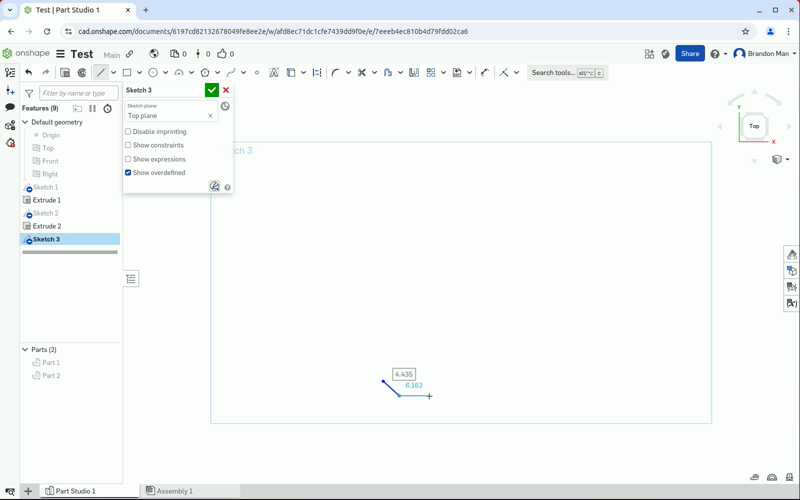
mouse_move(413, 381)
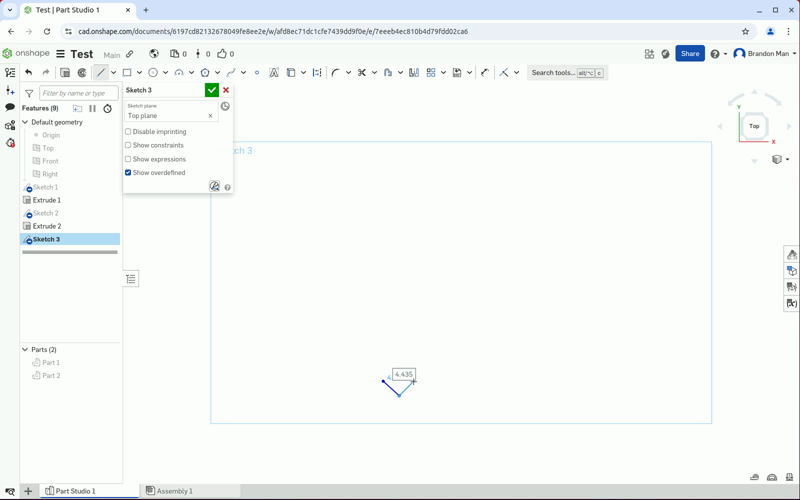
click(413, 381)
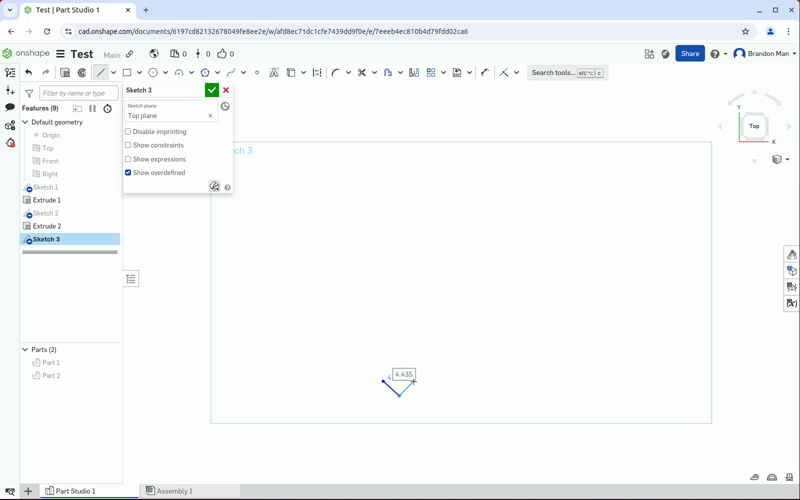
key_up(shift)
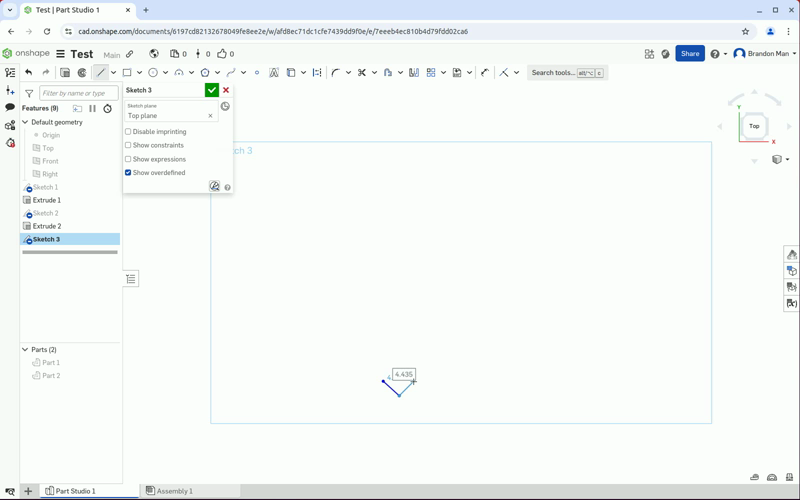
key_down(shift)
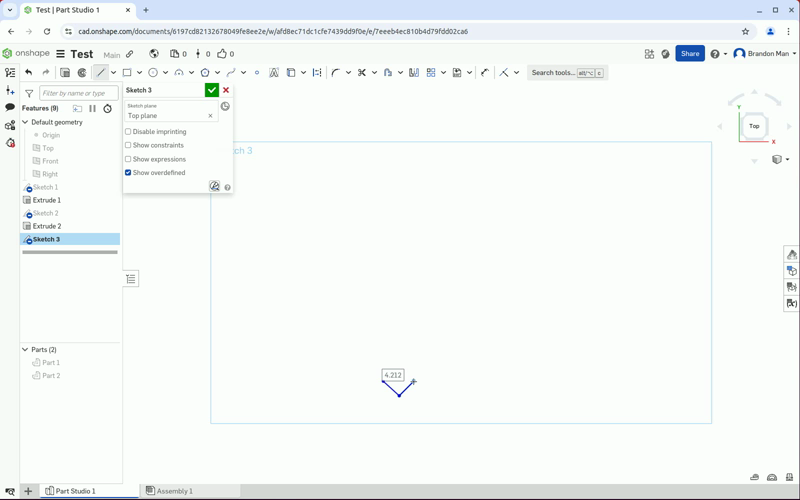
mouse_move(443, 381)
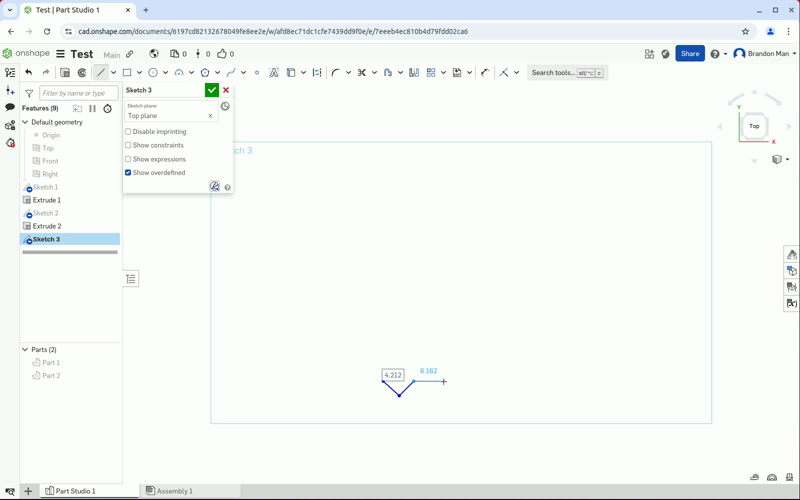
mouse_move(396, 366)
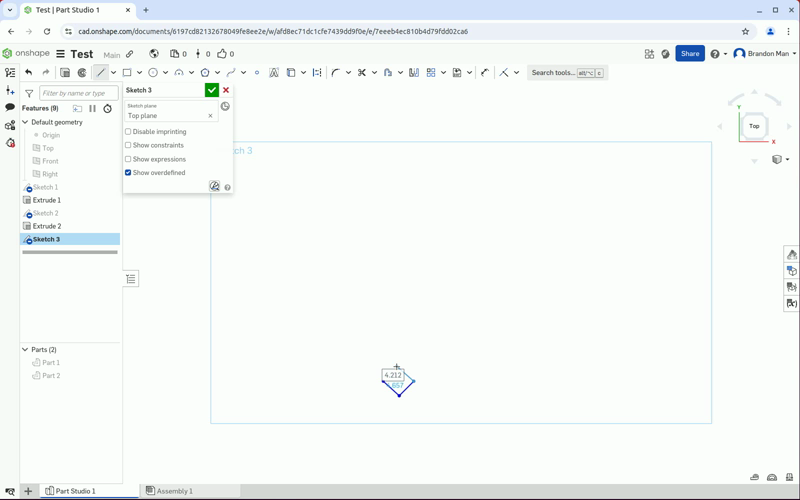
click(396, 366)
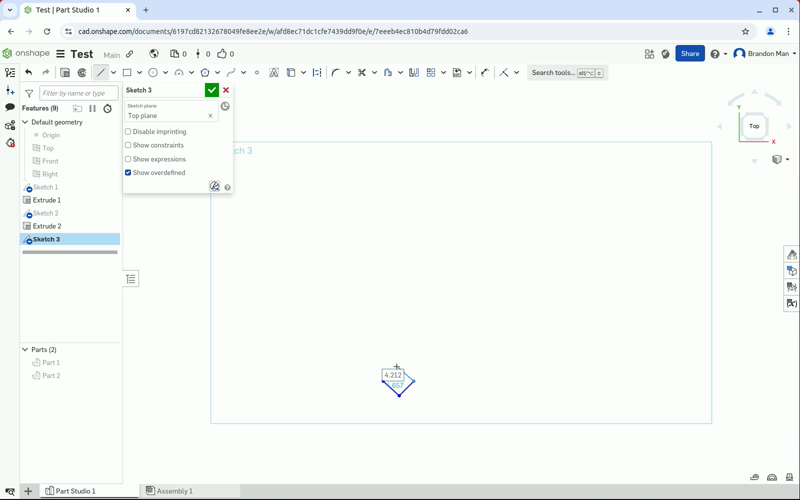
key_up(shift)
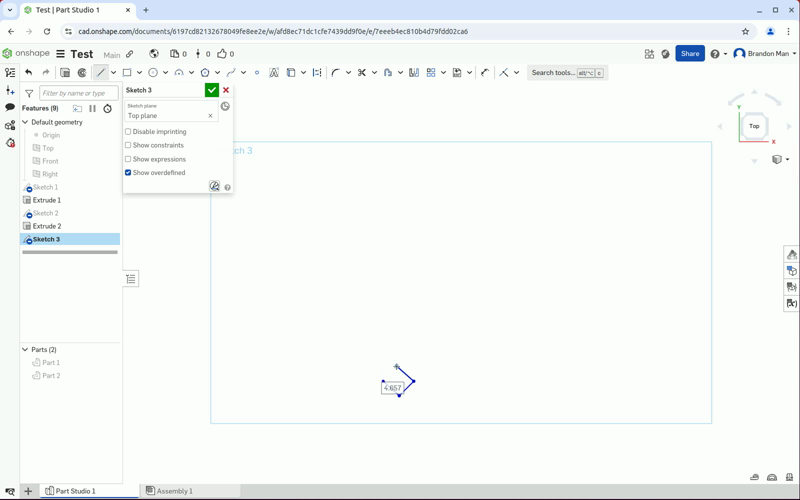
mouse_move(426, 366)
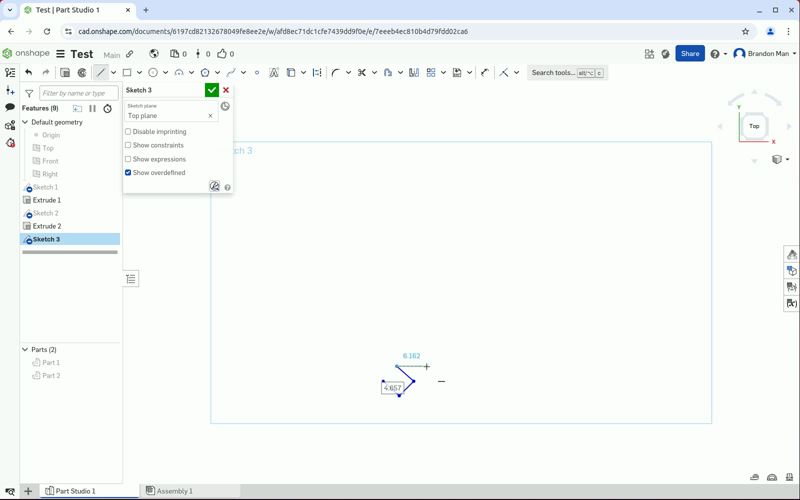
key_down(shift)
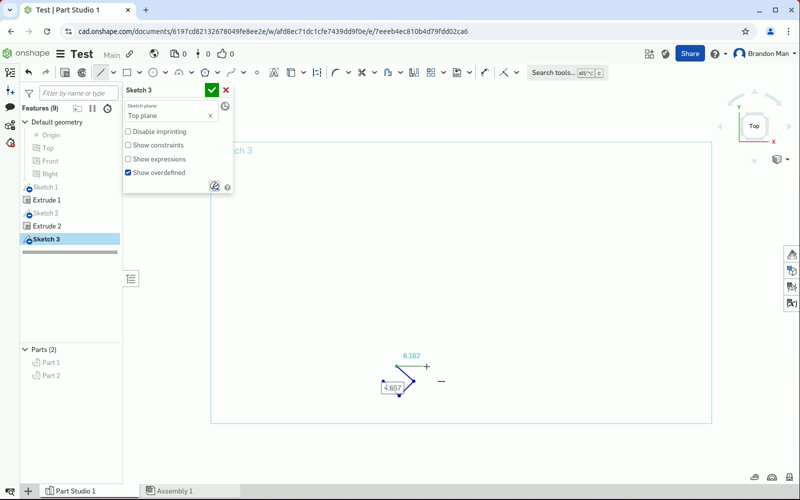
mouse_move(383, 381)
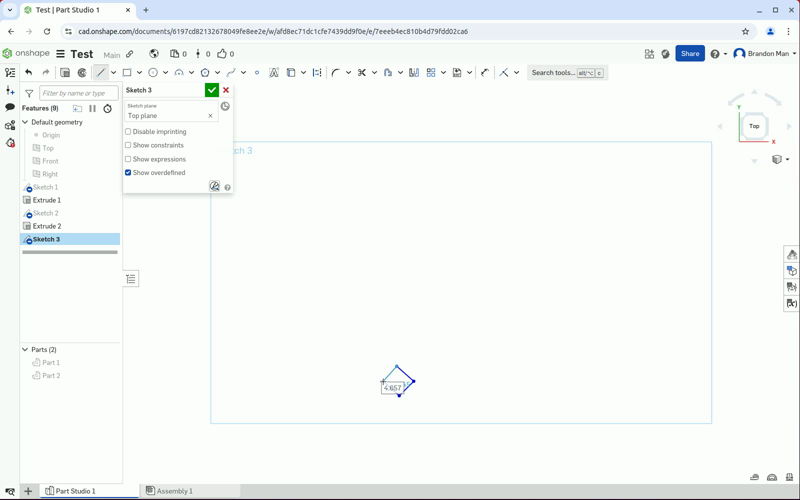
key_up(shift)
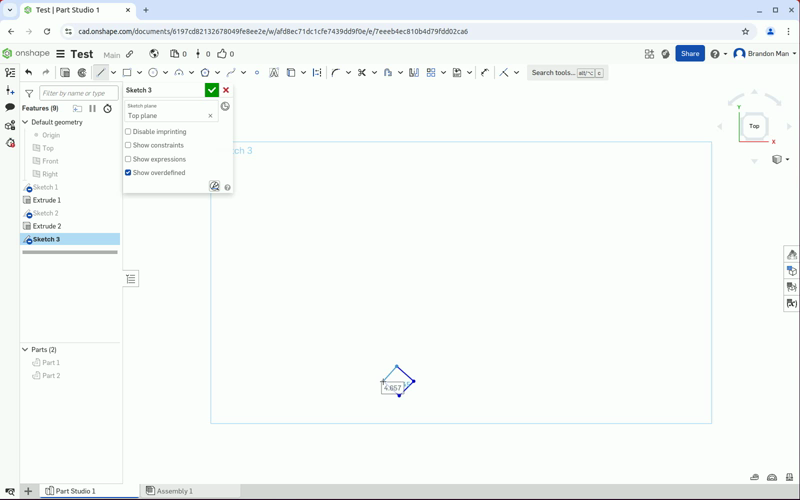
click(383, 381)
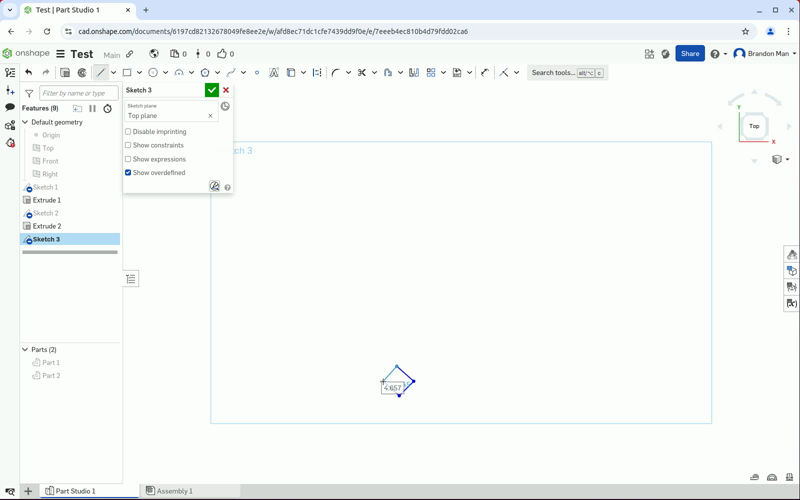
key(esc)
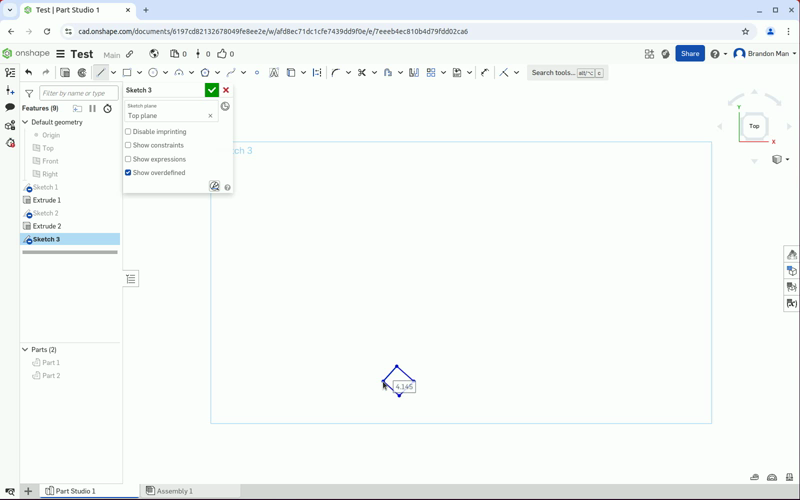
key(c)
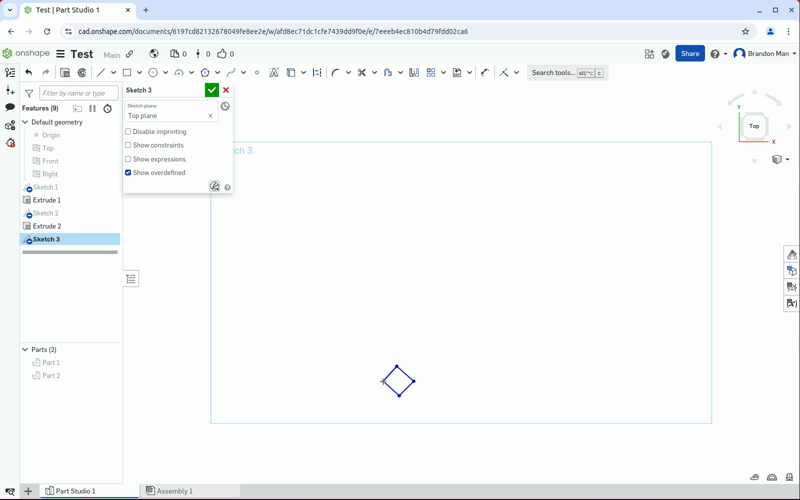
key_down(shift)
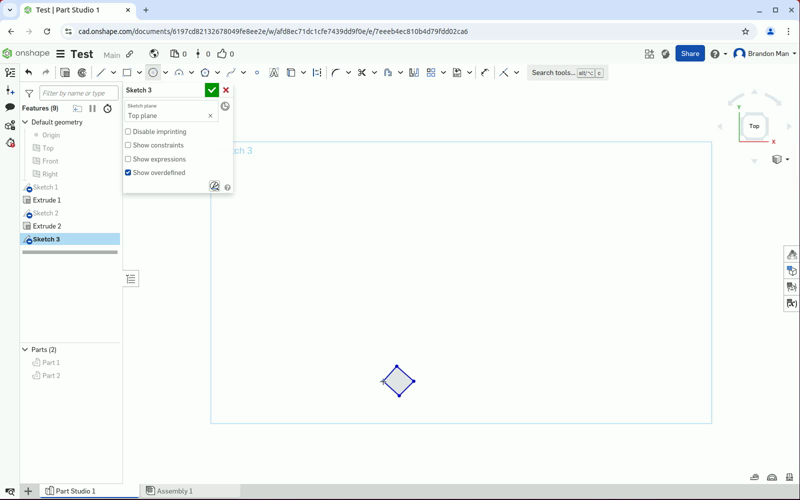
mouse_move(399, 381)
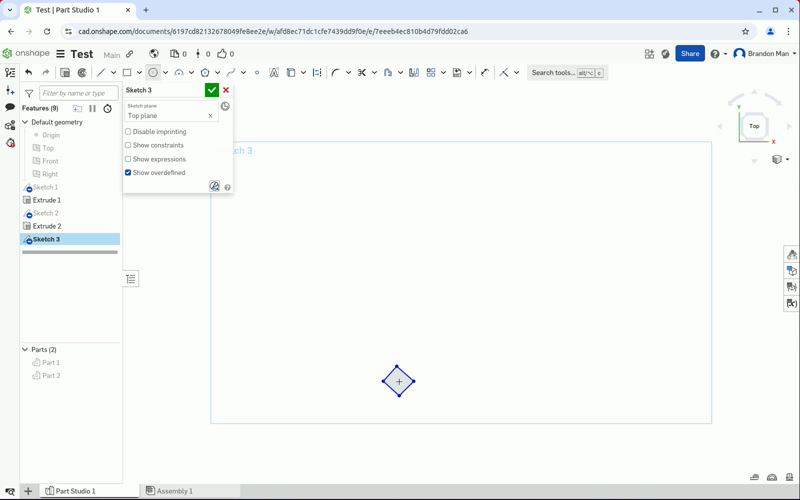
click(399, 381)
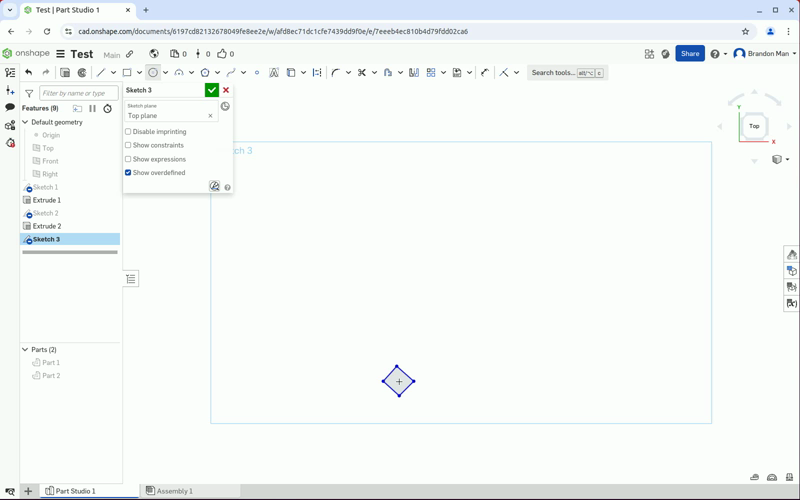
key_up(shift)
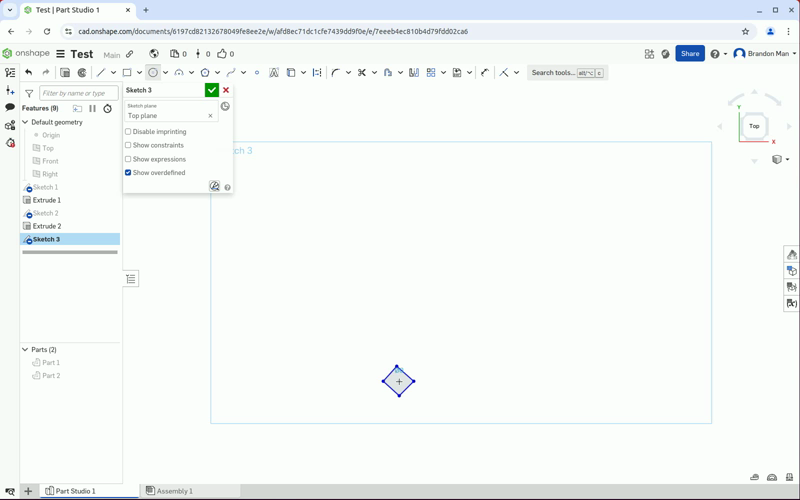
mouse_move(405, 381)
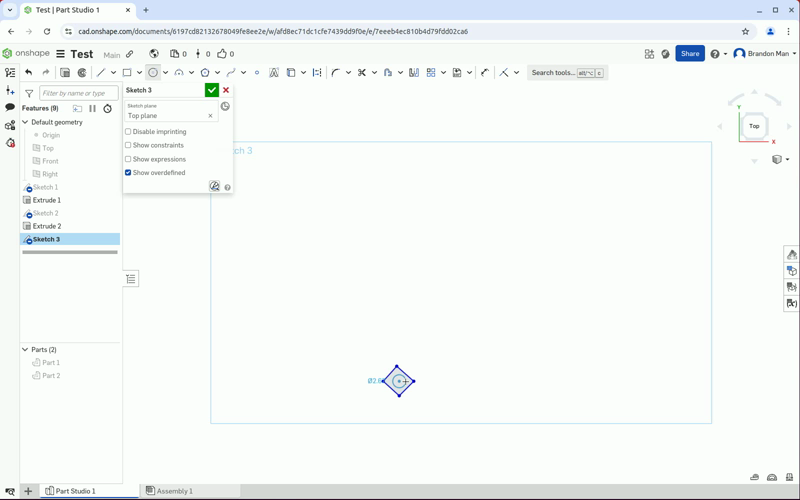
click(405, 381)
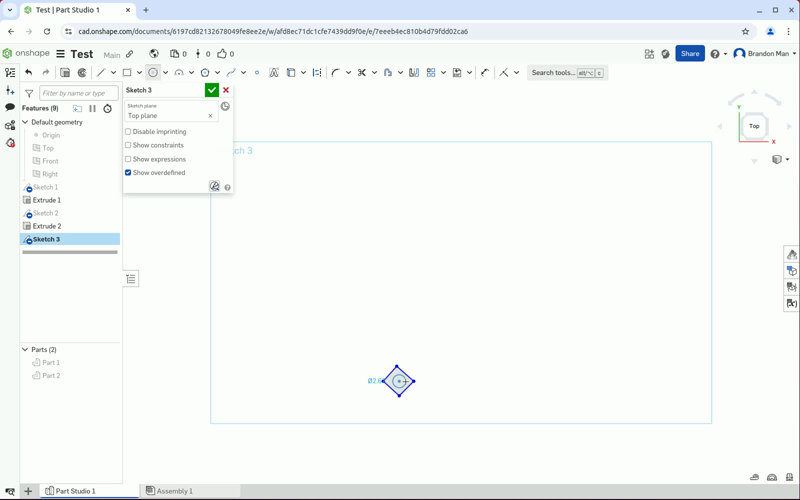
key(esc)
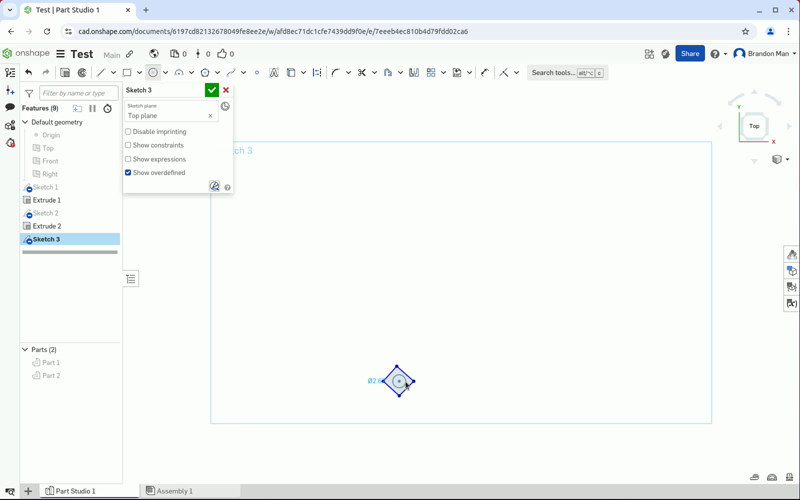
mouse_move(391, 375)
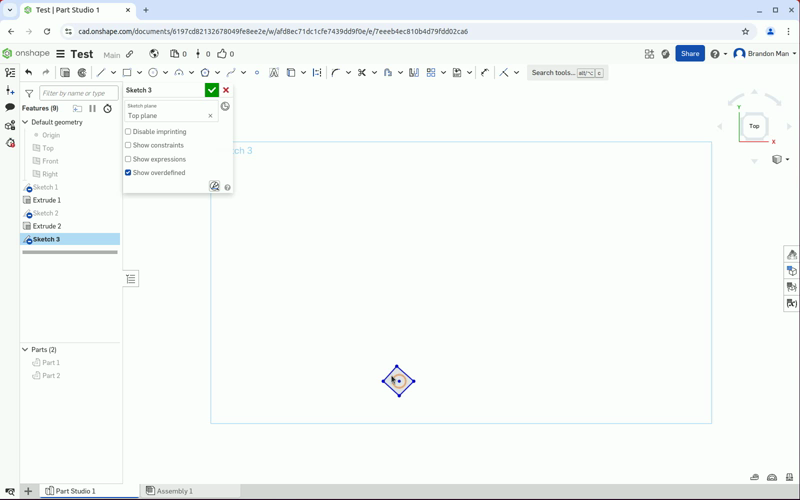
scroll(6)
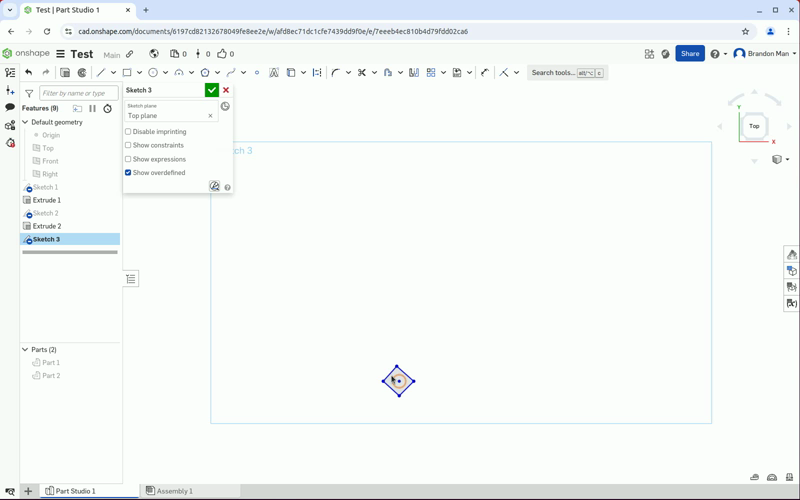
scroll(6)
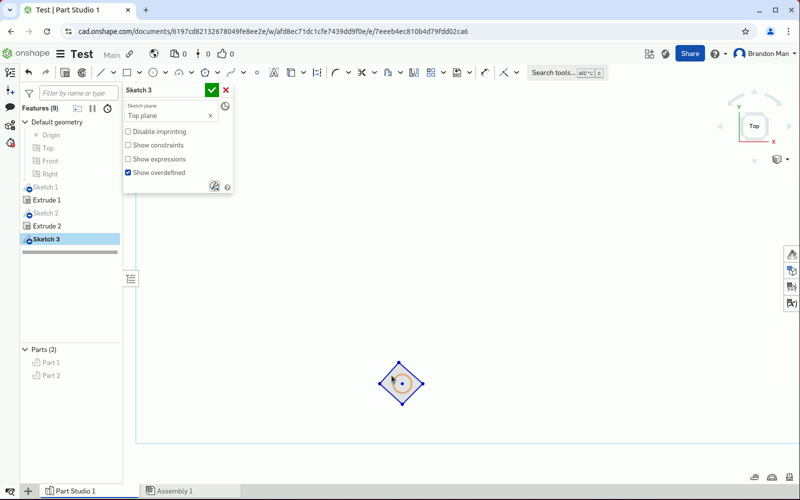
scroll(6)
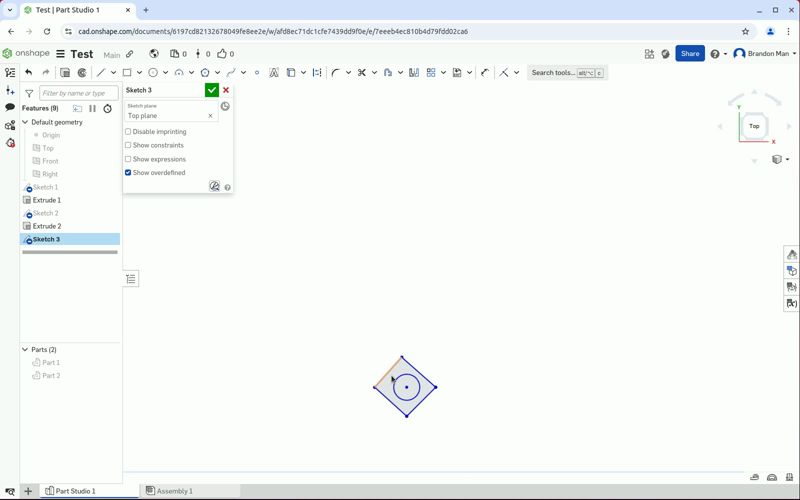
scroll(6)
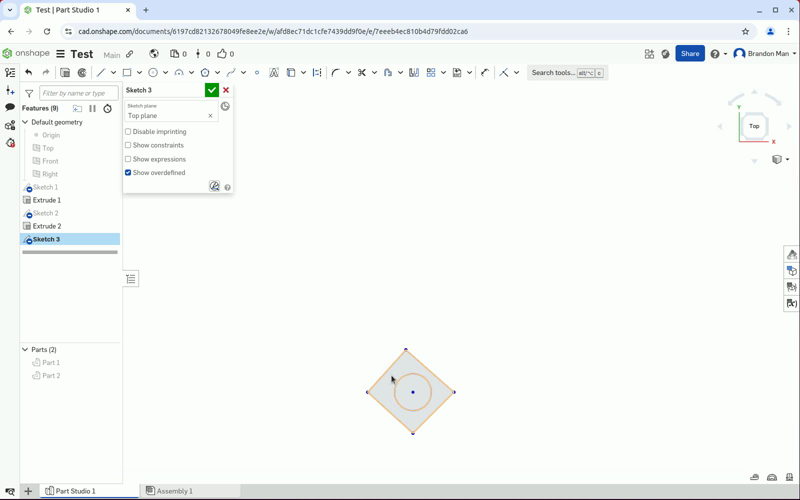
scroll(6)
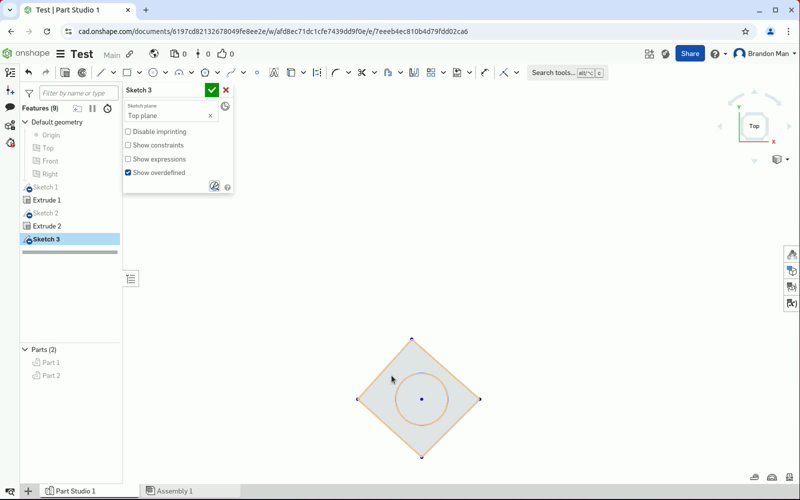
scroll(6)
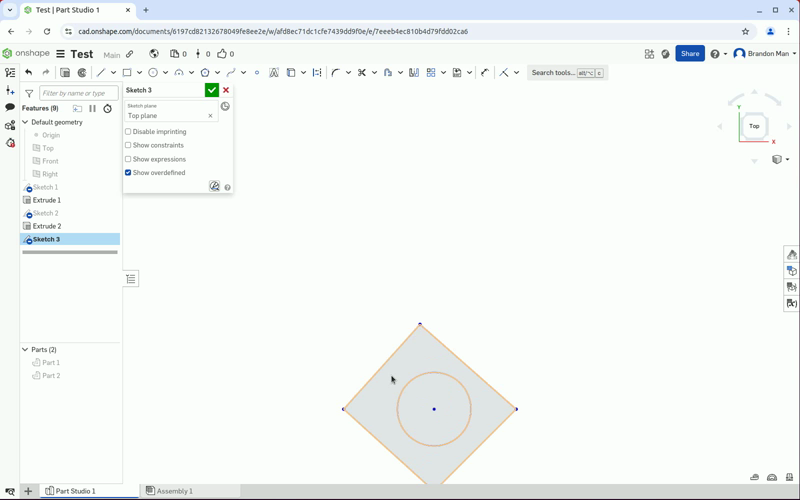
scroll(6)
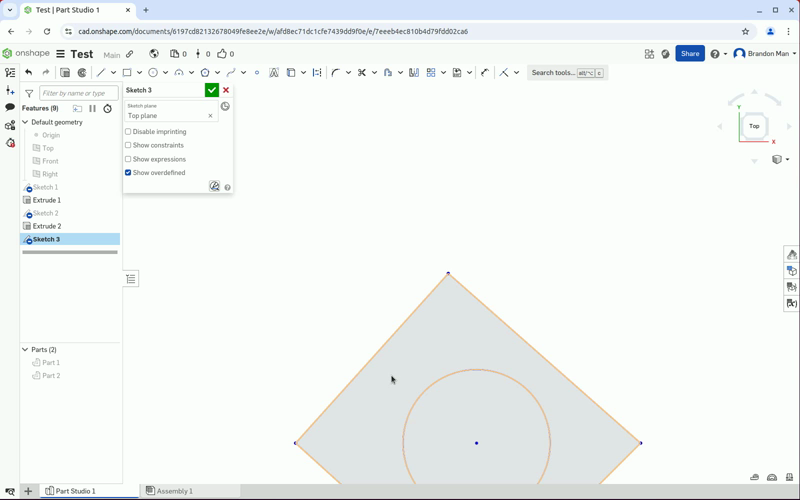
click(391, 375)
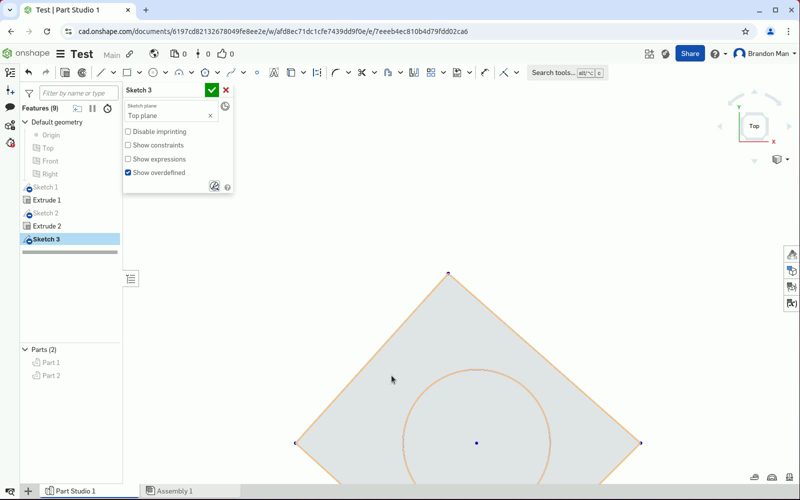
scroll(-6)
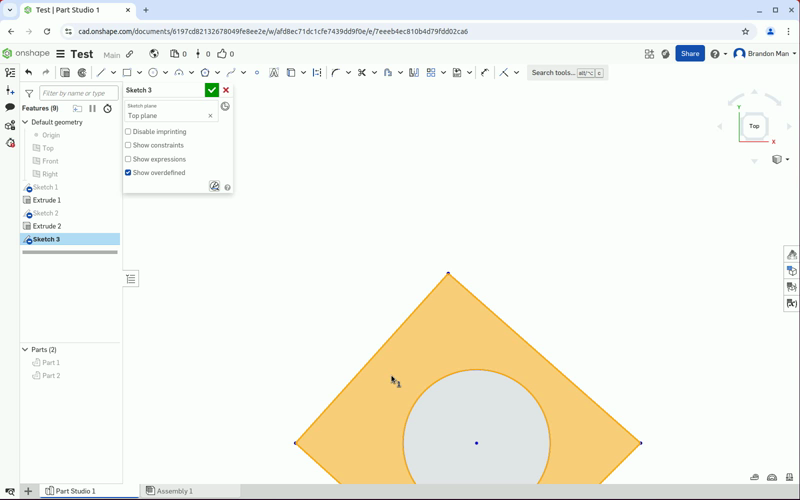
scroll(-6)
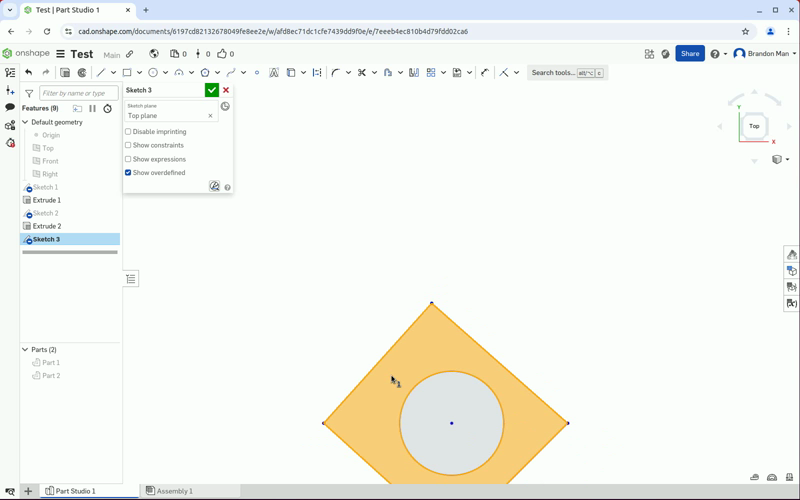
scroll(-6)
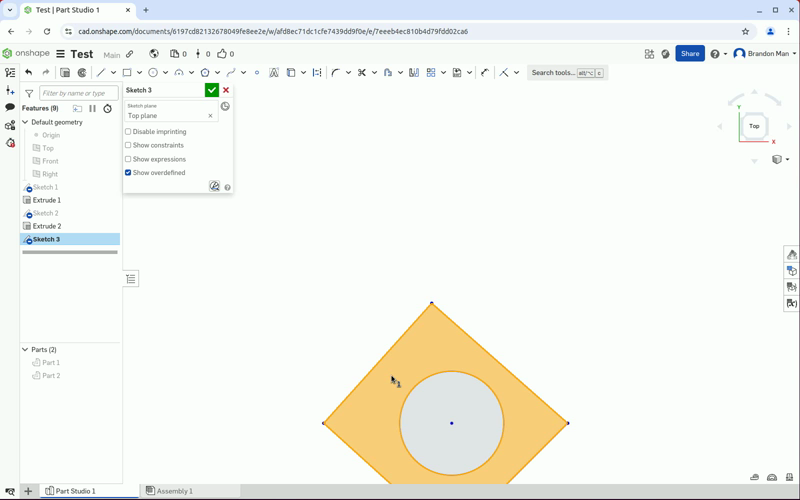
scroll(-6)
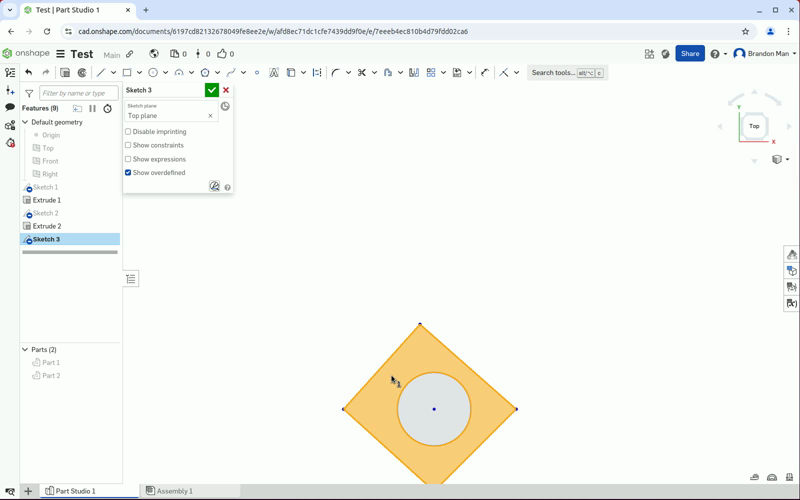
scroll(-6)
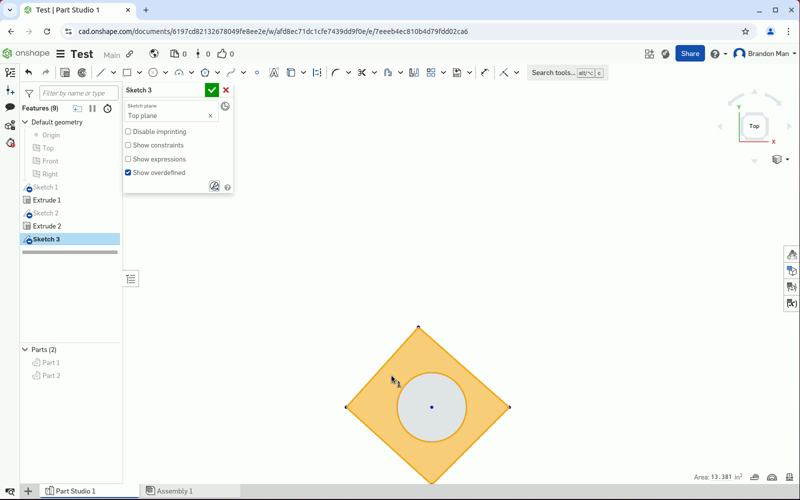
scroll(-6)
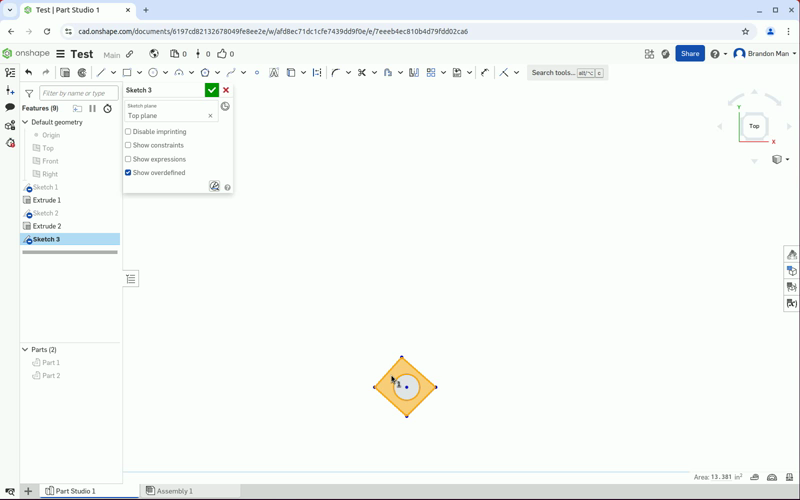
scroll(-6)
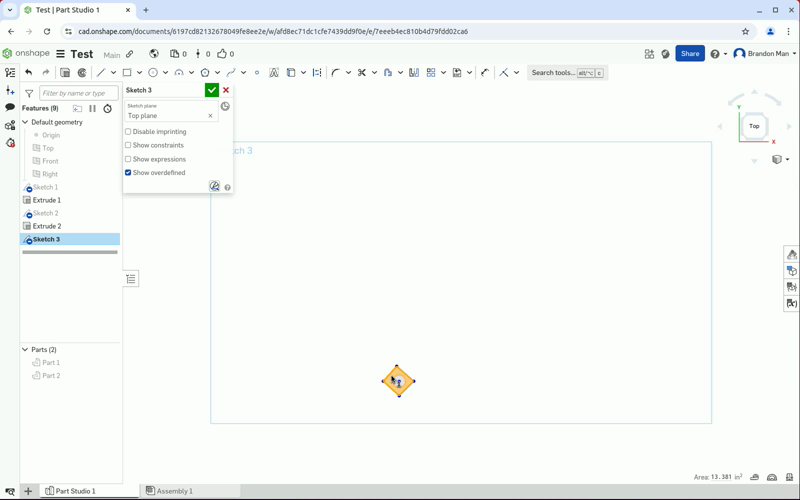
mouse_move(73, 352)
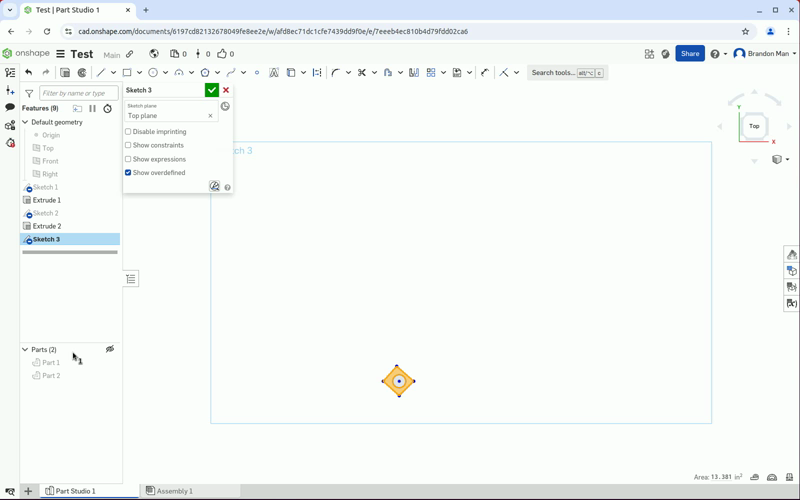
key(shift+y)
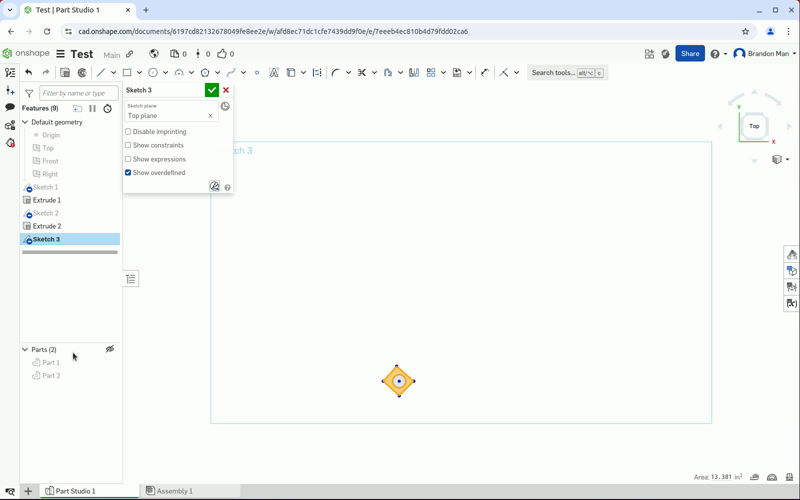
key(shift+e)
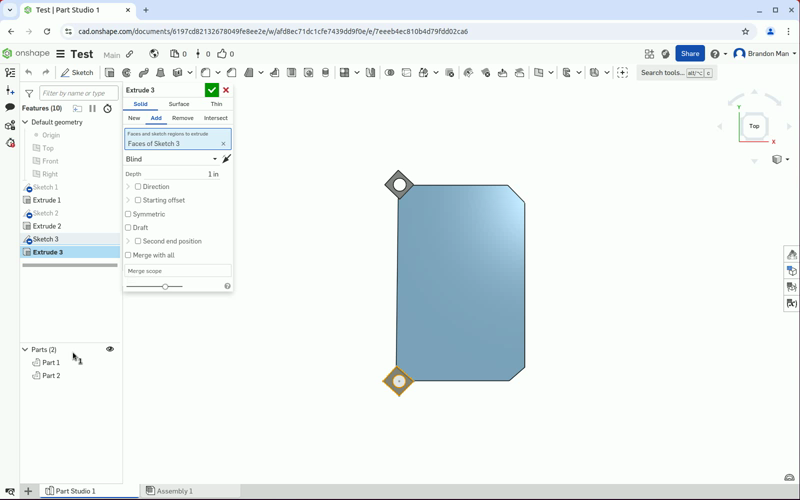
mouse_move(143, 106)
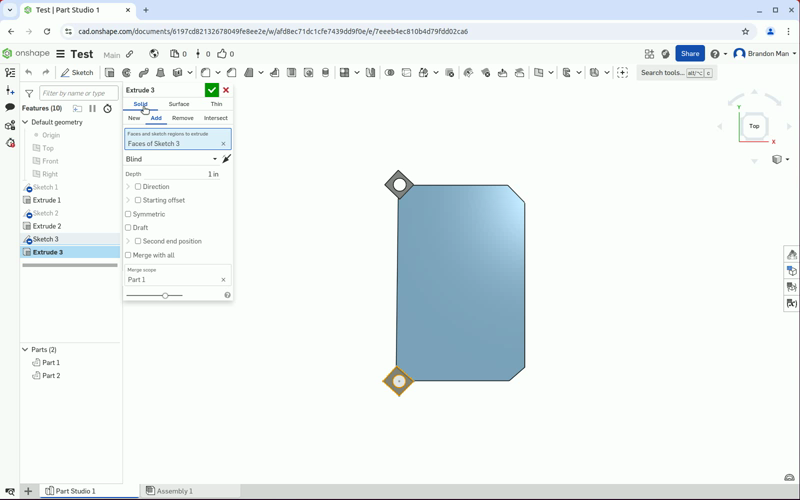
click(143, 106)
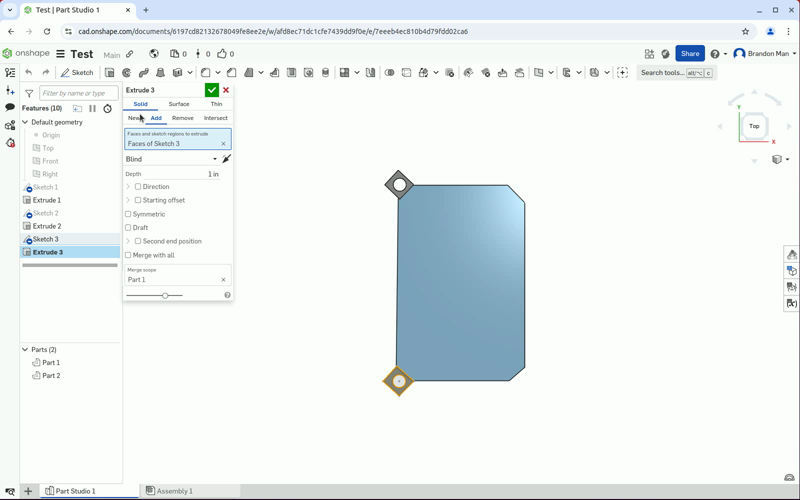
mouse_move(137, 120)
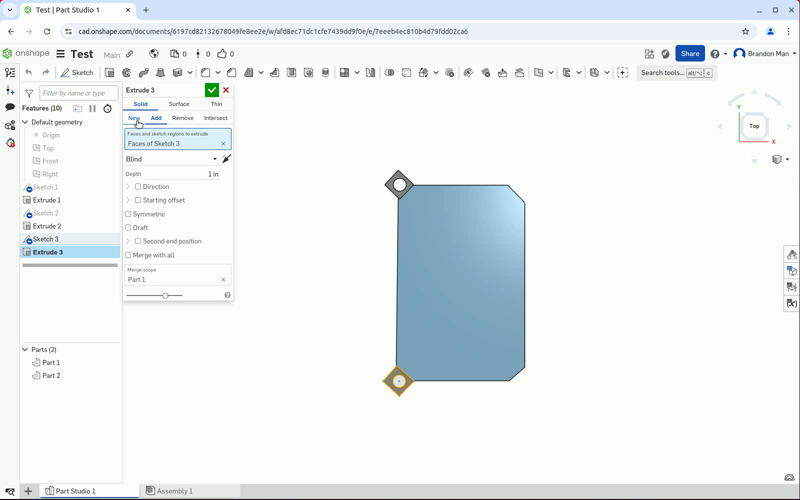
click(137, 120)
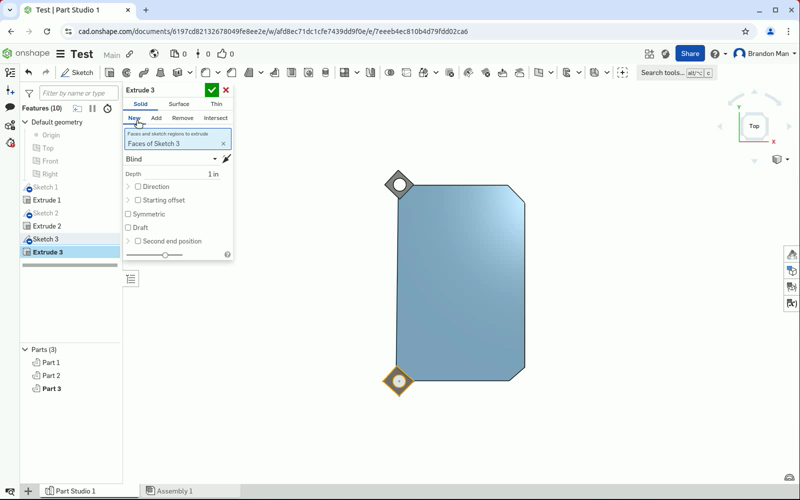
key(tab, 4)
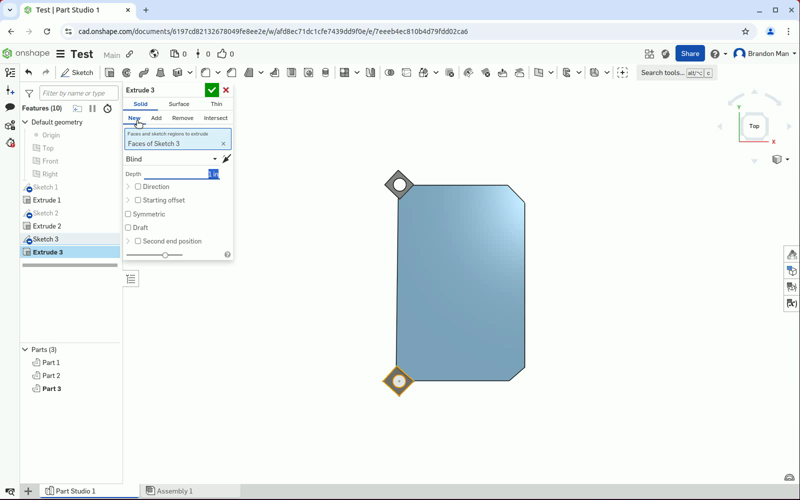
text(5.296)
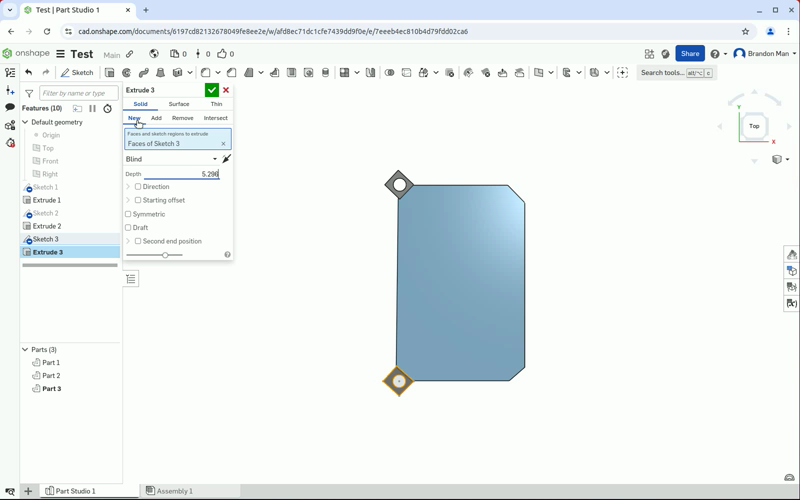
key(enter)
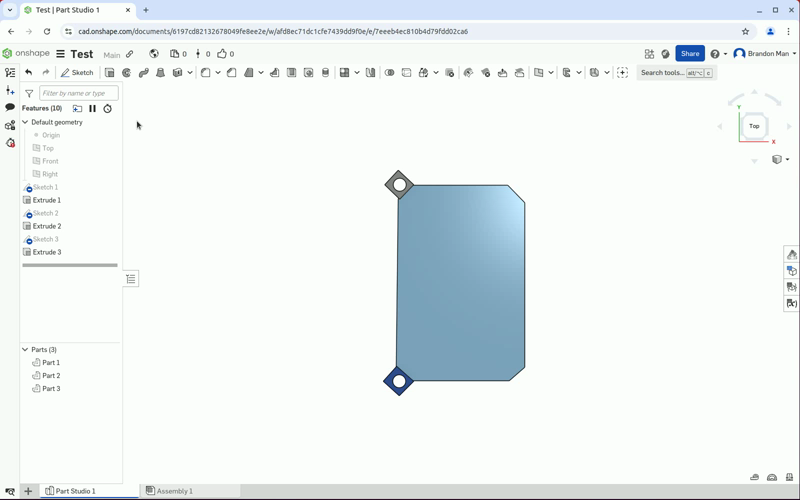
key(shift+h)
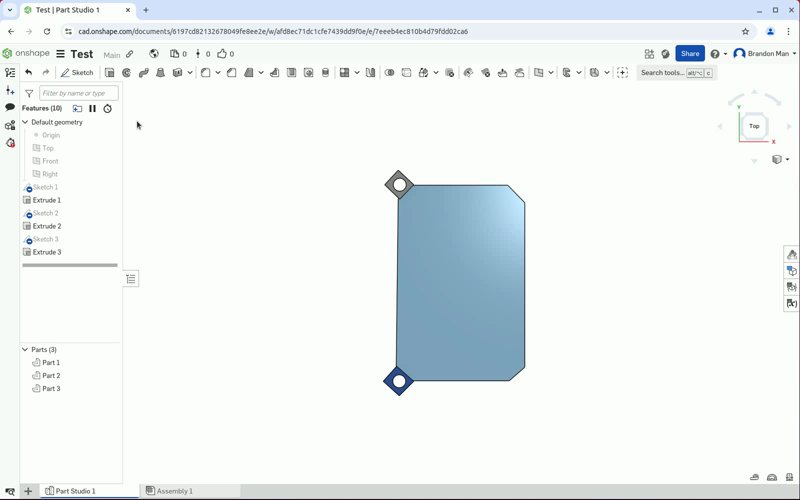
key(shift+h)
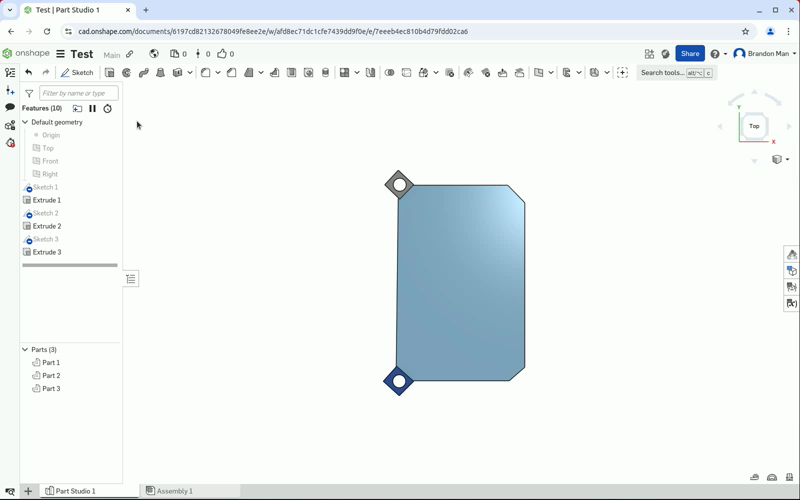
mouse_move(73, 189)
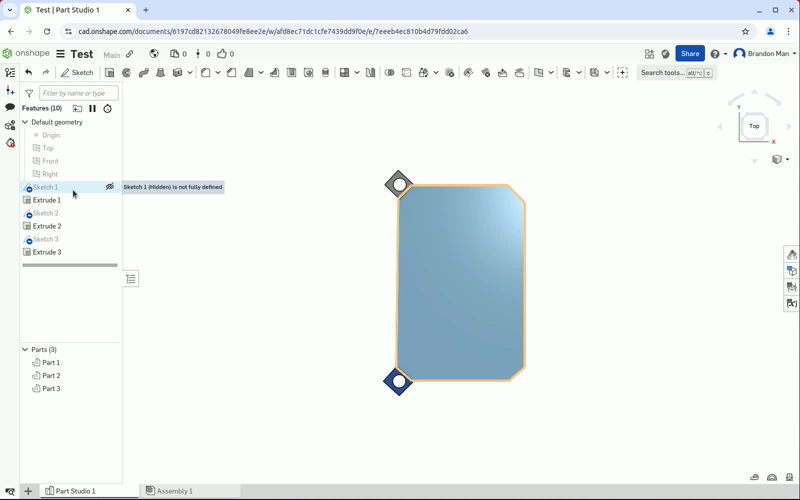
click(73, 189)
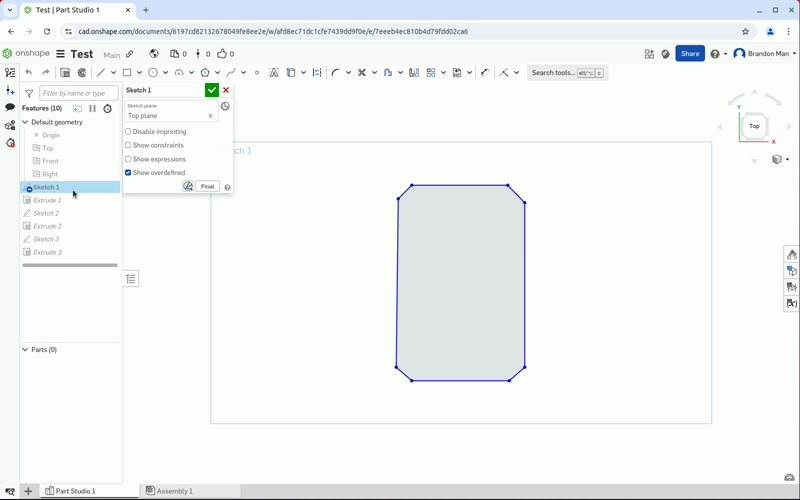
mouse_move(229, 92)
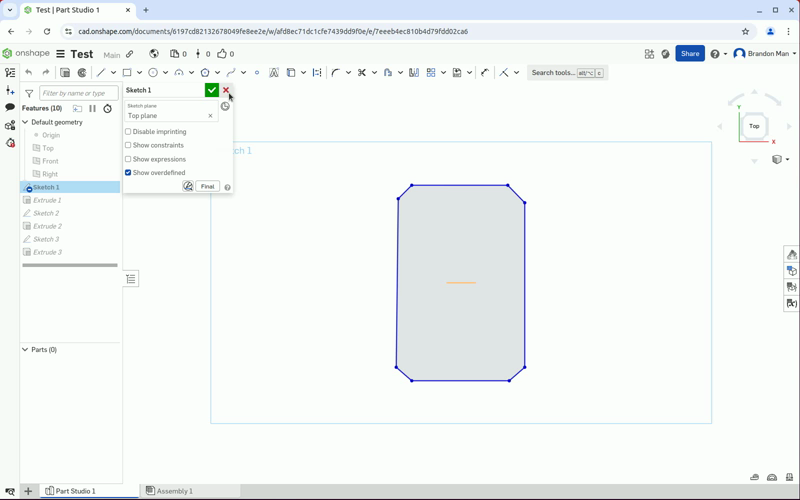
click(229, 92)
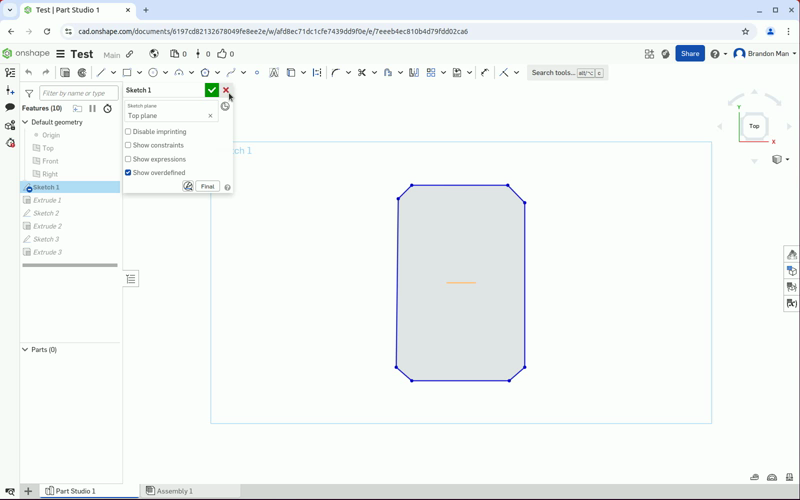
key(shift+s)
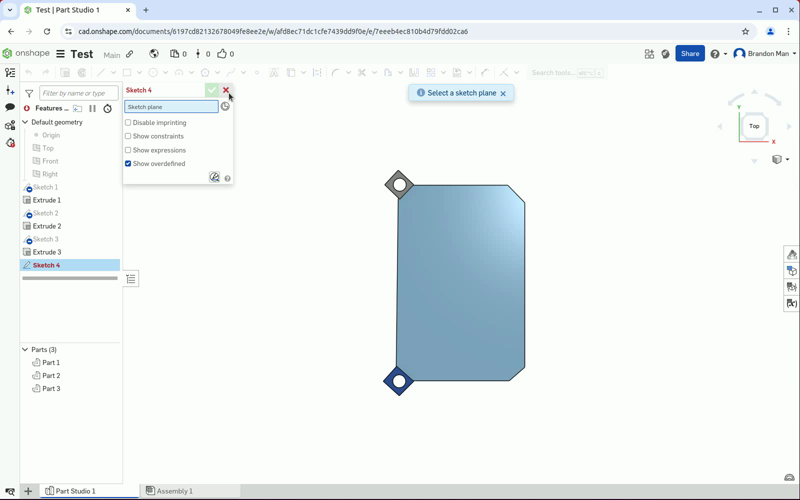
mouse_move(73, 150)
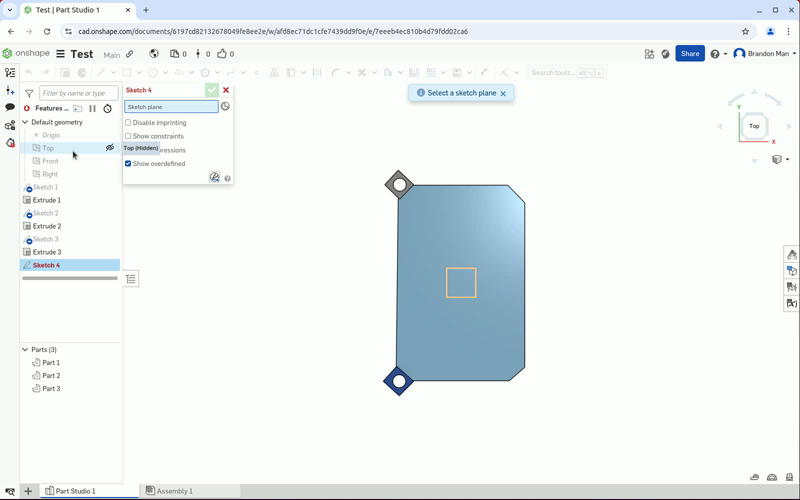
click(73, 150)
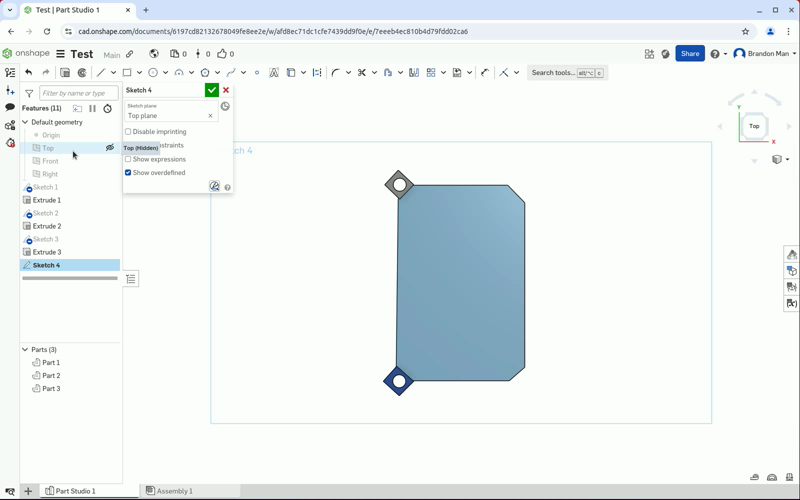
mouse_move(73, 352)
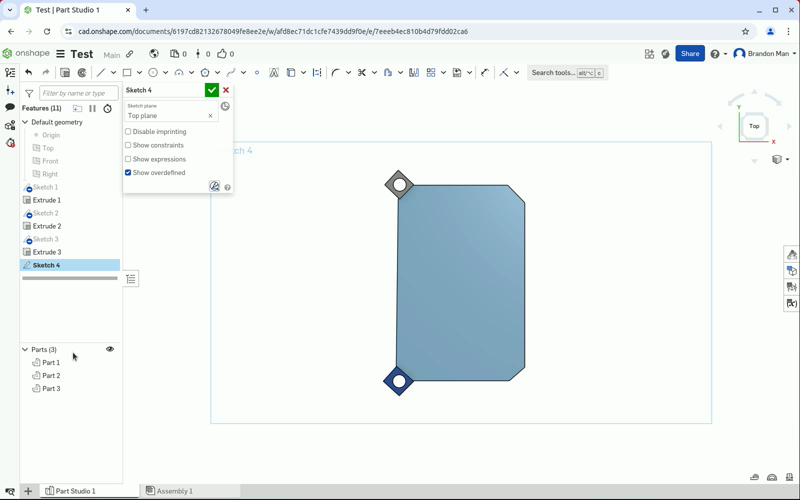
key(y)
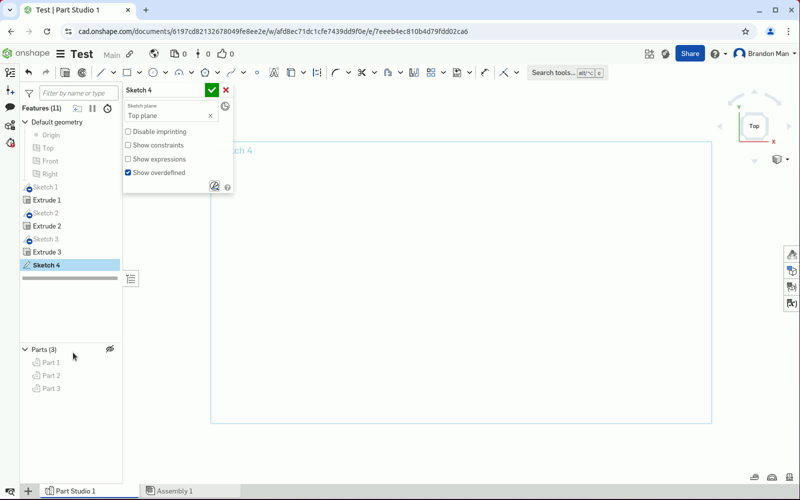
key(c)
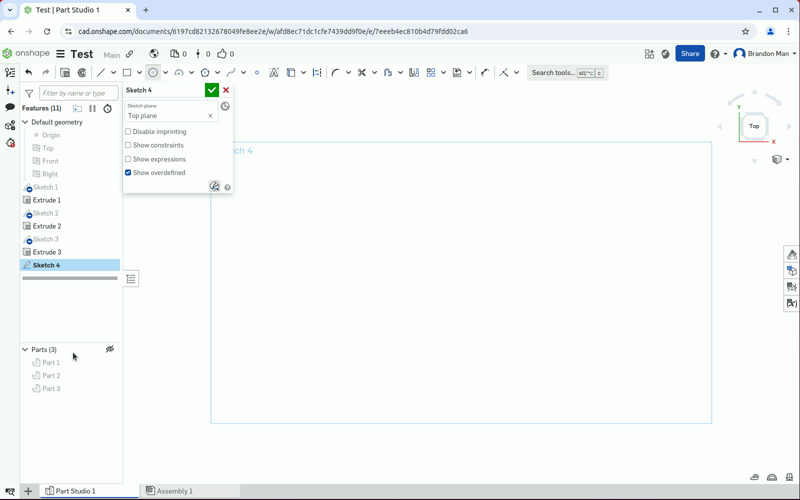
key_down(shift)
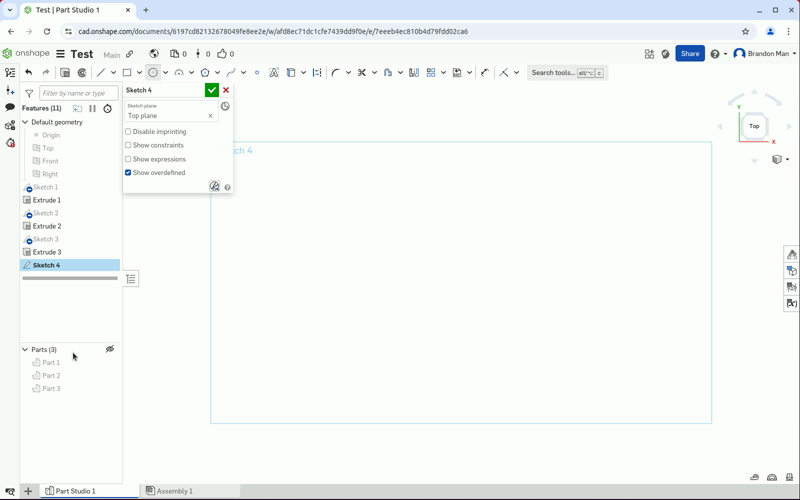
mouse_move(399, 184)
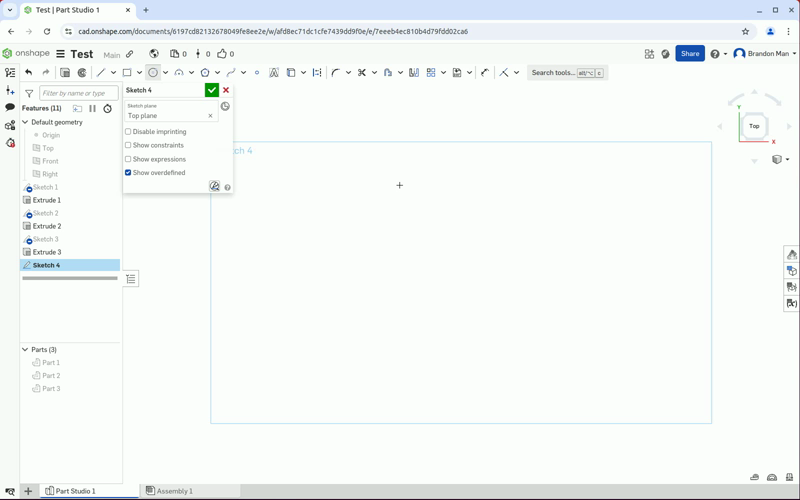
click(399, 184)
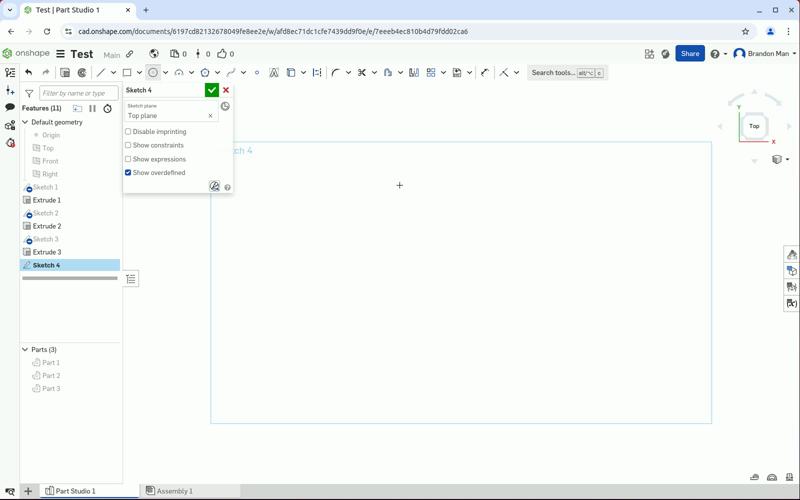
key_up(shift)
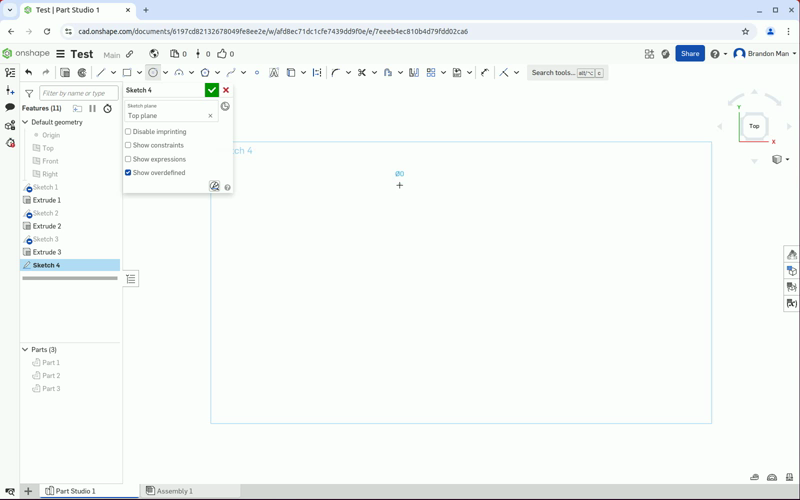
mouse_move(406, 184)
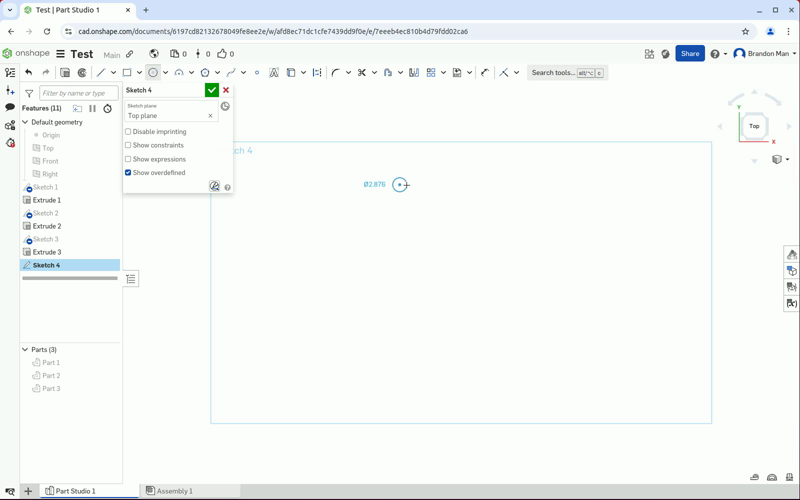
click(406, 184)
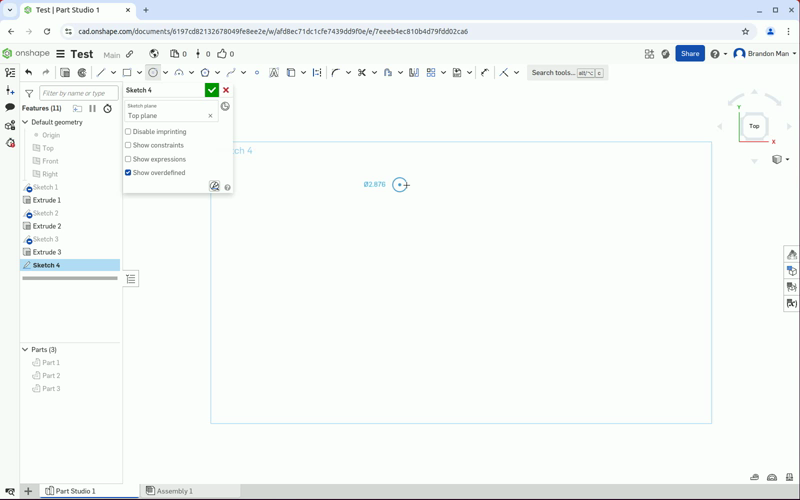
key(esc)
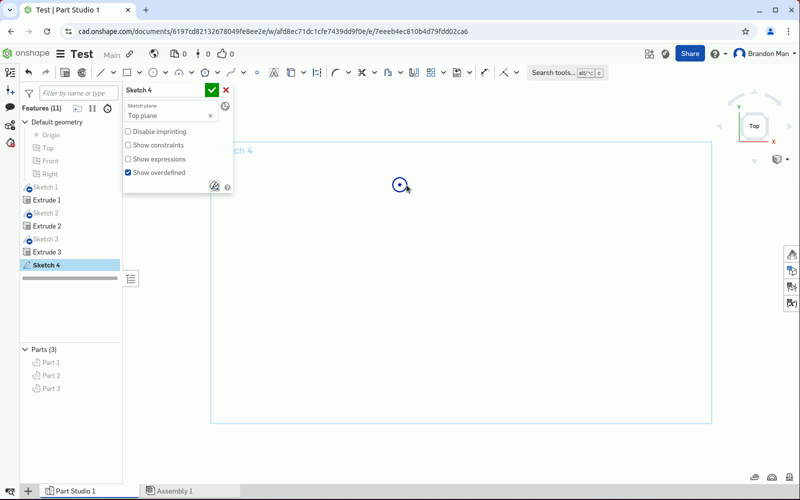
mouse_move(400, 179)
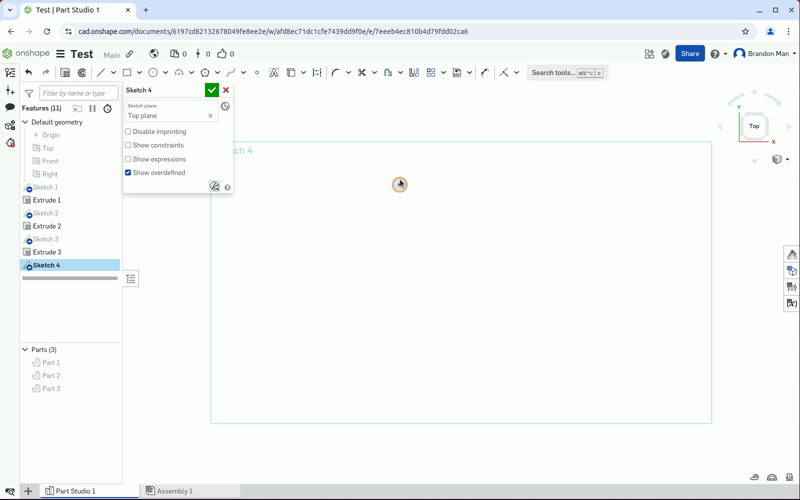
scroll(6)
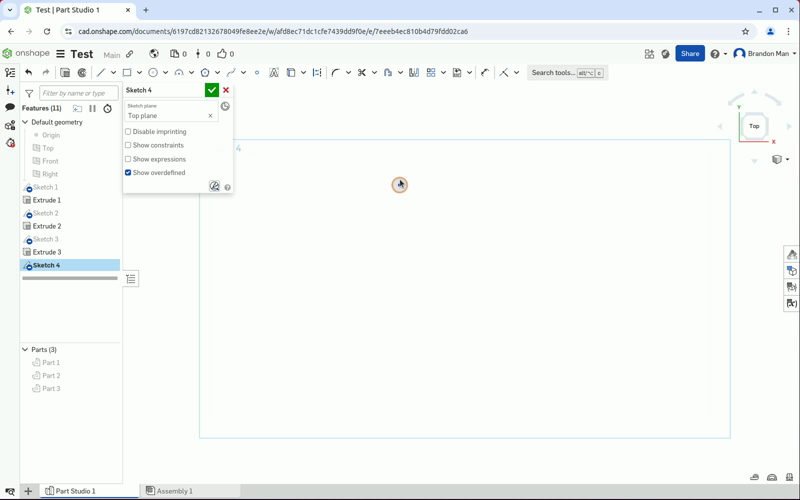
scroll(6)
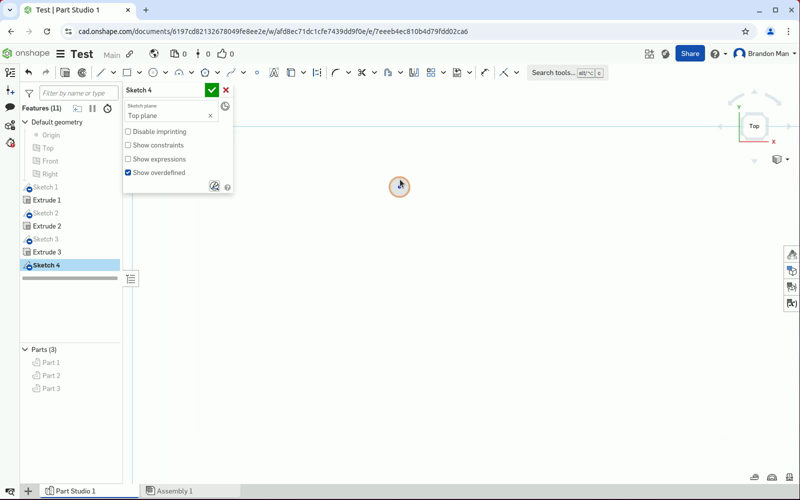
scroll(6)
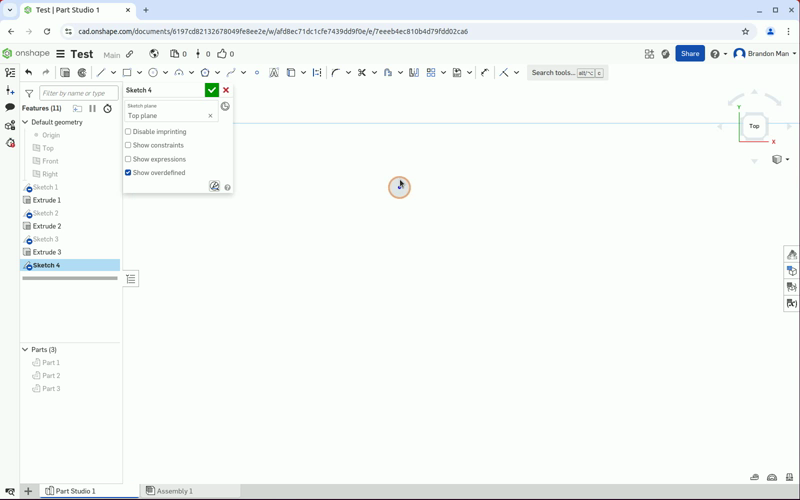
scroll(6)
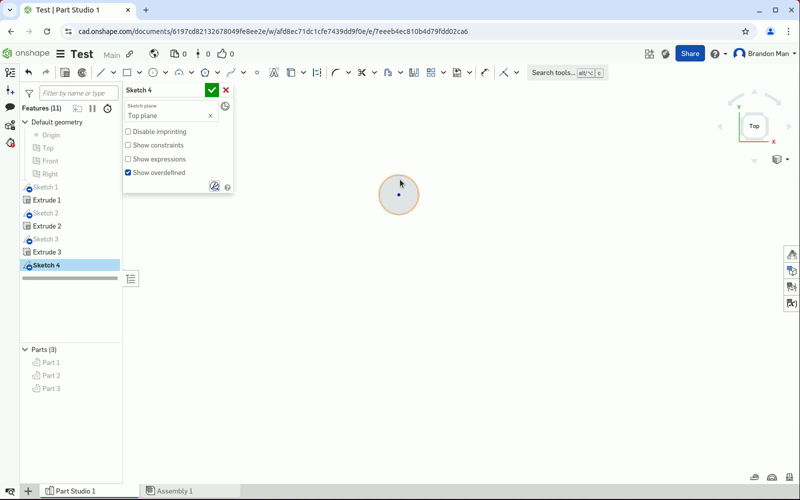
scroll(6)
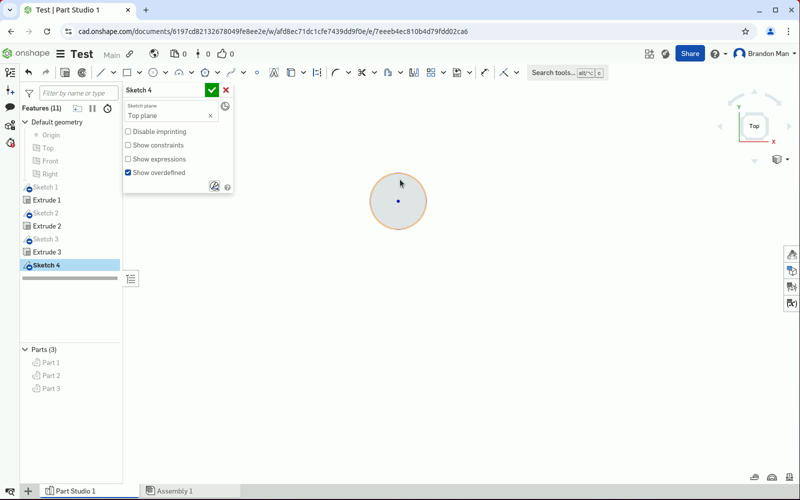
scroll(6)
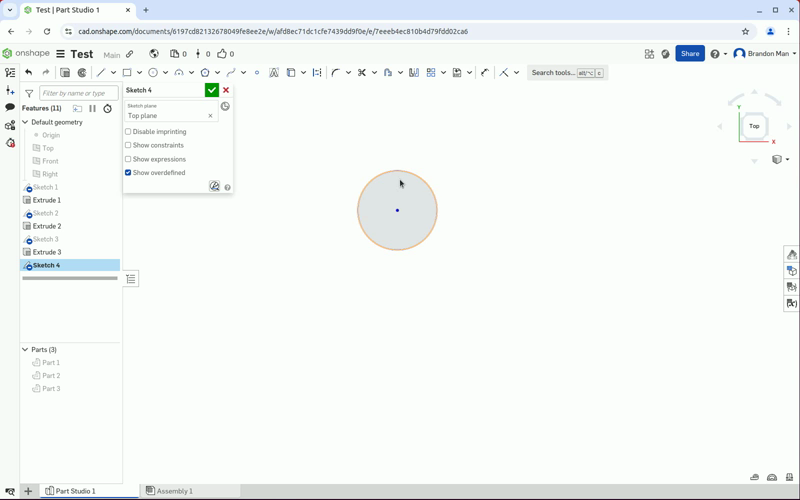
scroll(6)
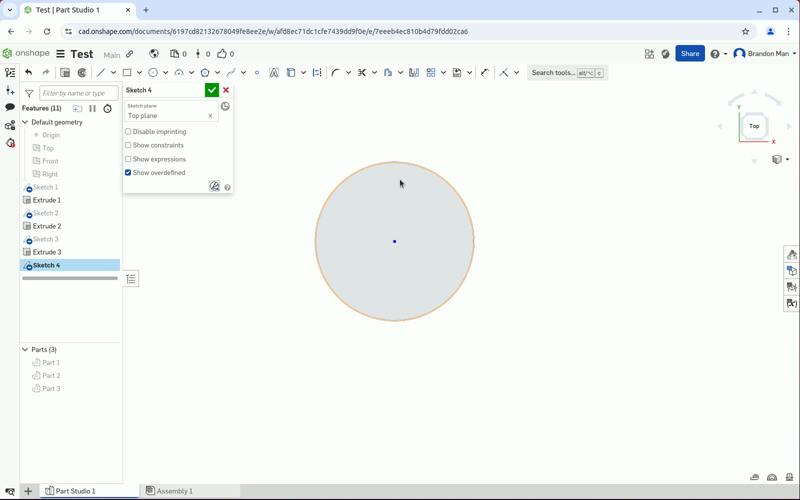
click(400, 179)
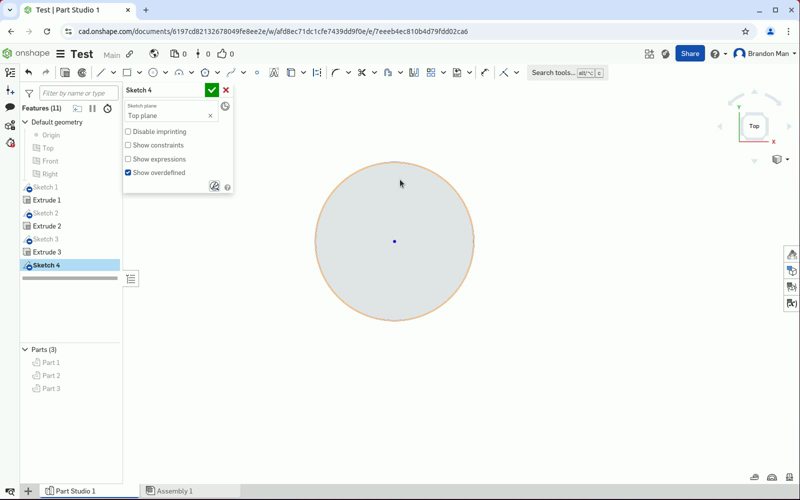
scroll(-6)
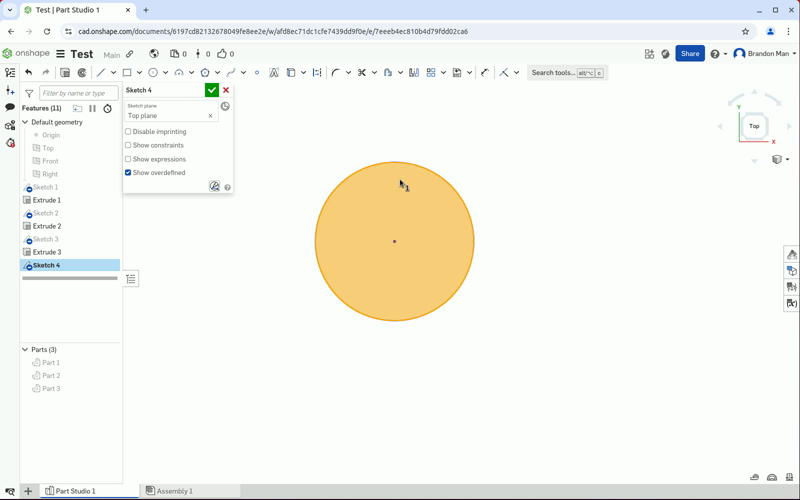
scroll(-6)
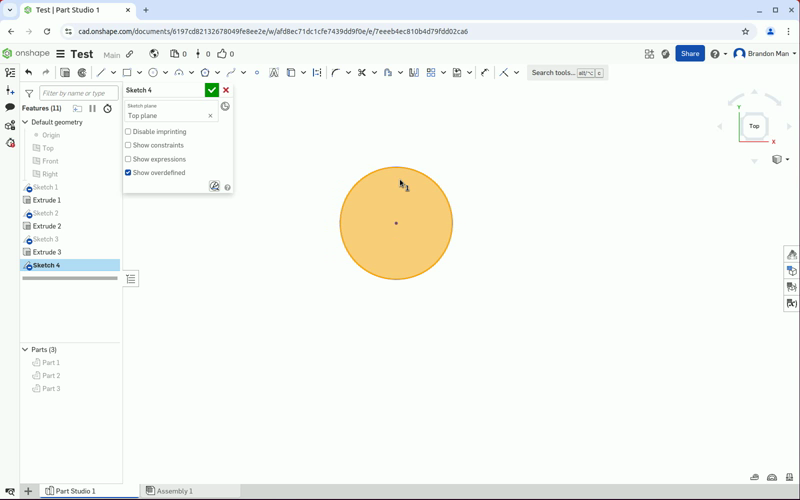
scroll(-6)
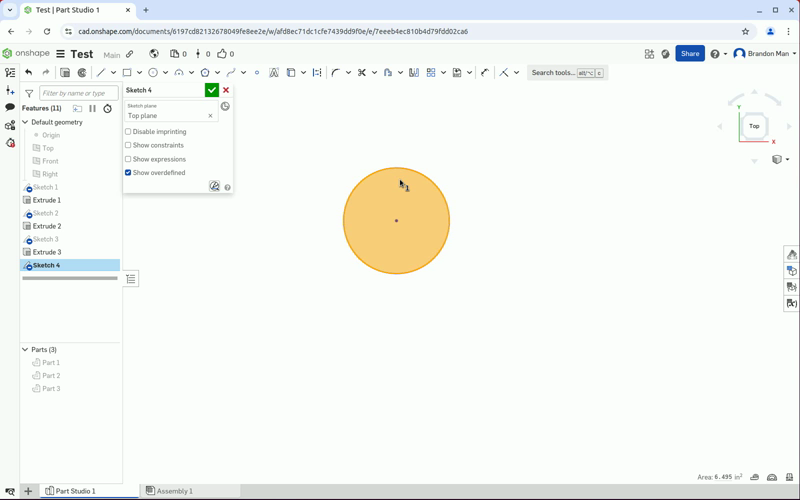
scroll(-6)
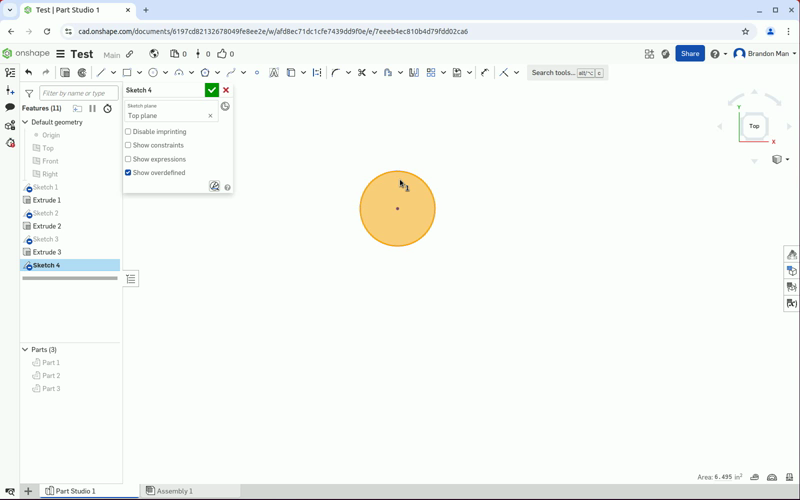
scroll(-6)
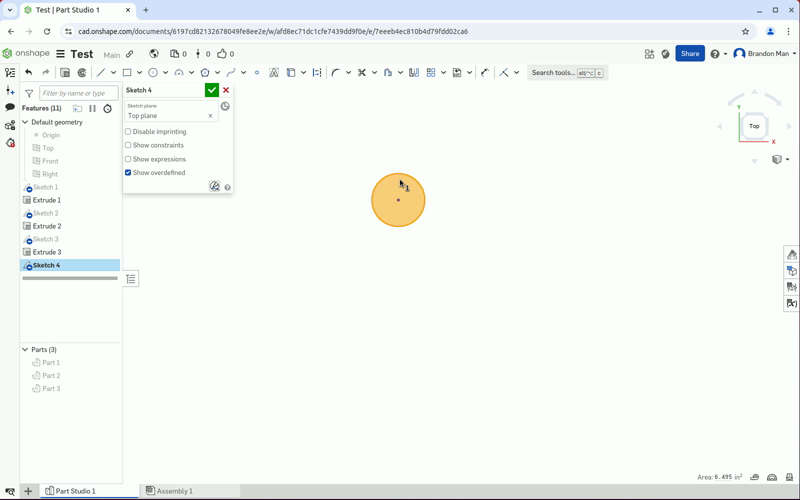
scroll(-6)
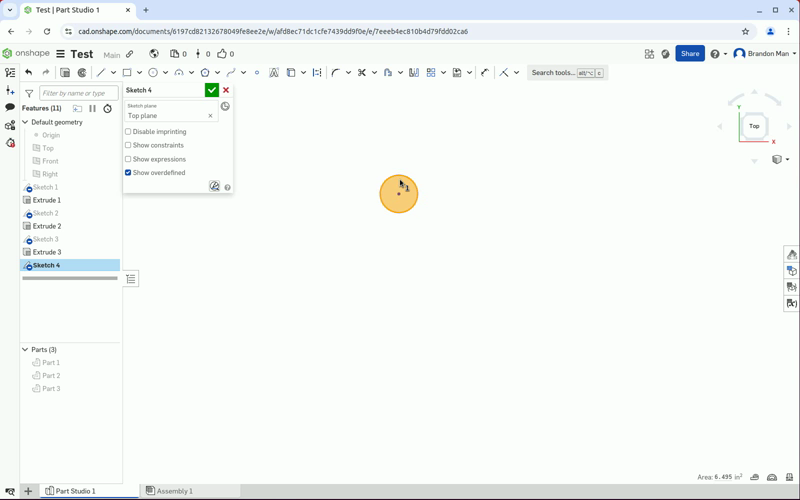
scroll(-6)
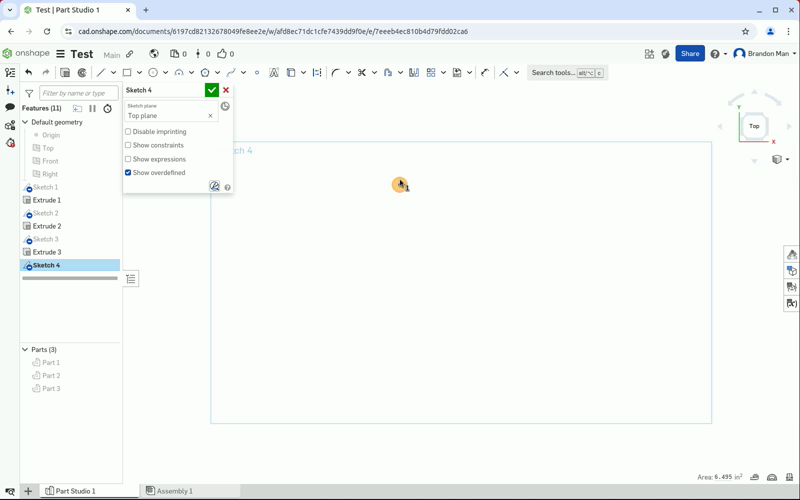
mouse_move(73, 352)
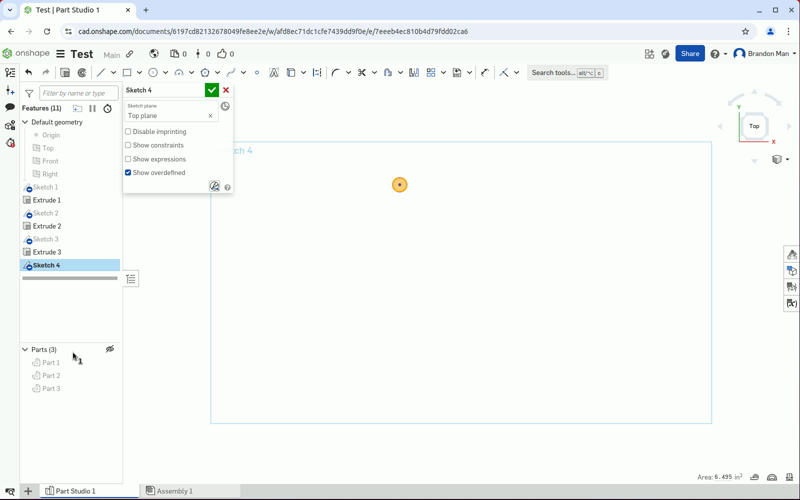
key(shift+y)
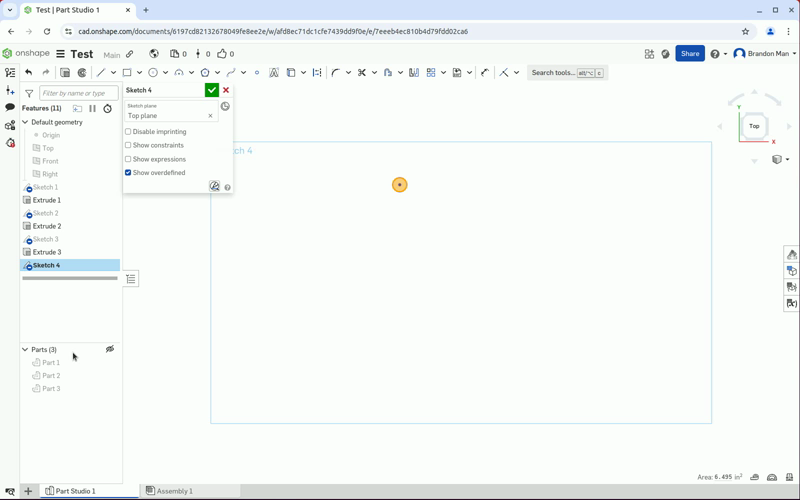
key(shift+e)
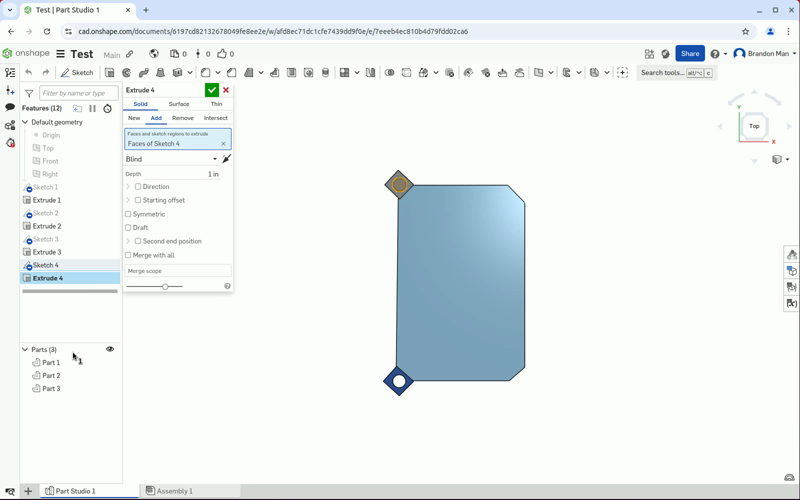
mouse_move(143, 106)
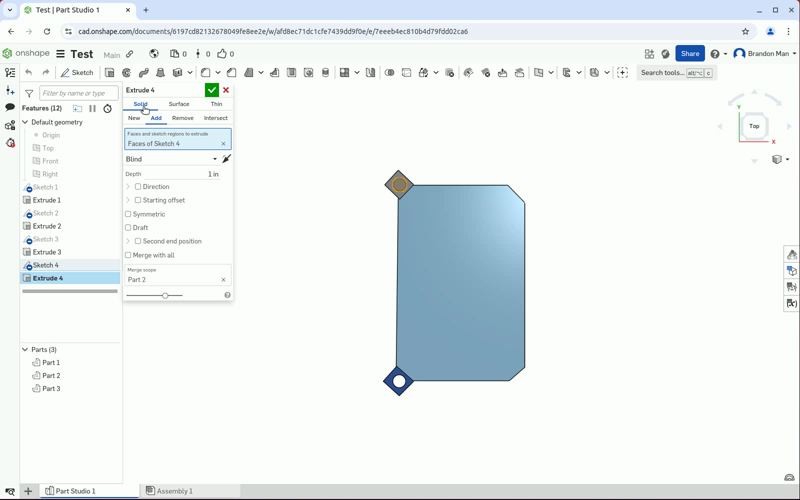
click(143, 106)
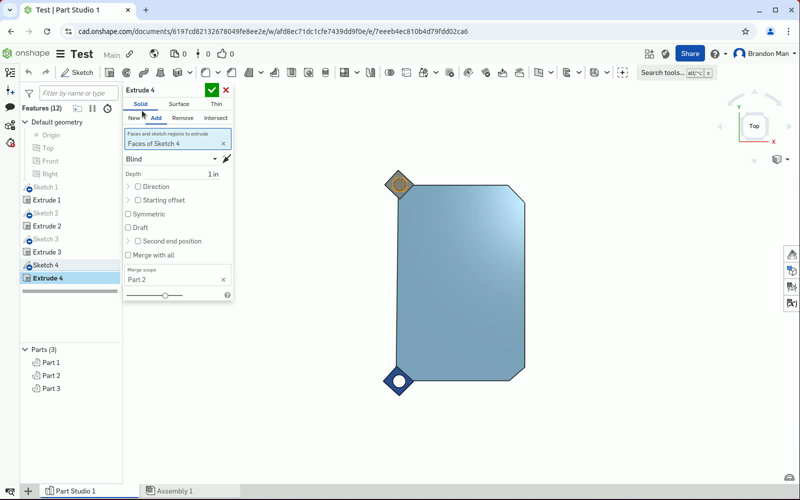
mouse_move(137, 120)
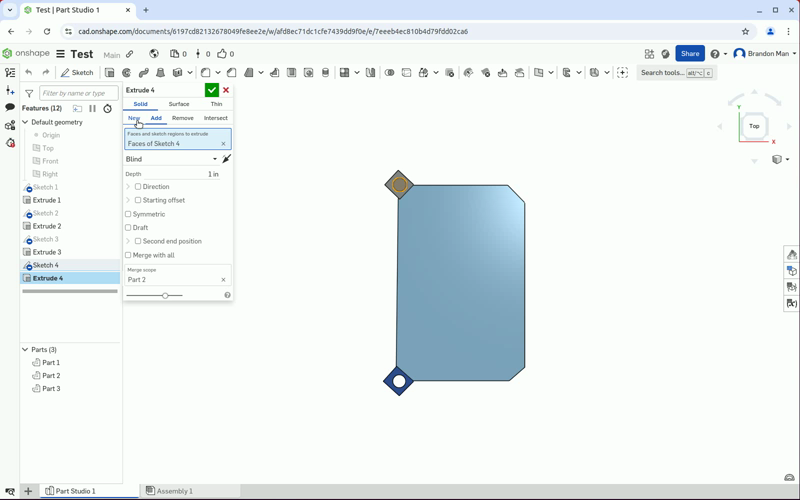
click(137, 120)
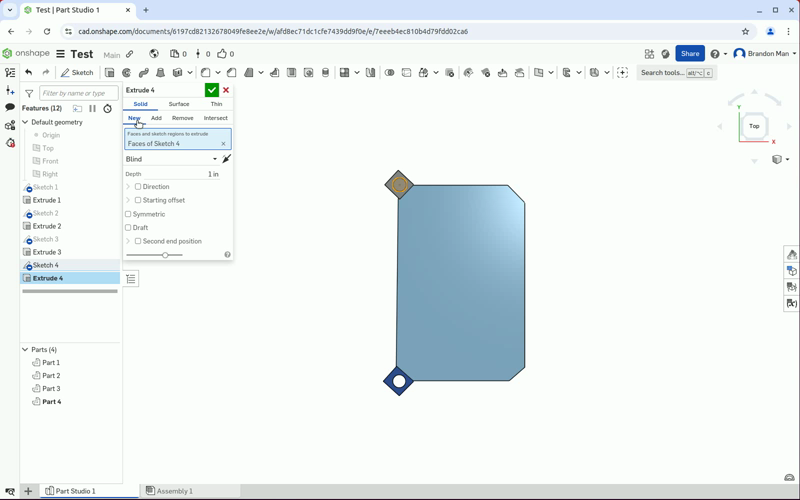
key(tab, 4)
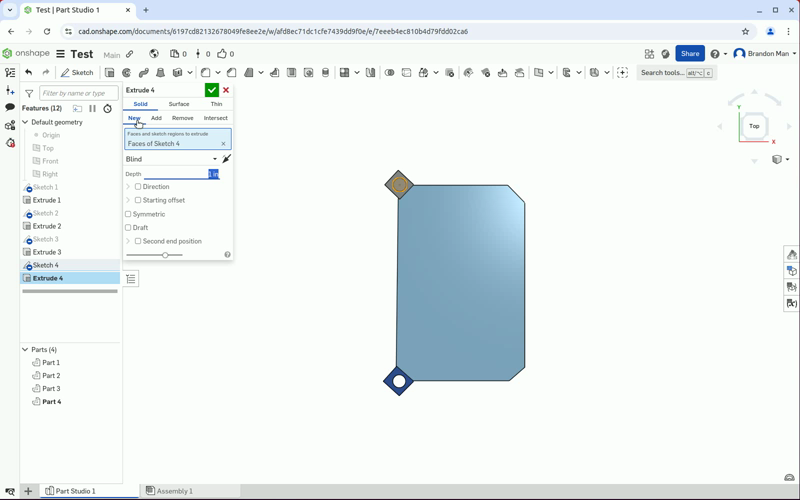
text(7.703)
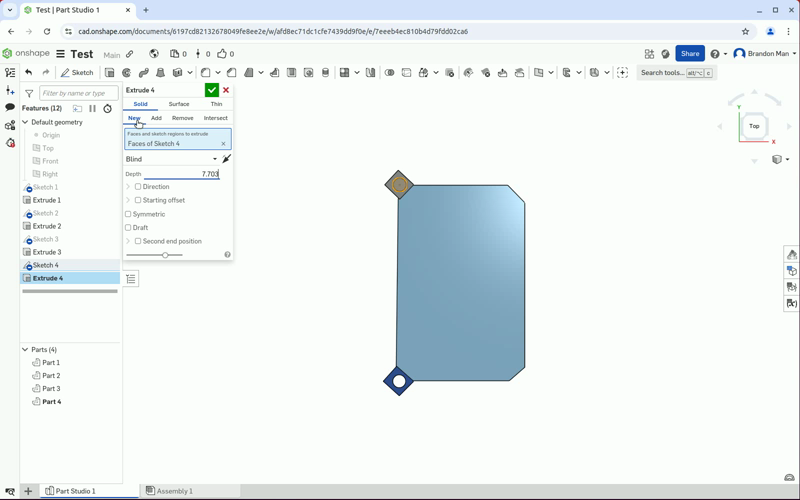
key(enter)
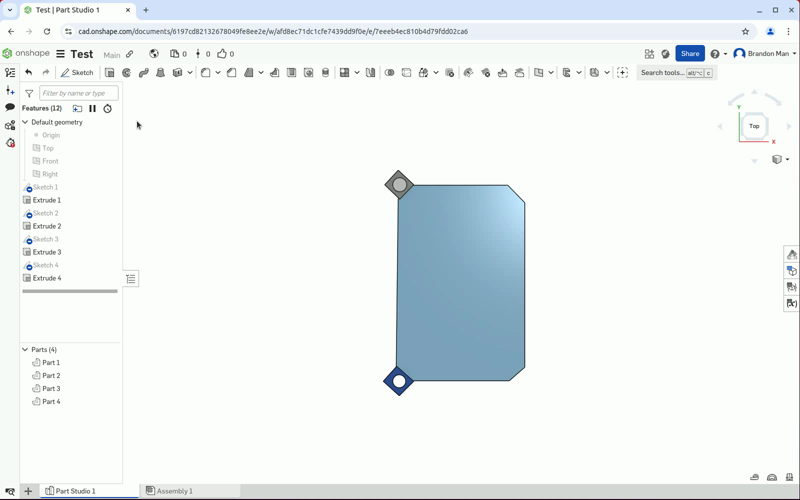
key(shift+h)
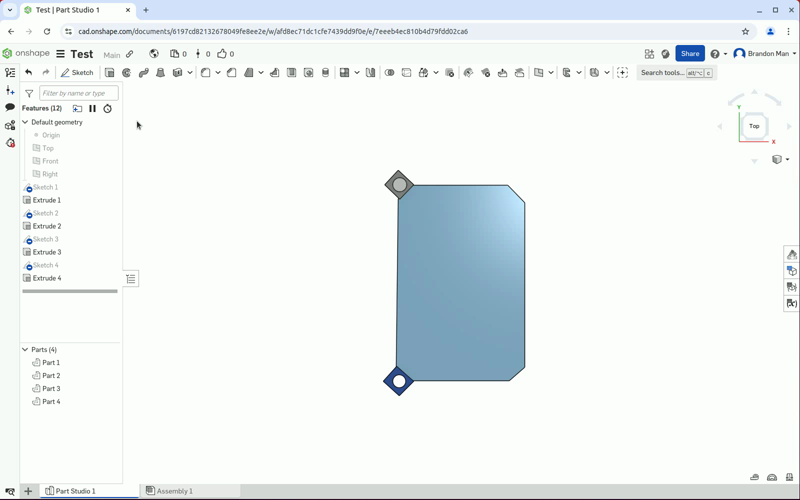
key(shift+h)
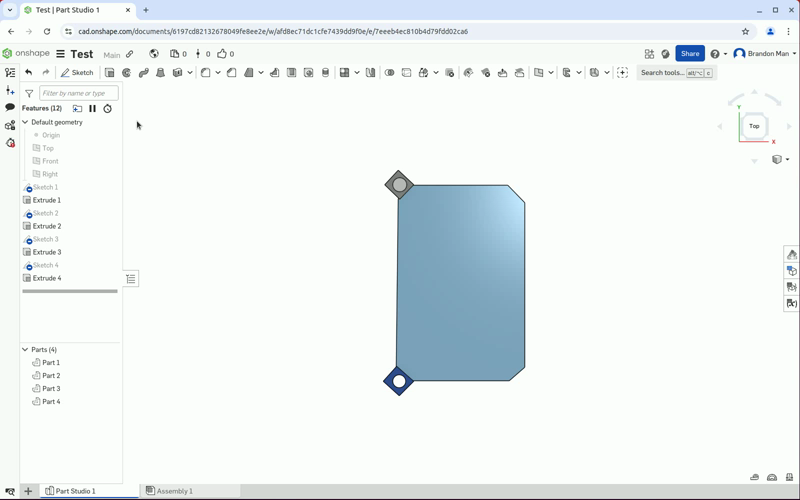
mouse_move(73, 189)
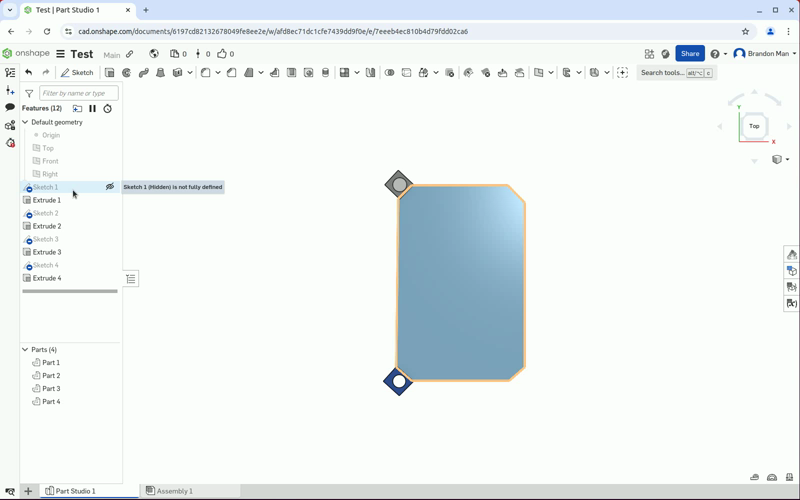
click(73, 189)
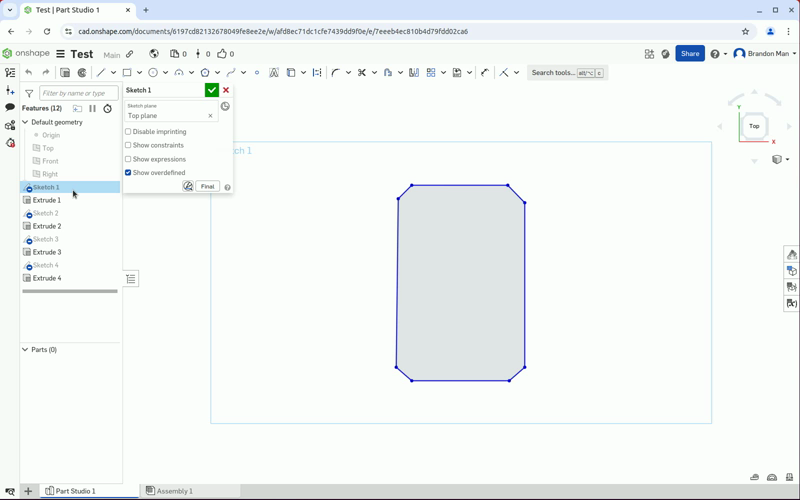
mouse_move(229, 92)
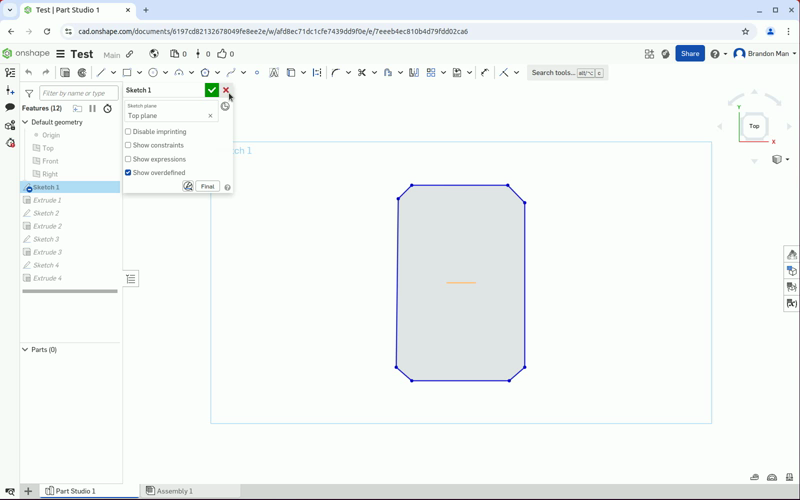
click(229, 92)
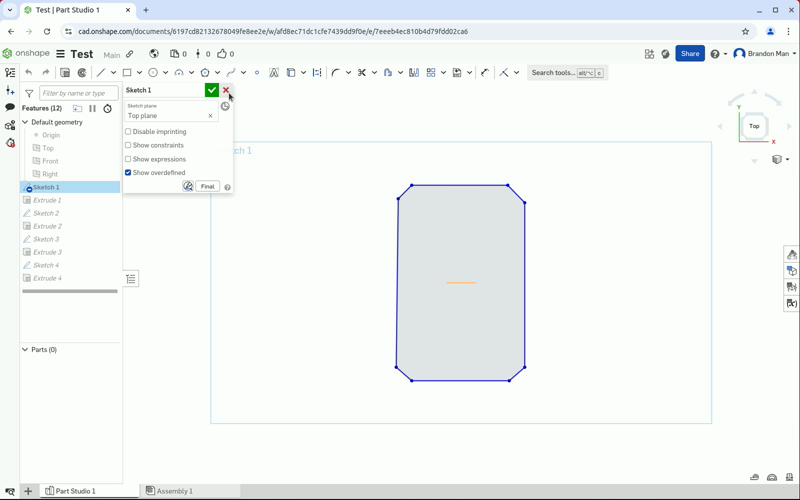
key(shift+s)
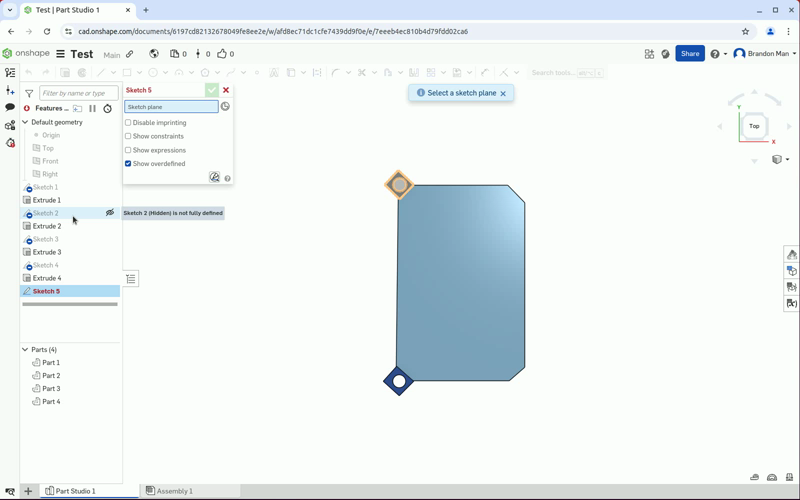
scroll(3)
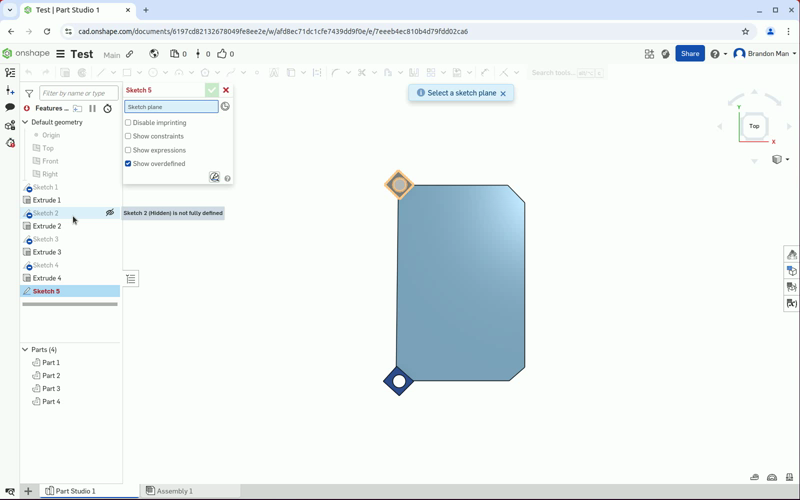
mouse_move(73, 150)
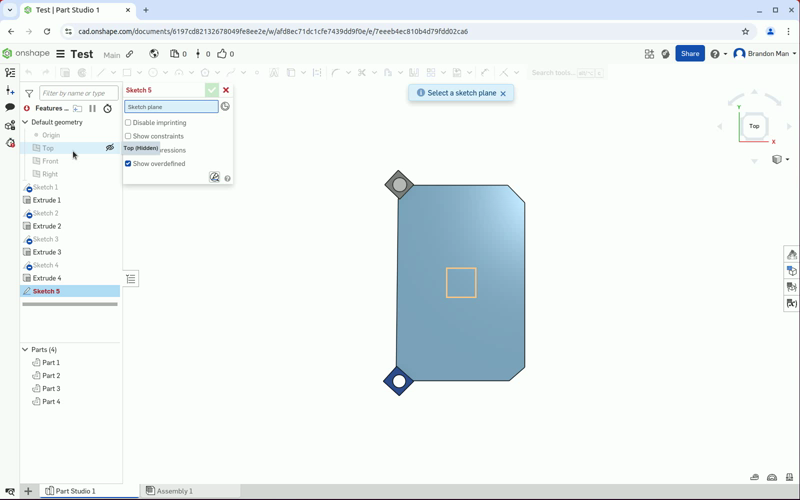
click(73, 150)
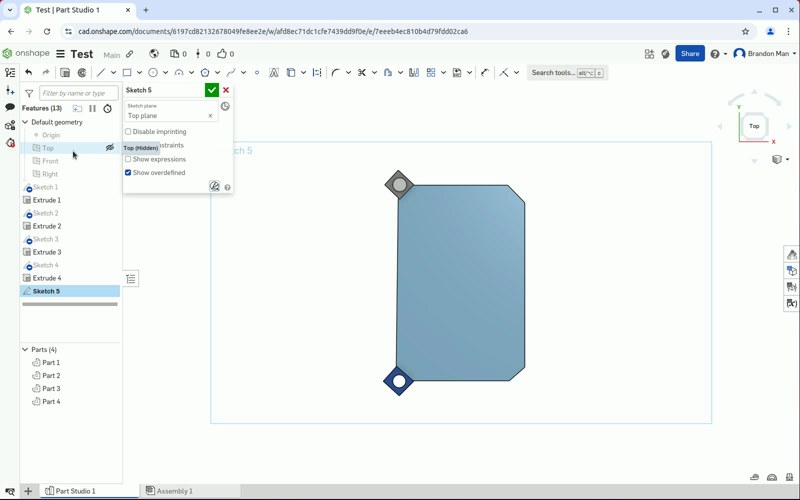
mouse_move(73, 352)
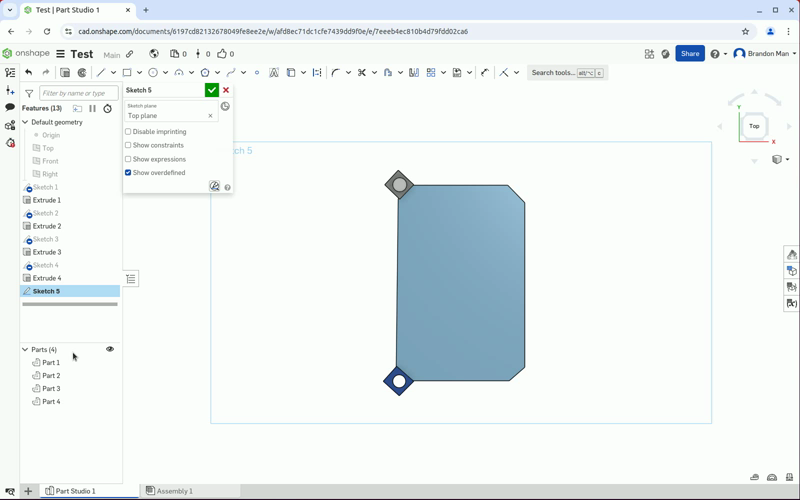
key(y)
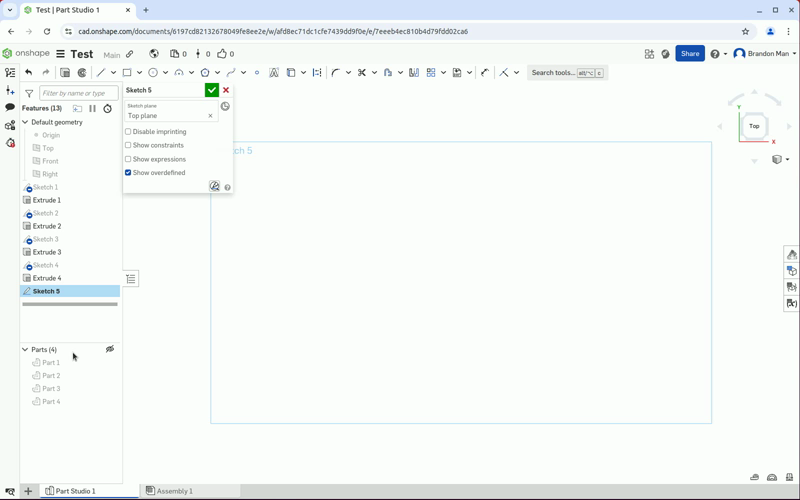
key(c)
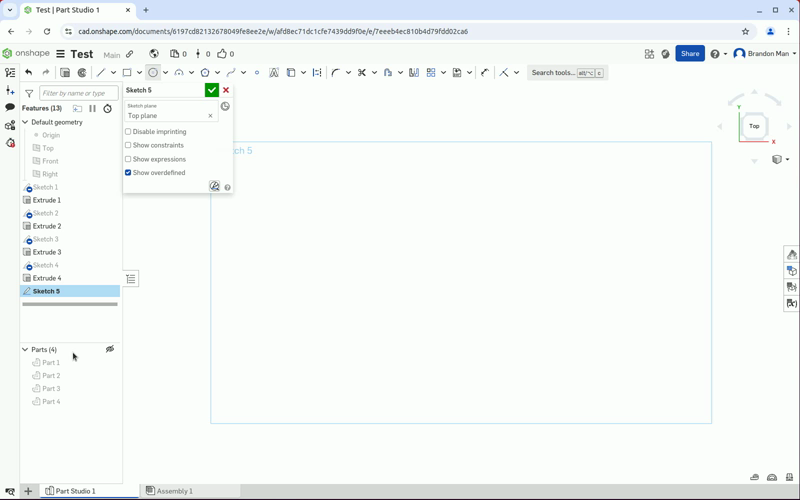
key_down(shift)
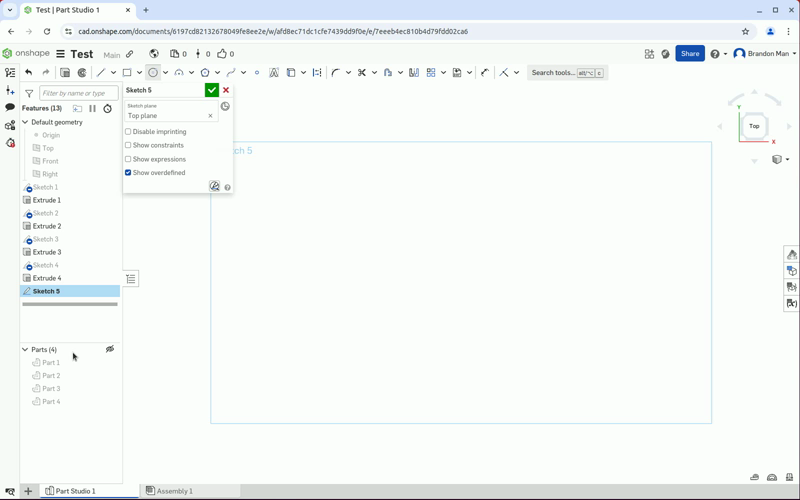
mouse_move(399, 381)
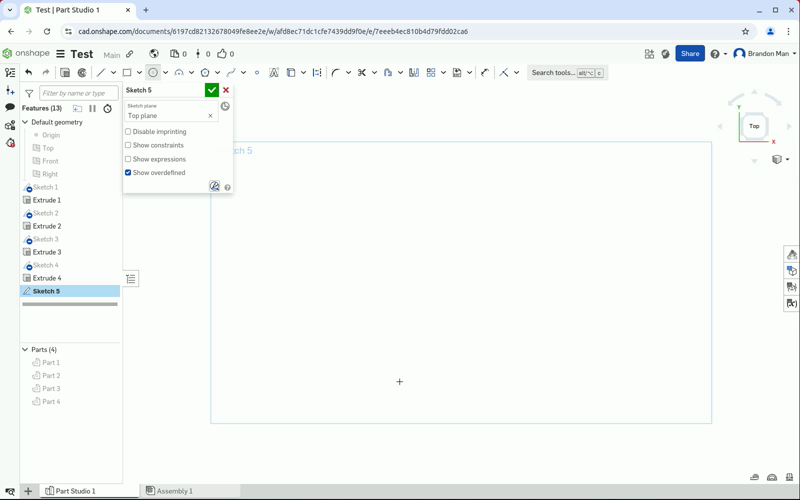
click(399, 381)
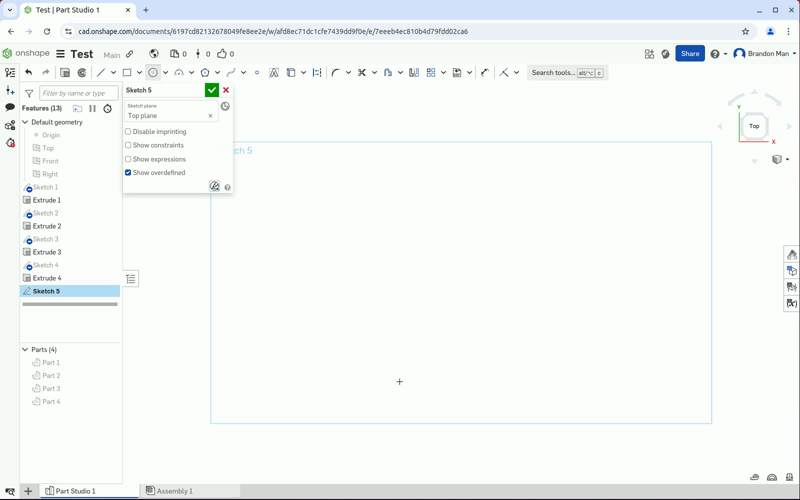
key_up(shift)
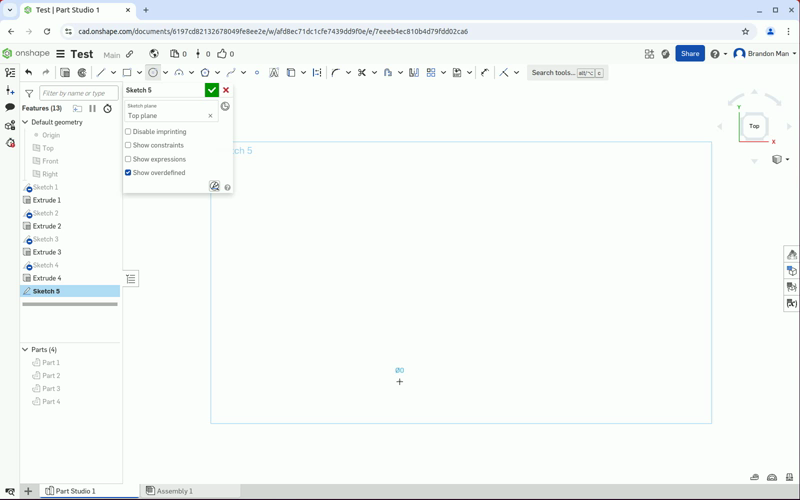
mouse_move(406, 381)
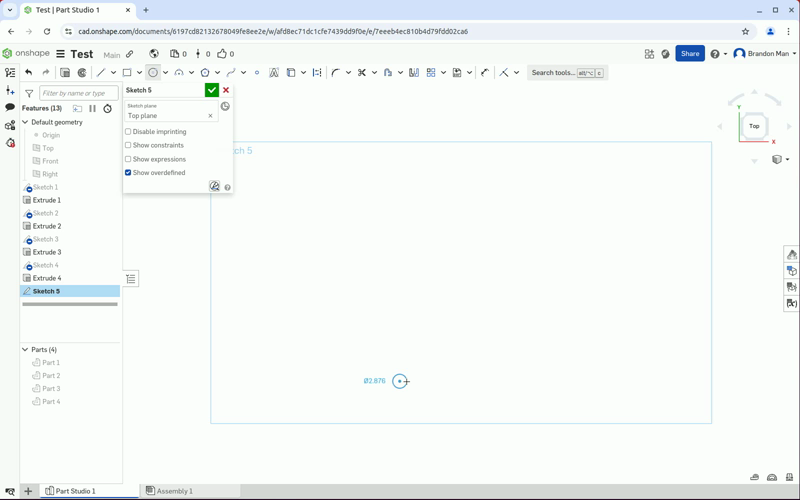
click(406, 381)
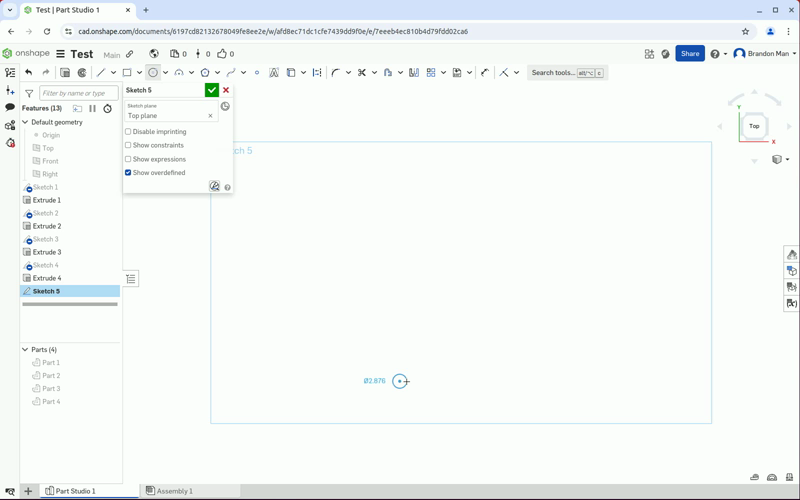
key(esc)
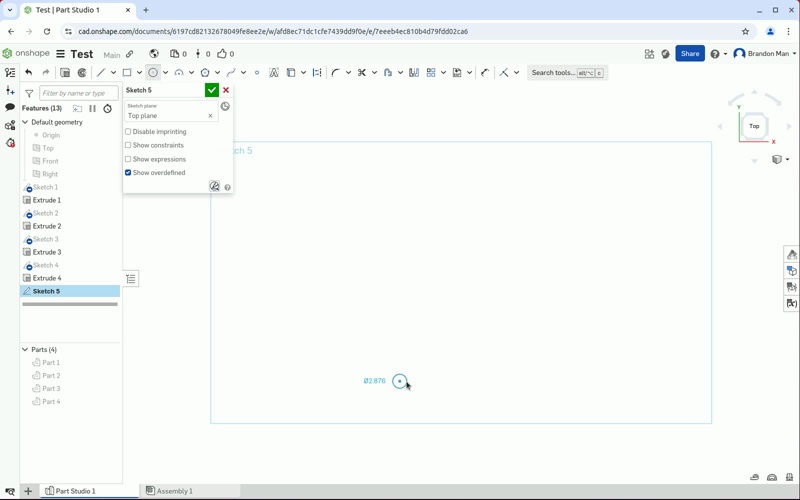
mouse_move(405, 380)
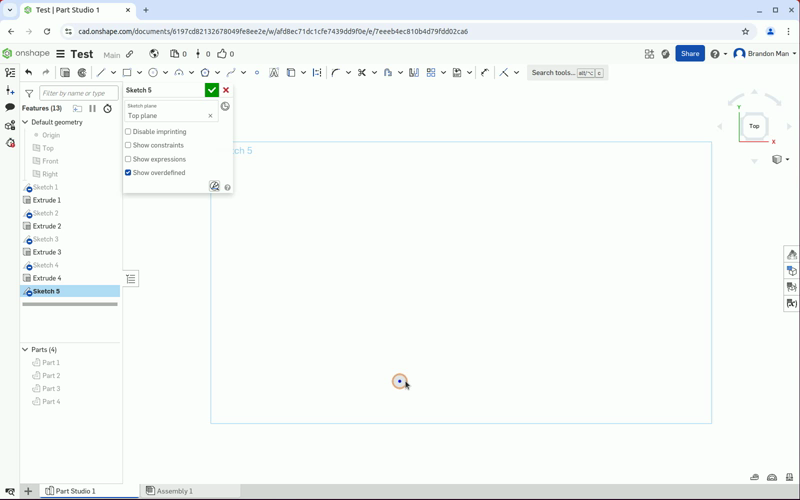
scroll(6)
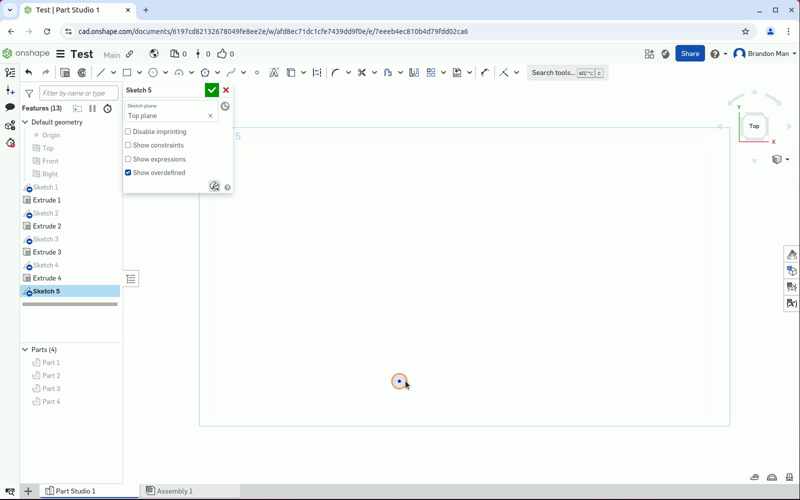
scroll(6)
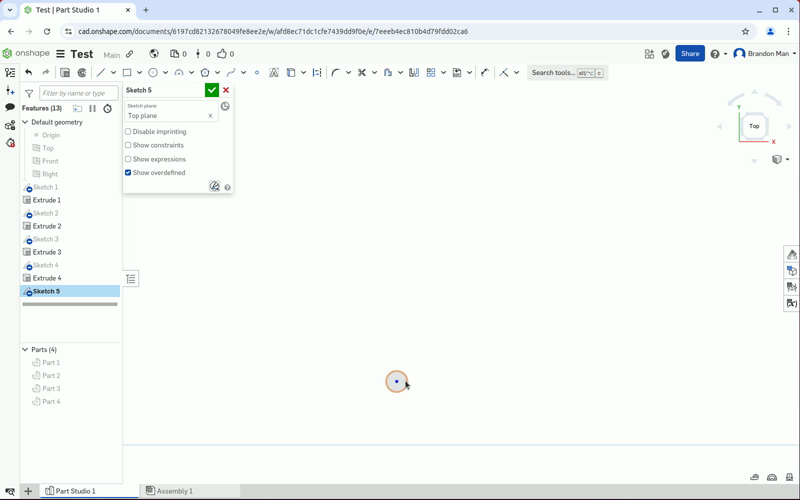
scroll(6)
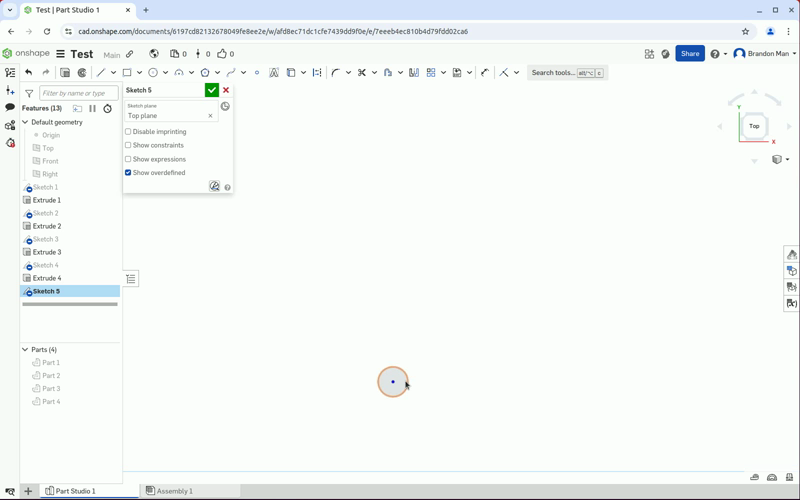
scroll(6)
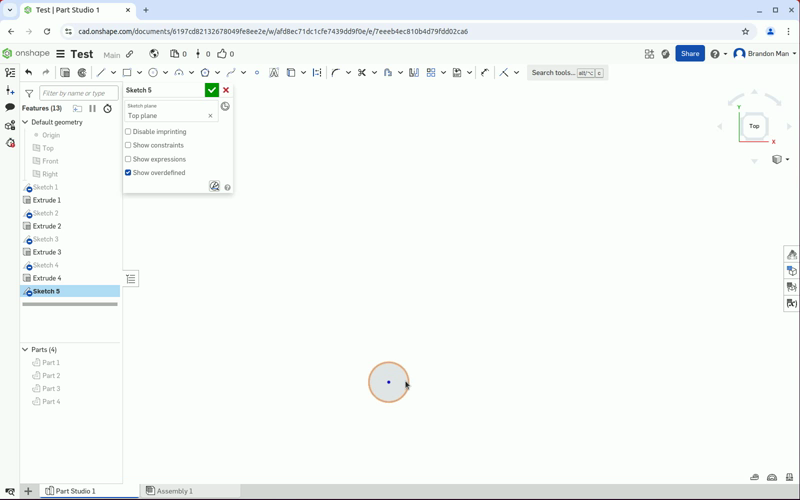
scroll(6)
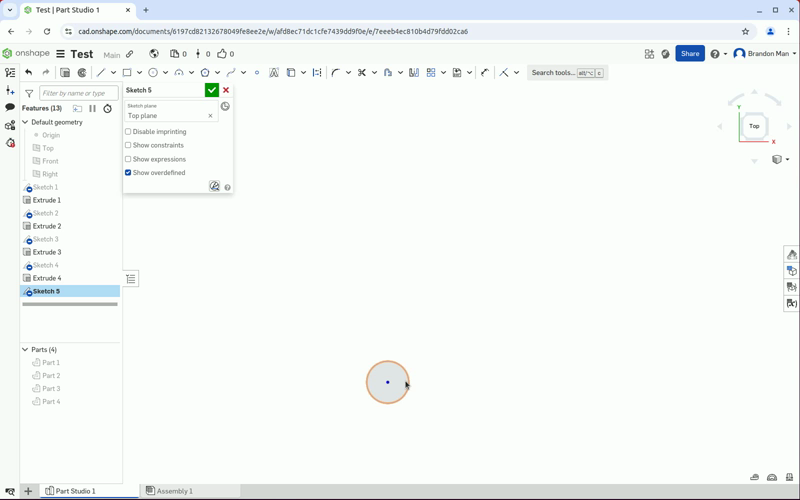
scroll(6)
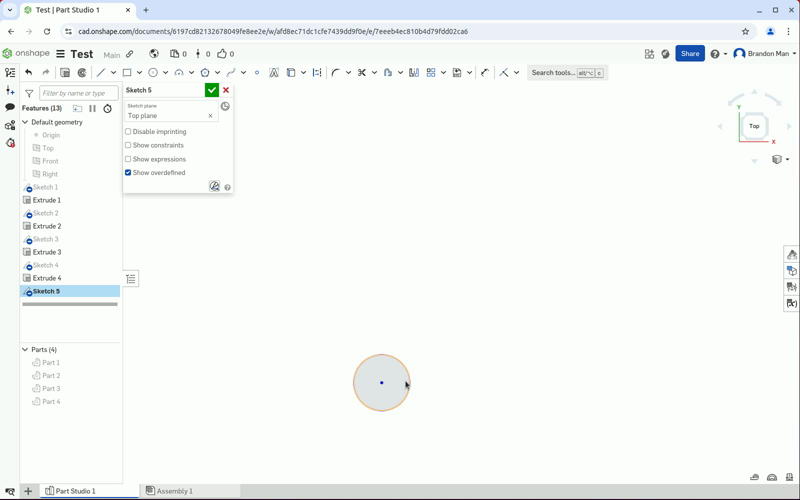
scroll(6)
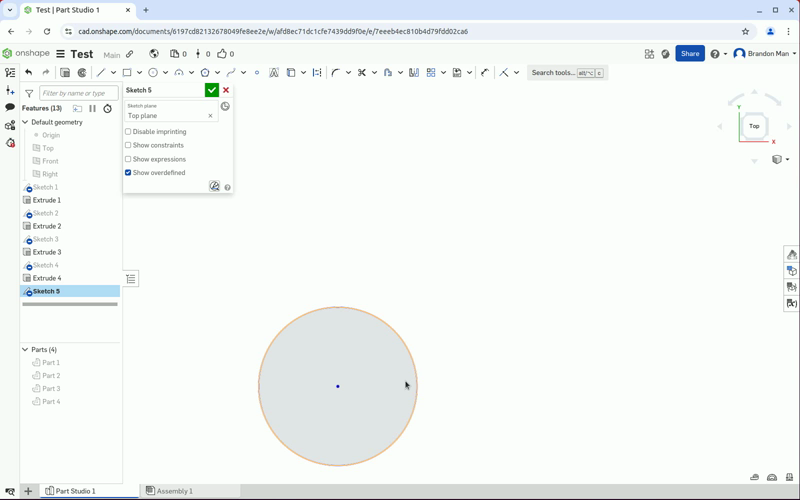
click(405, 380)
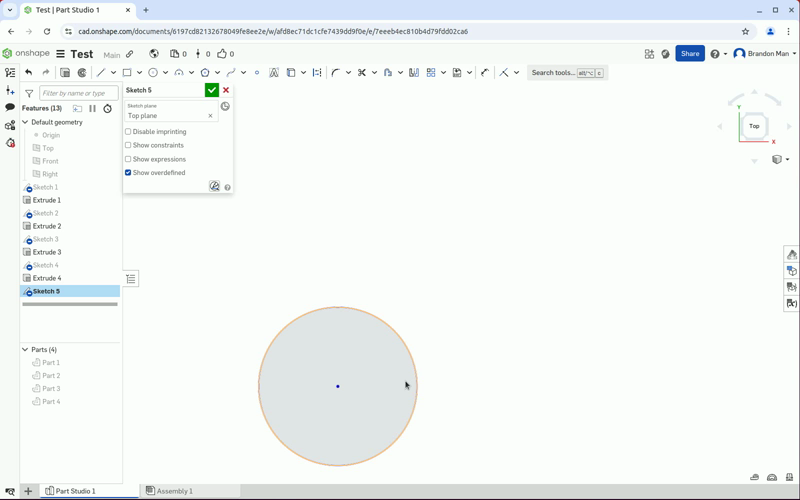
scroll(-6)
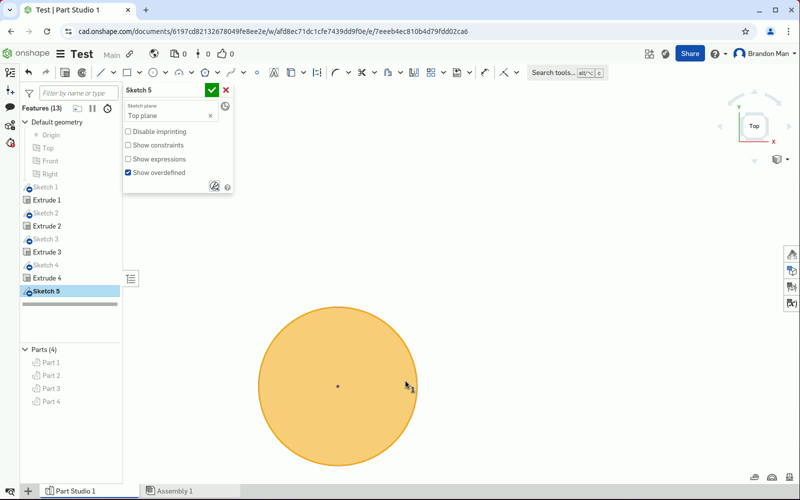
scroll(-6)
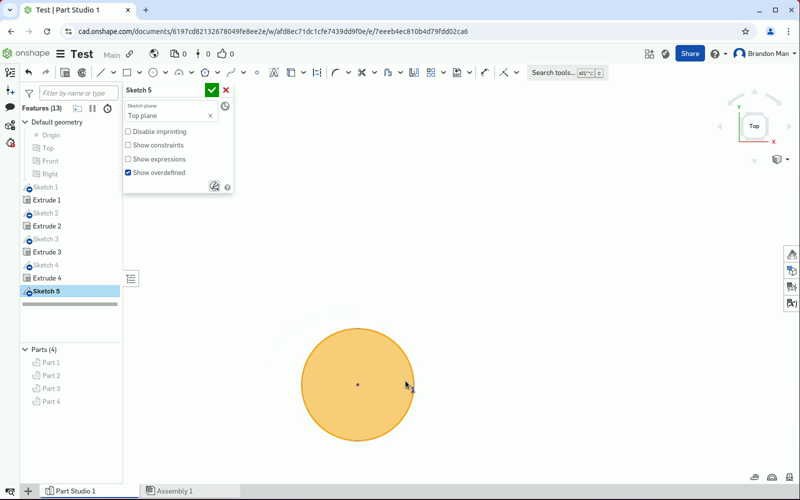
scroll(-6)
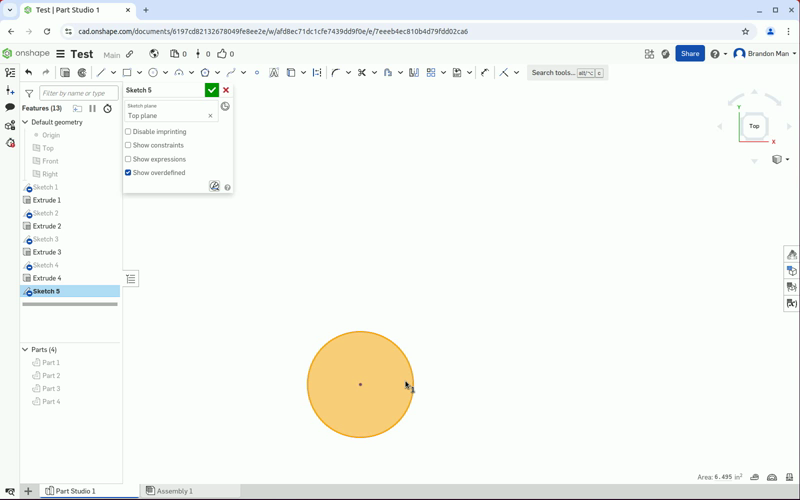
scroll(-6)
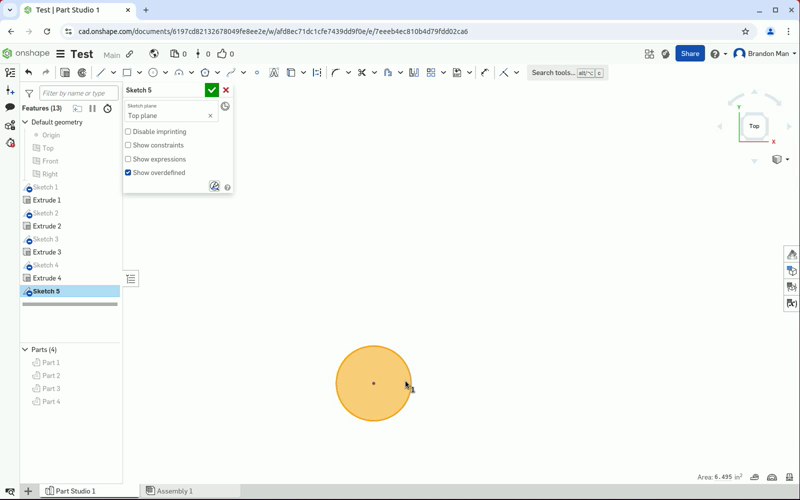
scroll(-6)
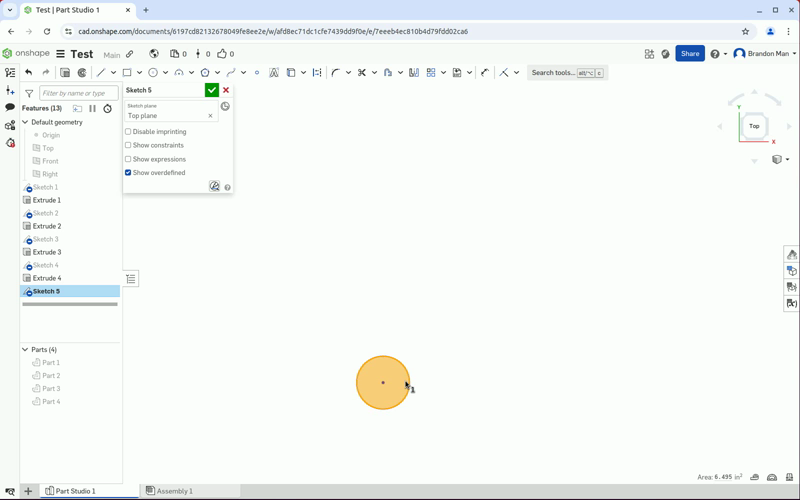
scroll(-6)
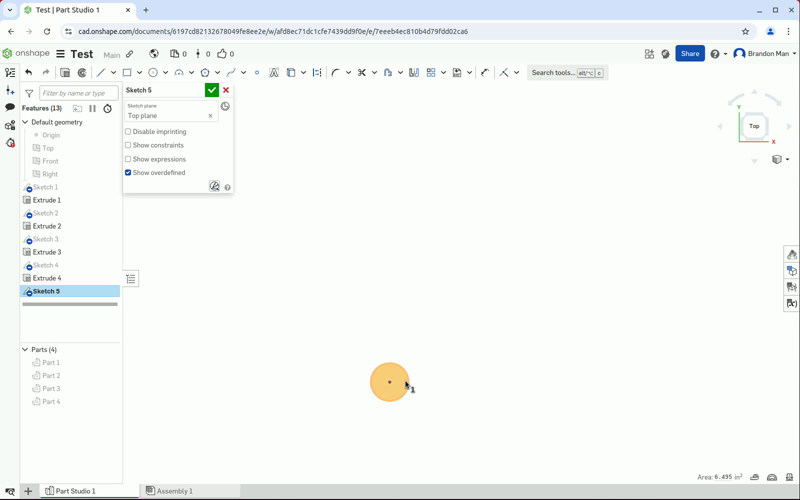
scroll(-6)
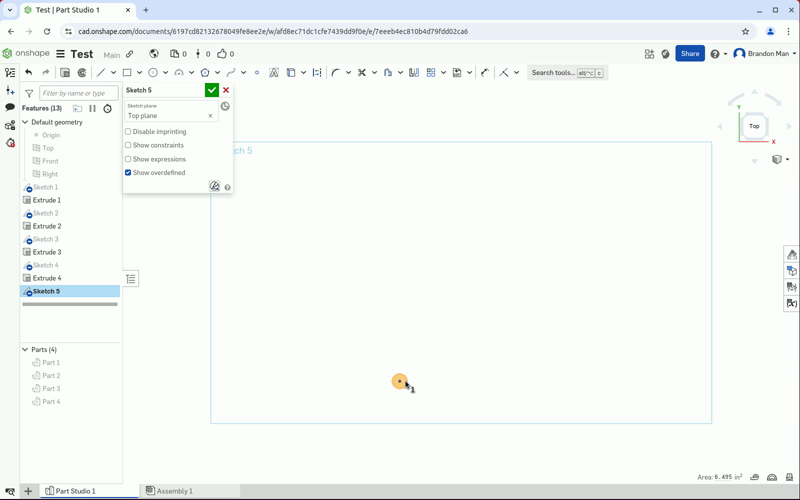
mouse_move(73, 352)
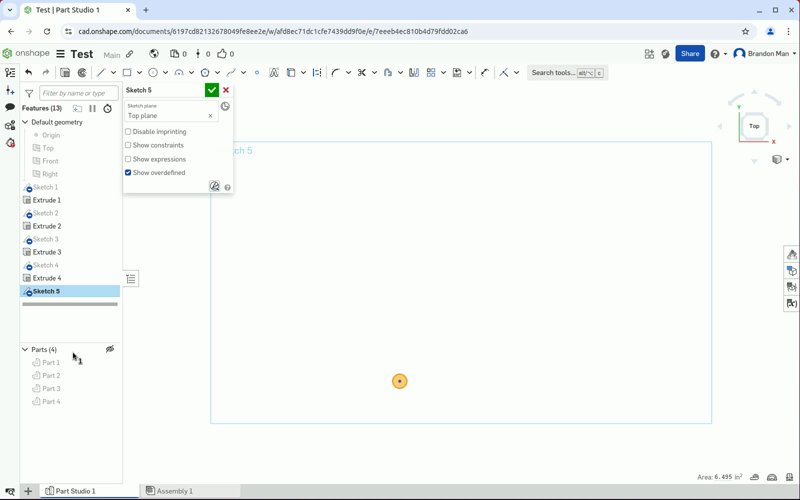
key(shift+y)
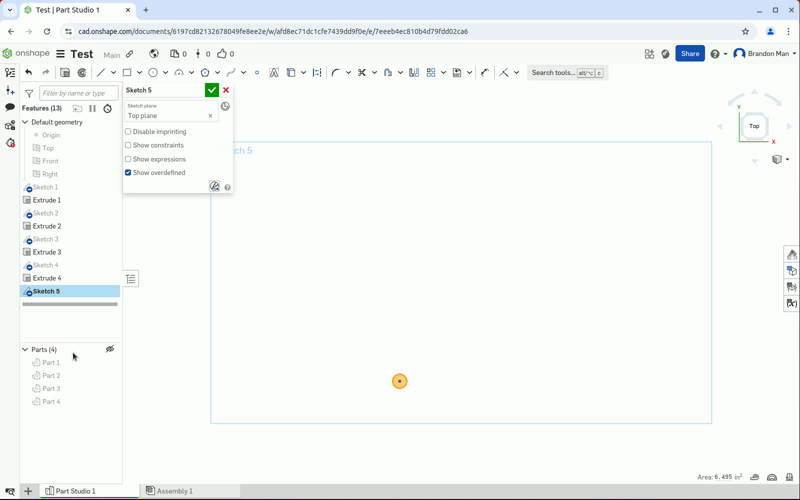
key(shift+e)
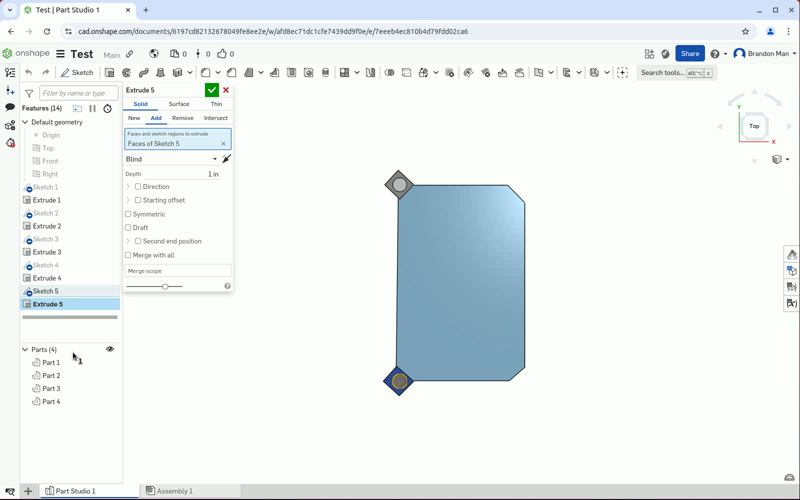
mouse_move(143, 106)
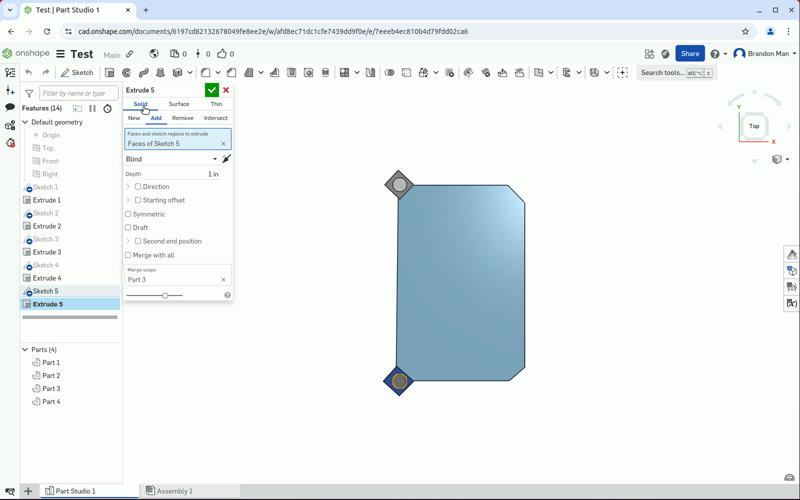
click(143, 106)
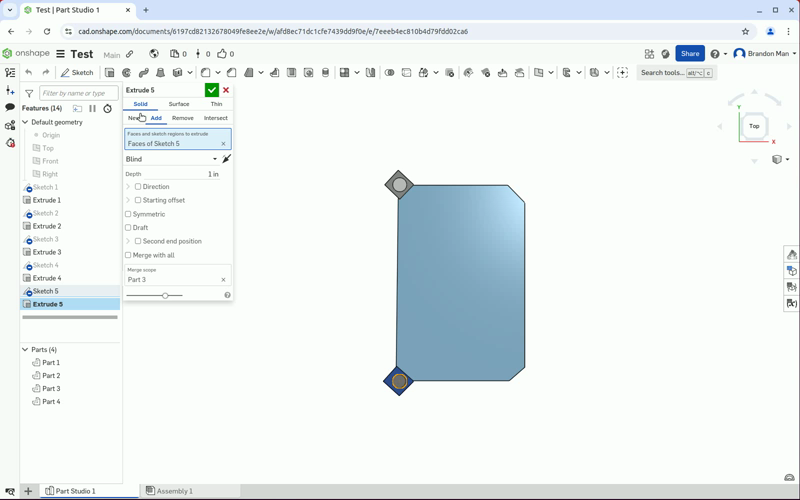
mouse_move(137, 120)
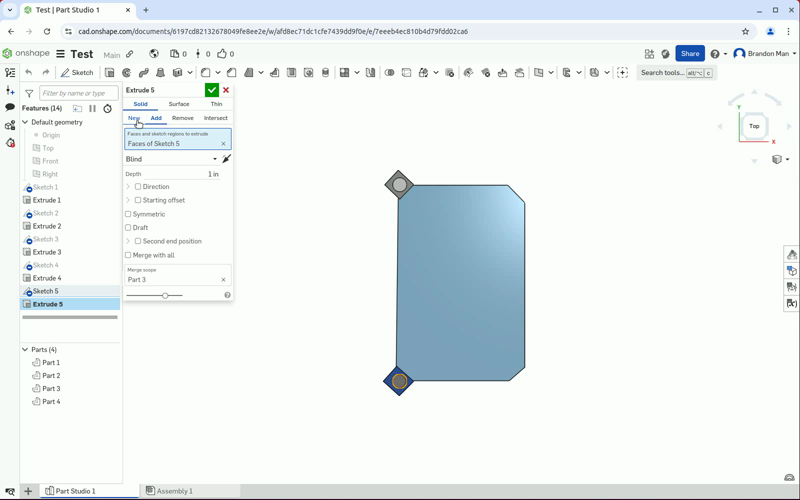
click(137, 120)
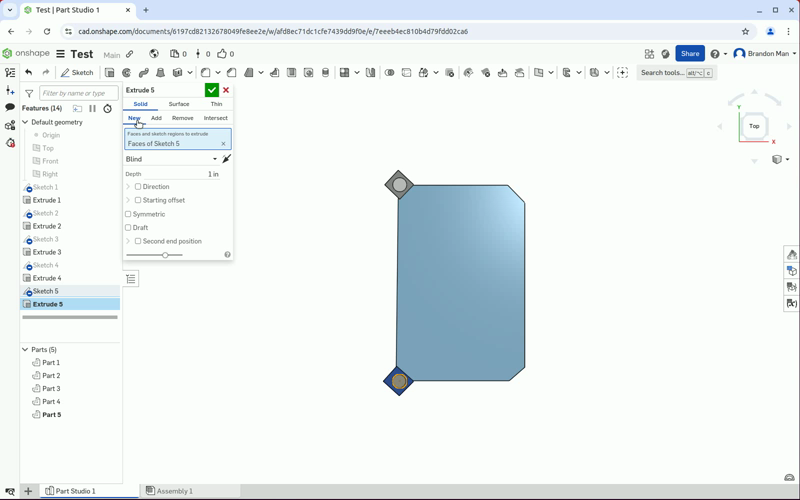
key(tab, 4)
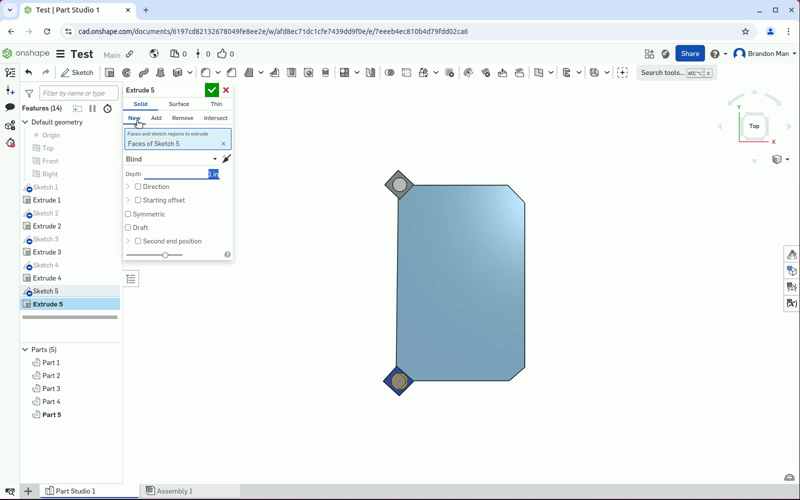
text(7.703)
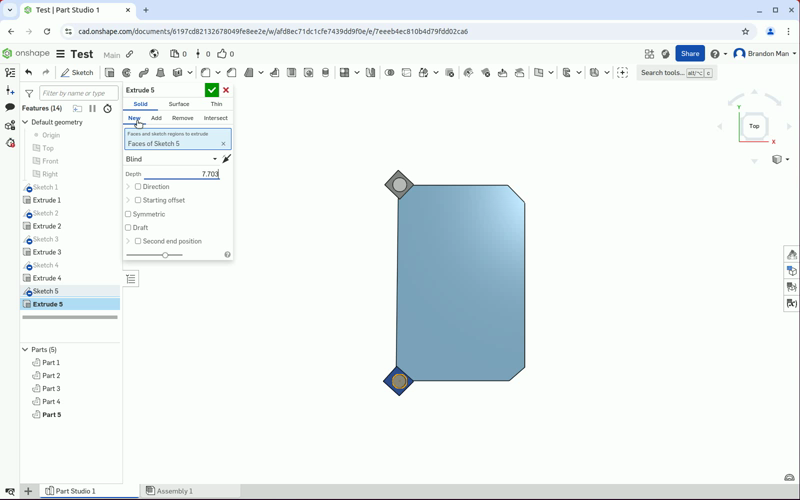
key(enter)
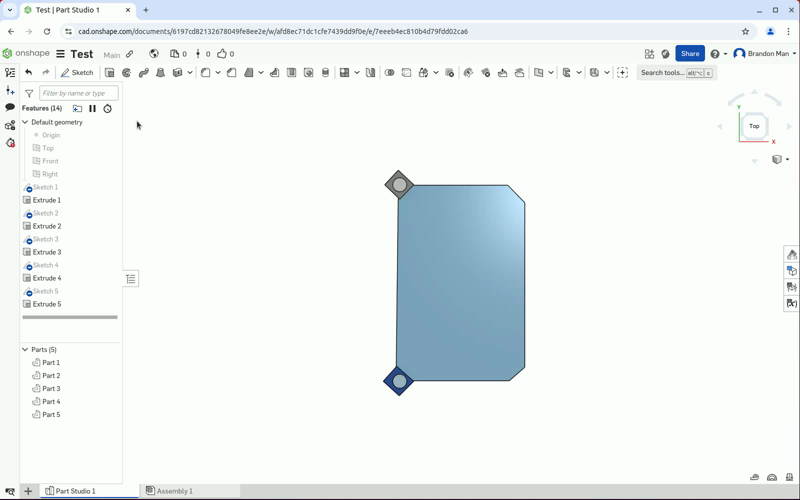
key(shift+h)
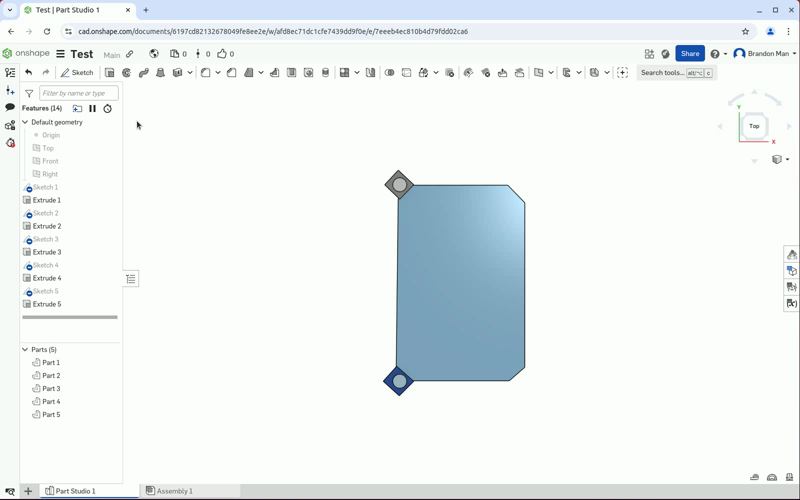
key(shift+h)
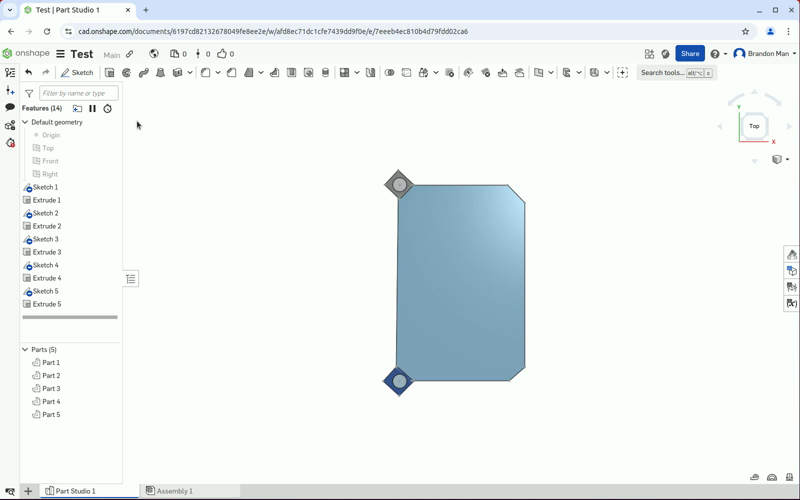
key(shift+7)
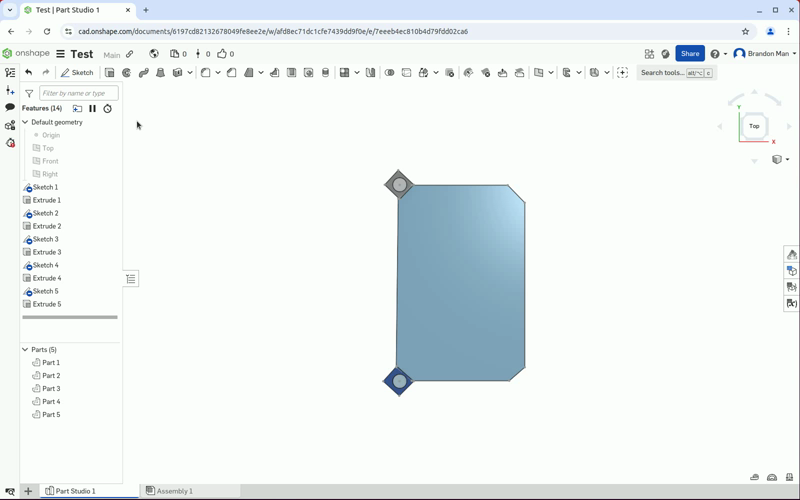
key(up, 3)
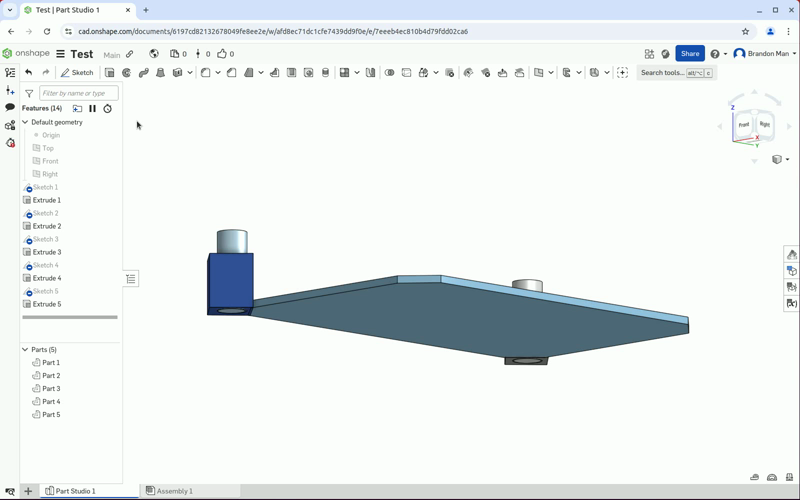
key(left, 3)
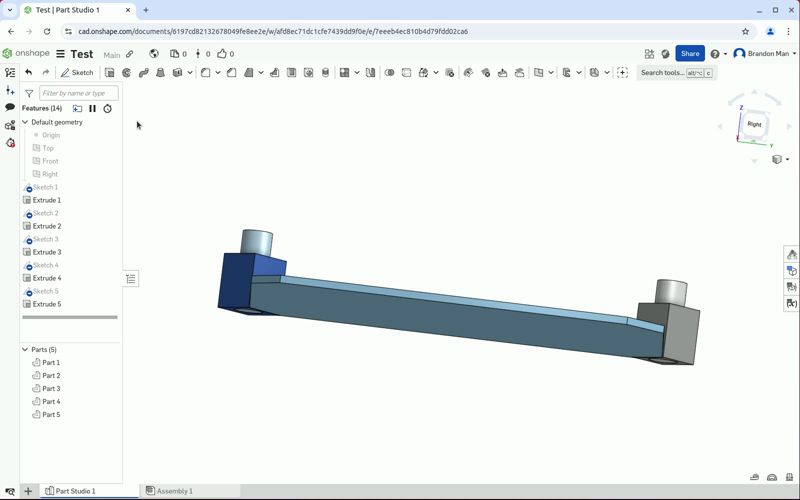
key(right, 3)
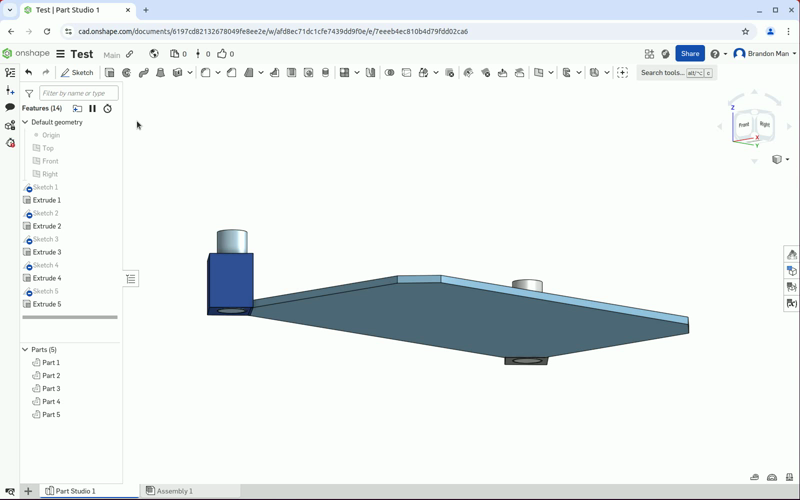
key(down, 3)
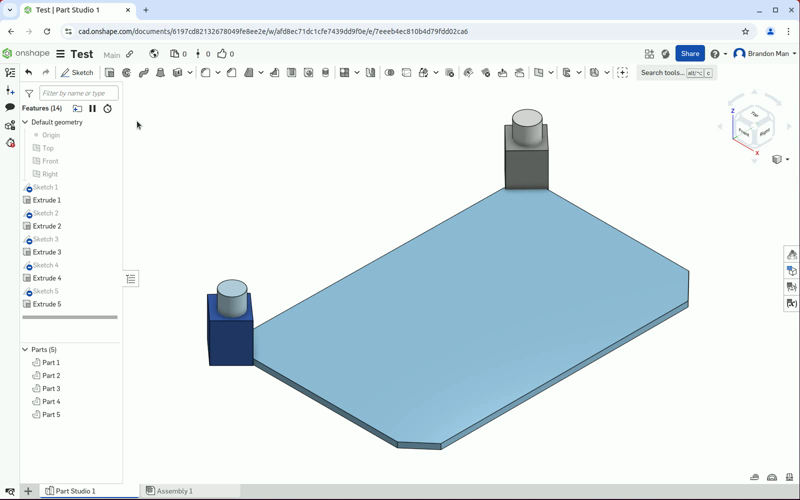
mouse_move(73, 189)
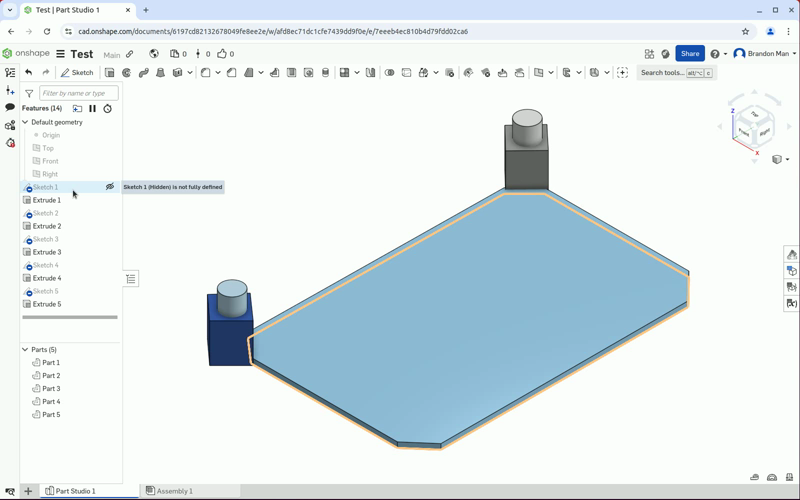
click(73, 189)